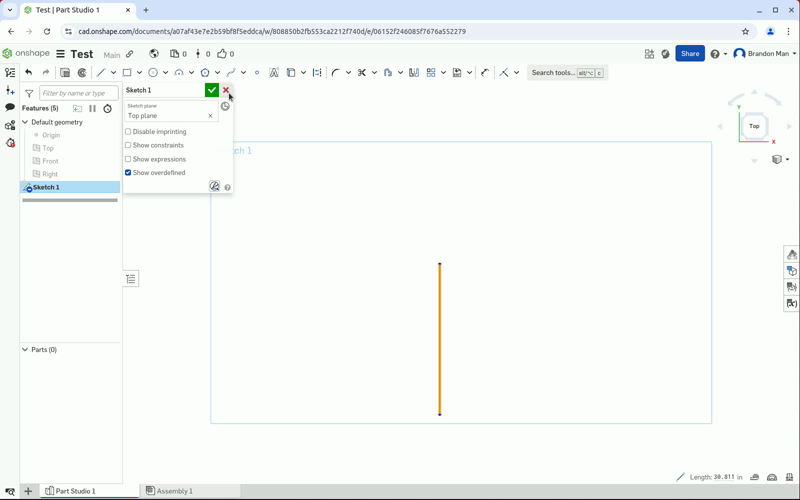
key(shift+h)
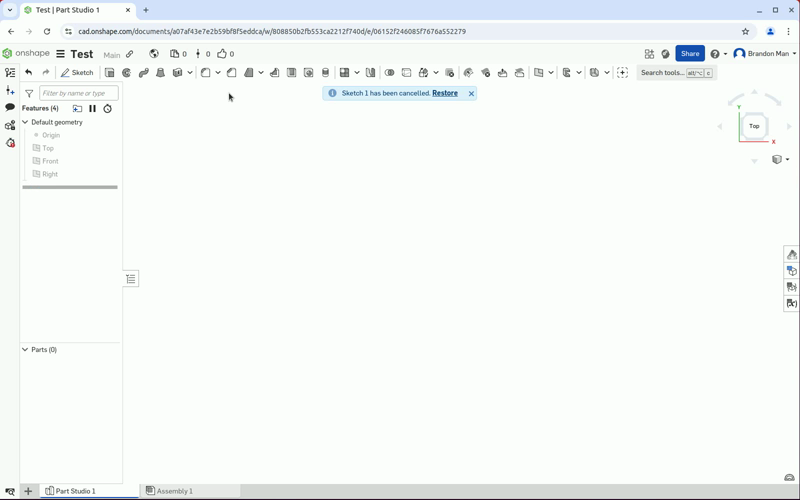
mouse_move(73, 352)
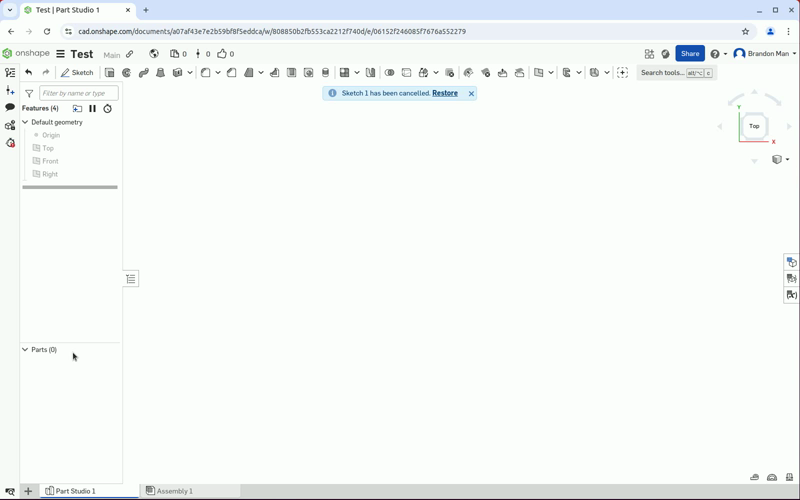
key(y)
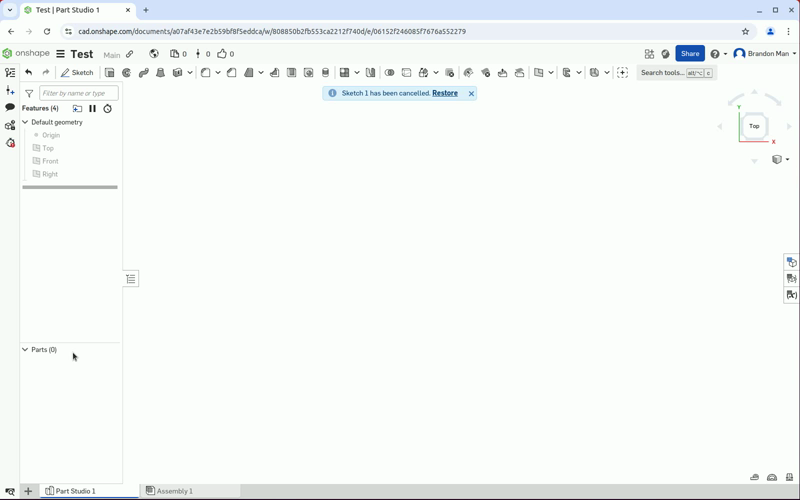
key(shift+p)
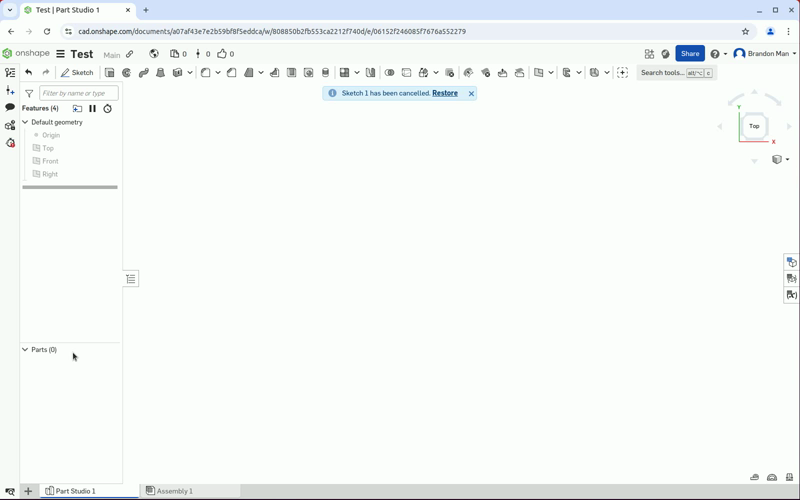
key(space)
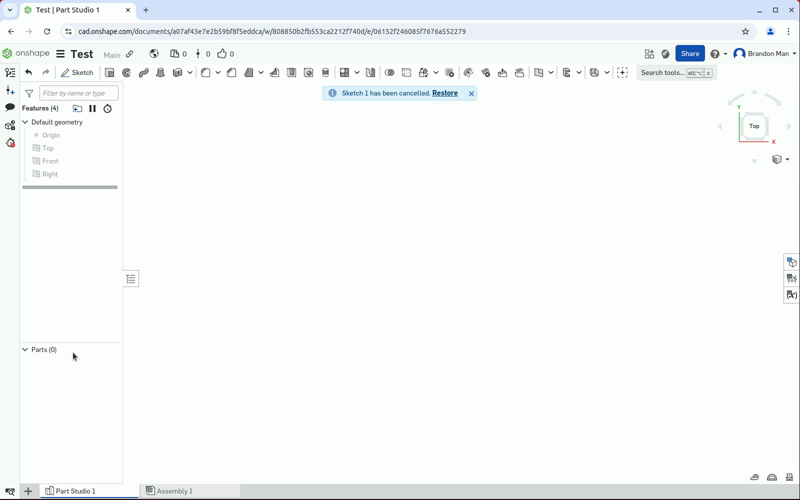
key_down(shift)
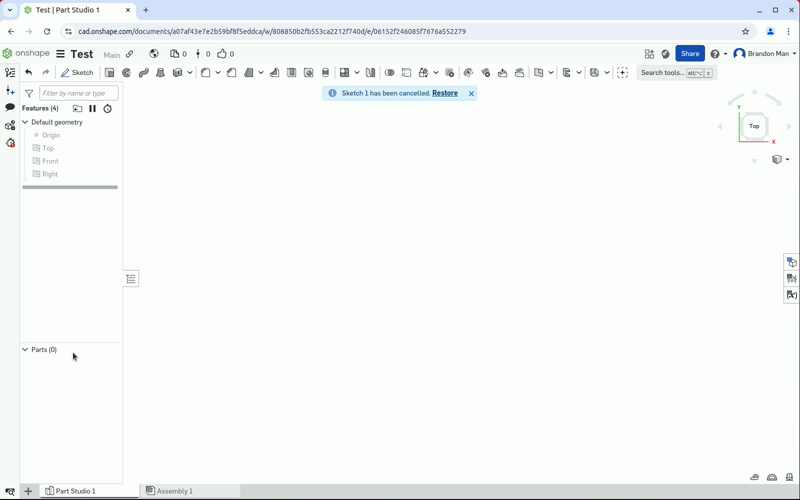
key(up)
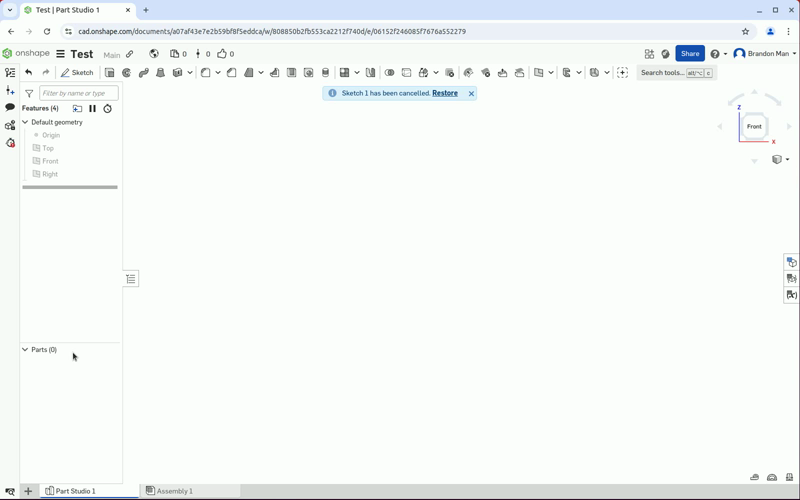
key_up(shift)
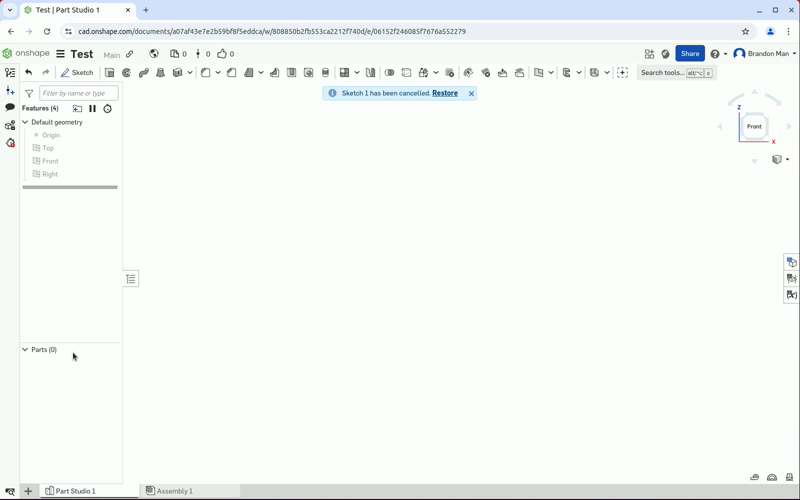
mouse_move(73, 352)
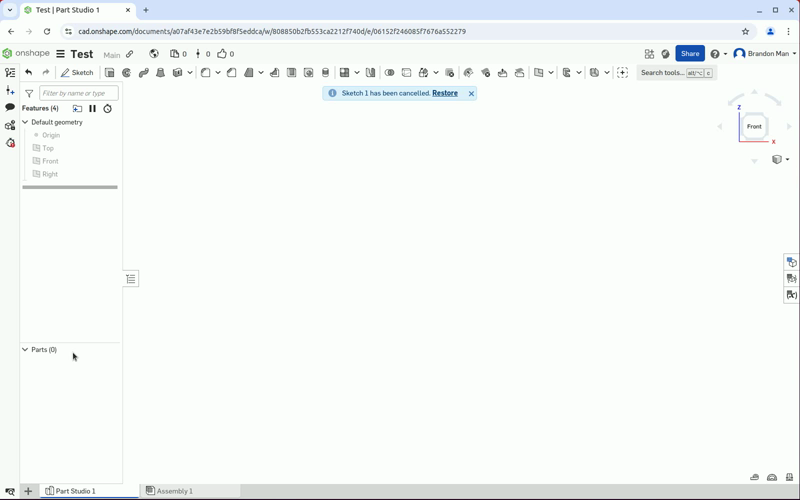
key(shift+y)
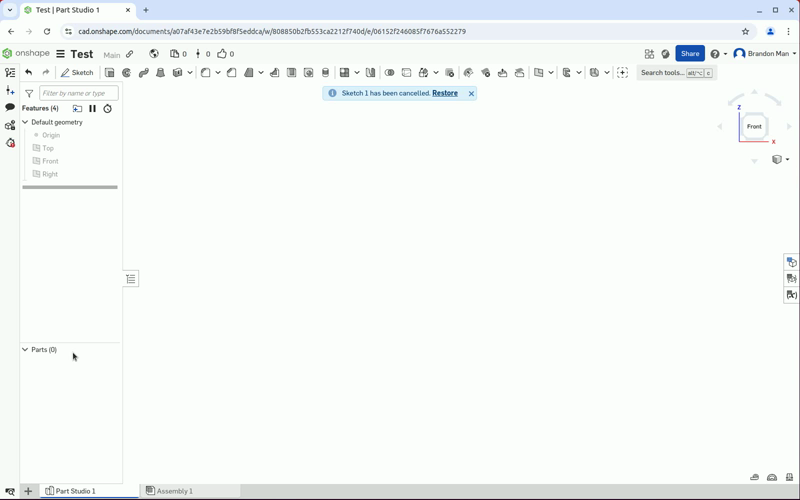
key(shift+s)
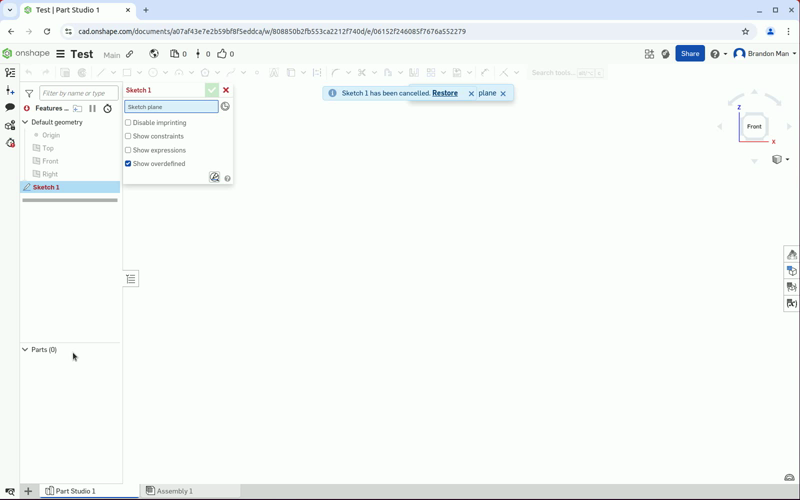
mouse_move(73, 163)
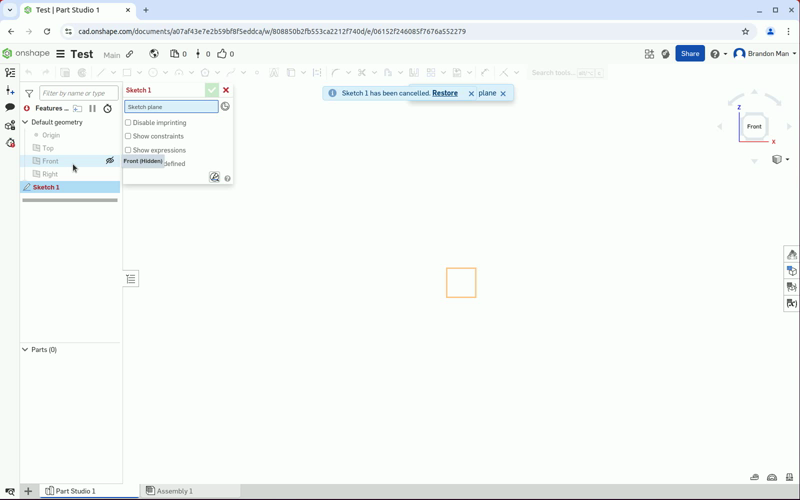
click(73, 163)
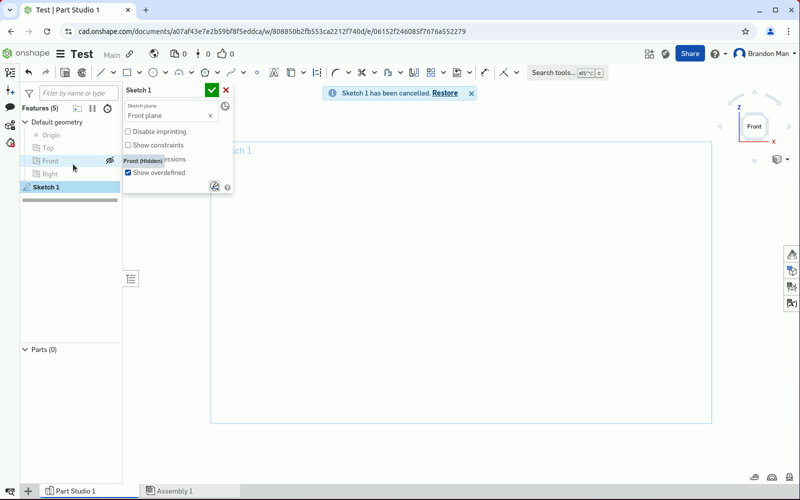
mouse_move(73, 352)
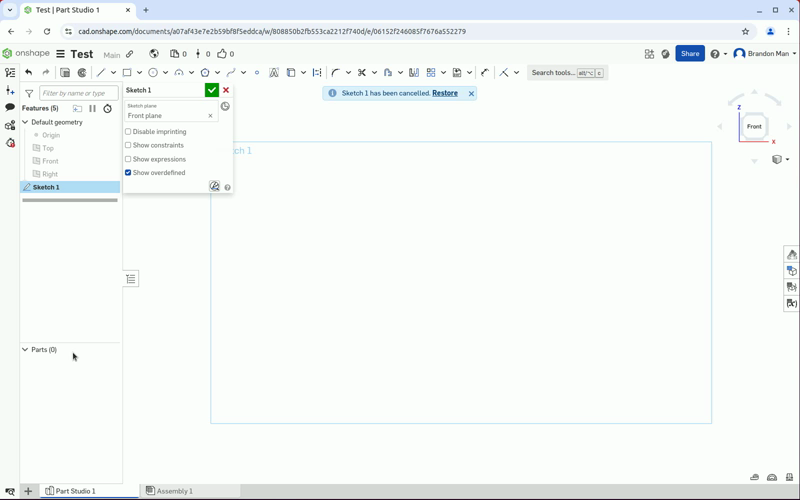
key(y)
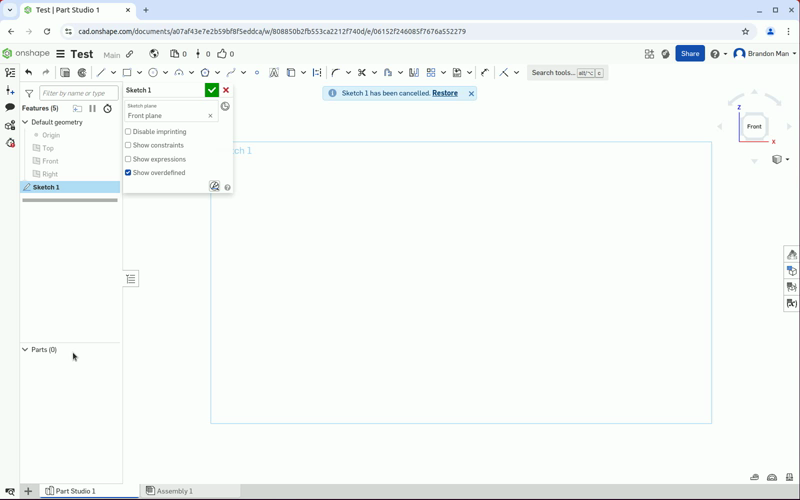
key(l)
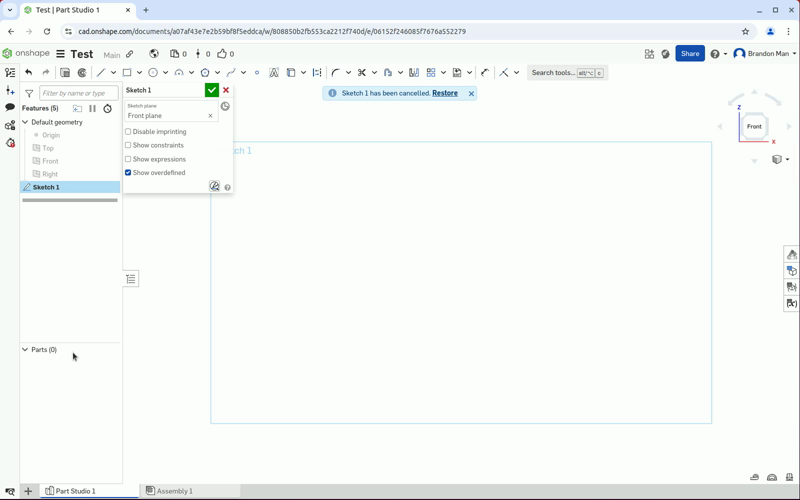
key_down(shift)
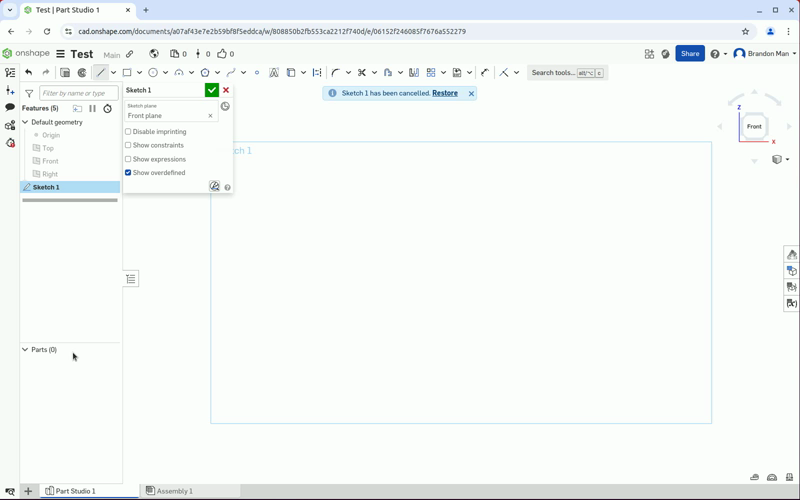
mouse_move(385, 282)
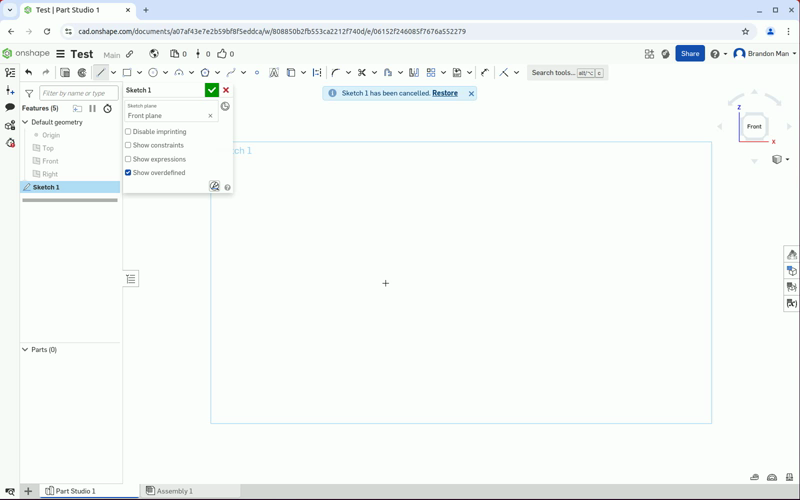
click(385, 282)
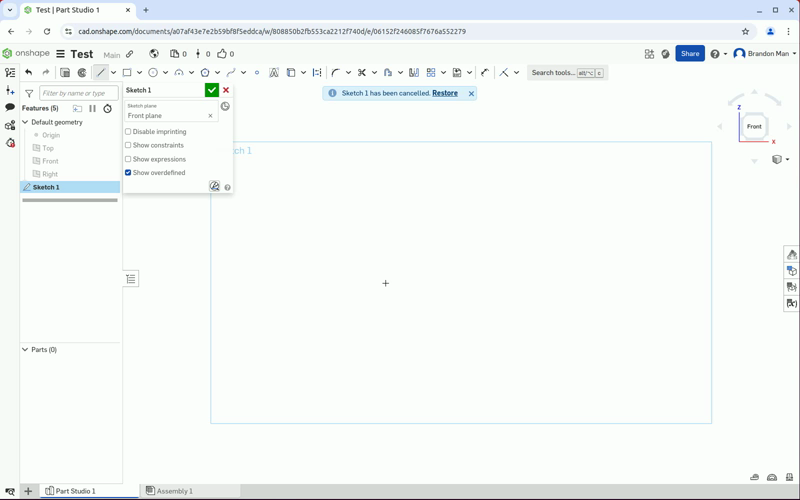
key_up(shift)
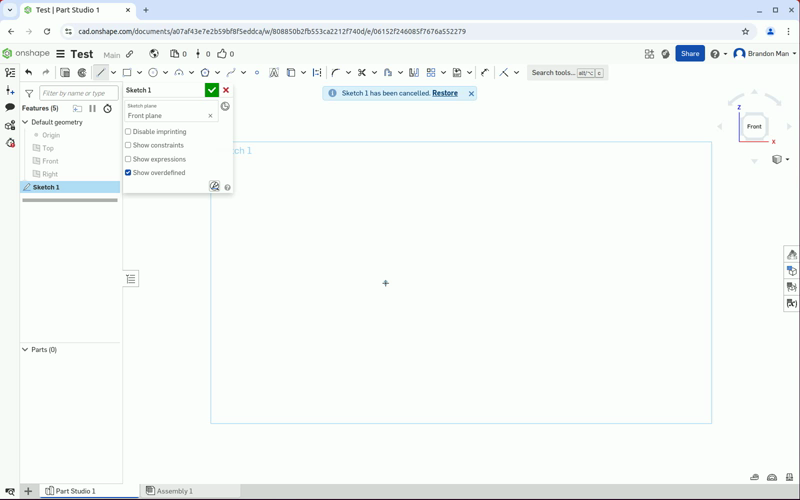
key_down(shift)
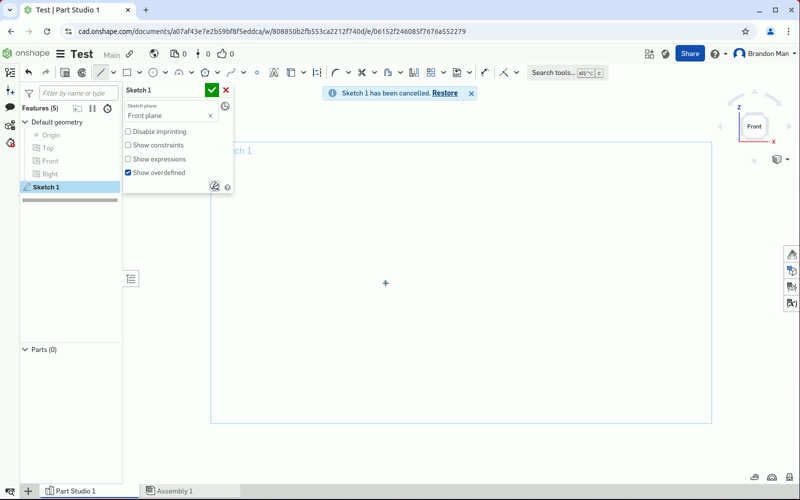
mouse_move(461, 282)
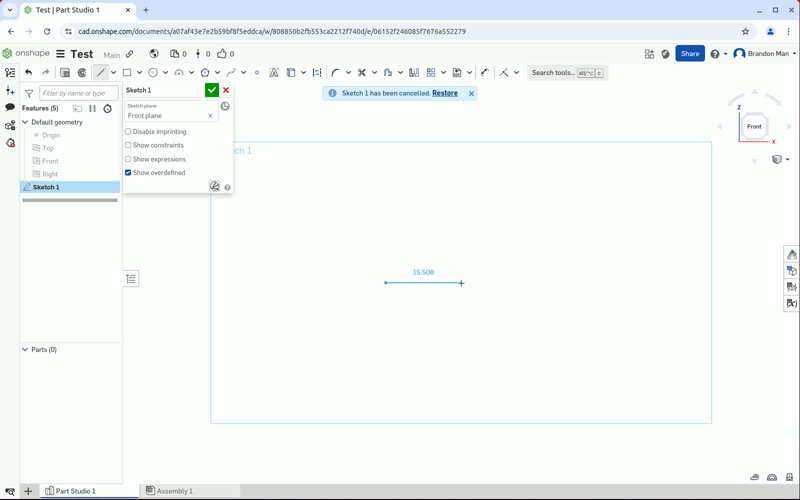
click(461, 282)
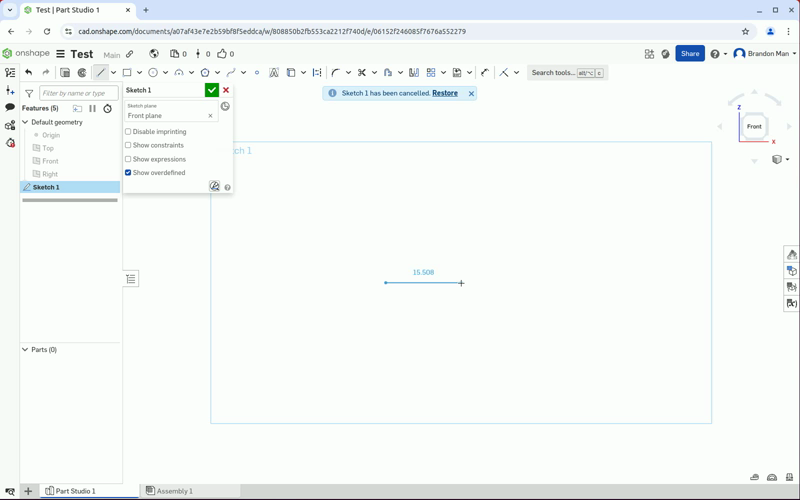
key_up(shift)
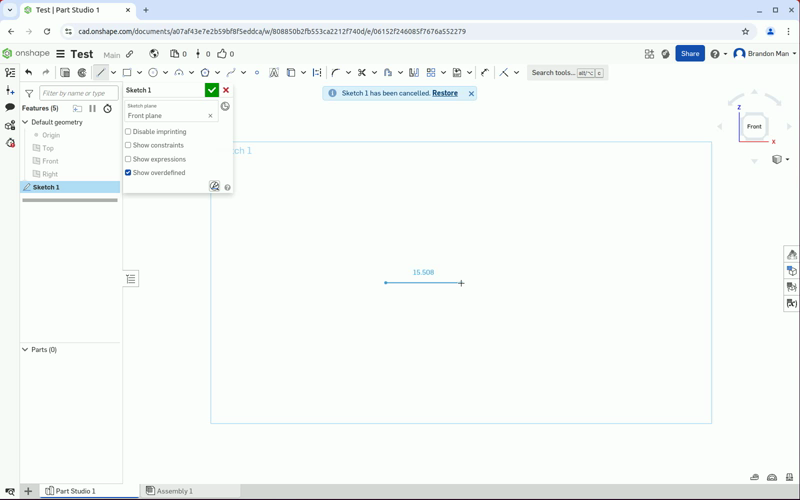
key_down(shift)
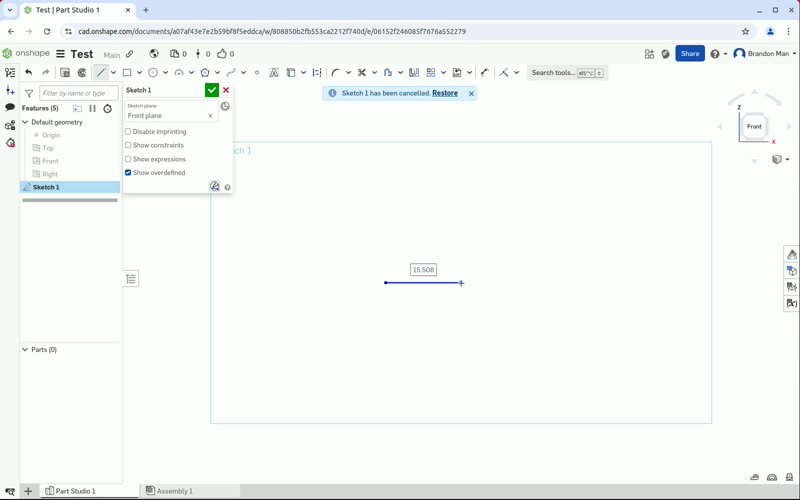
mouse_move(461, 207)
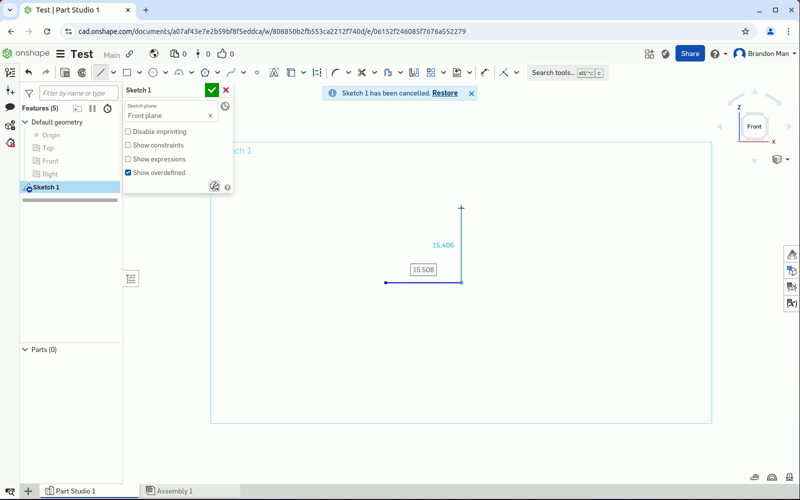
click(461, 207)
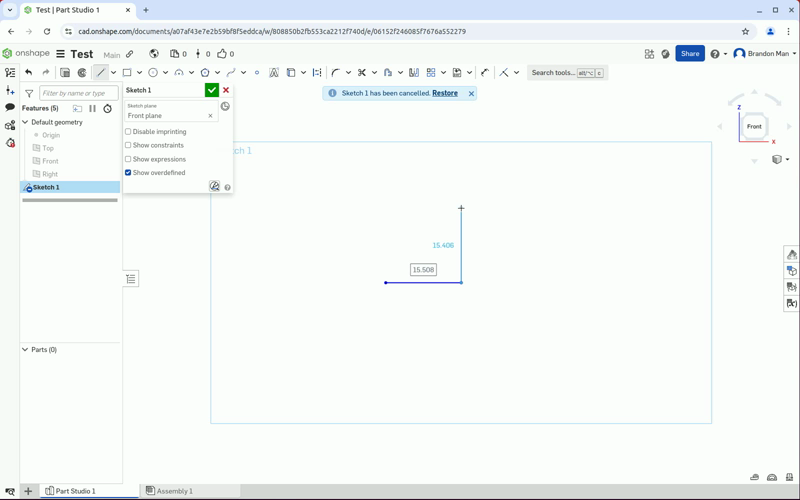
key_up(shift)
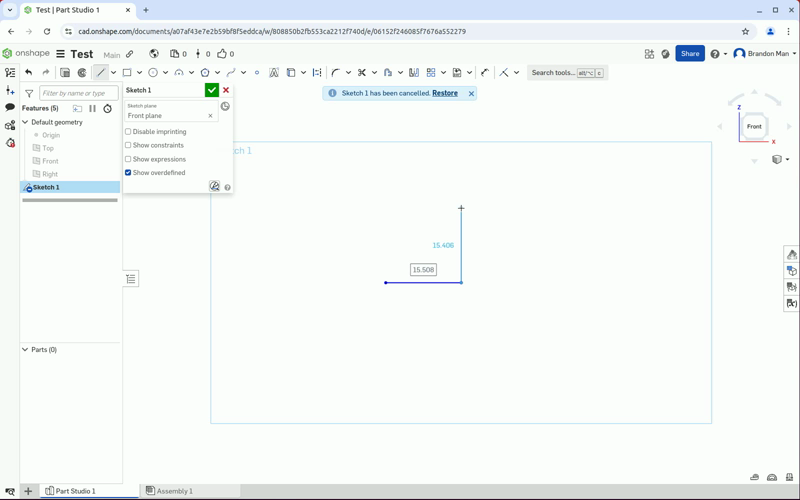
key_down(shift)
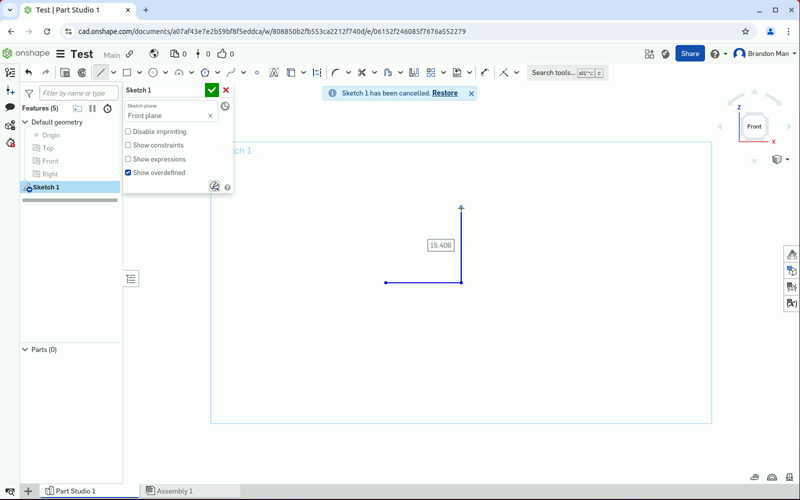
mouse_move(385, 207)
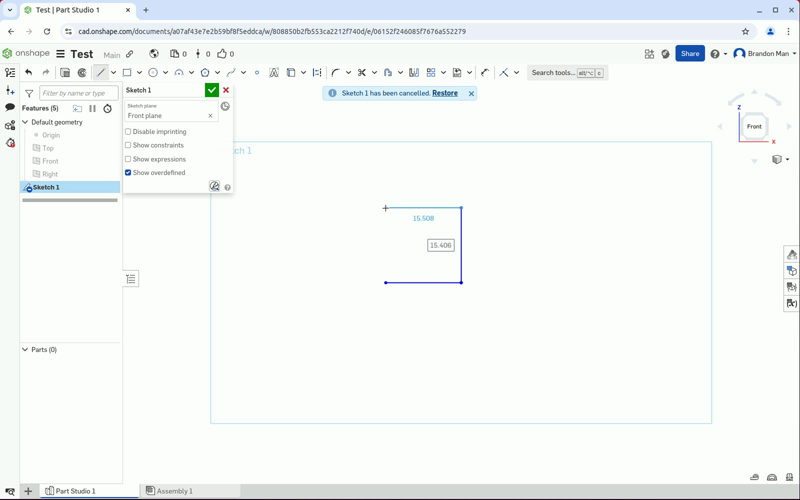
click(385, 207)
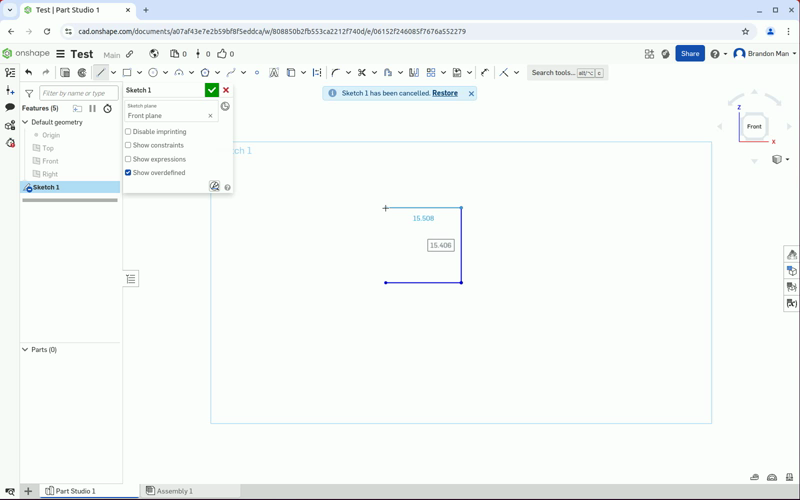
key_up(shift)
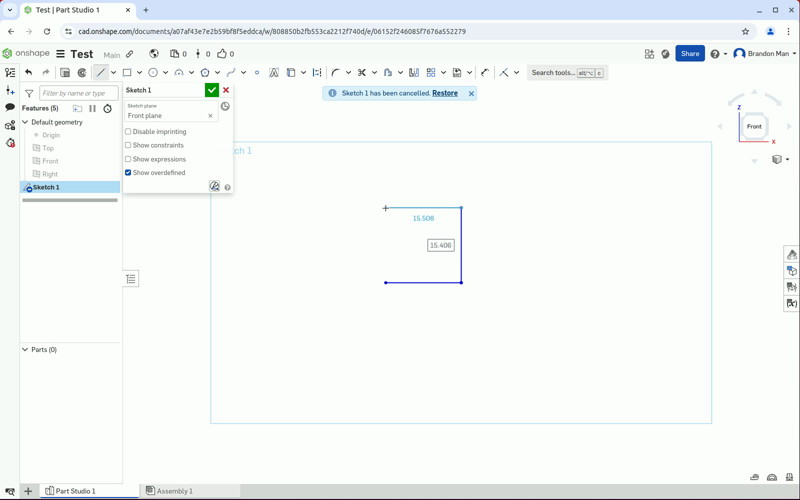
key_down(shift)
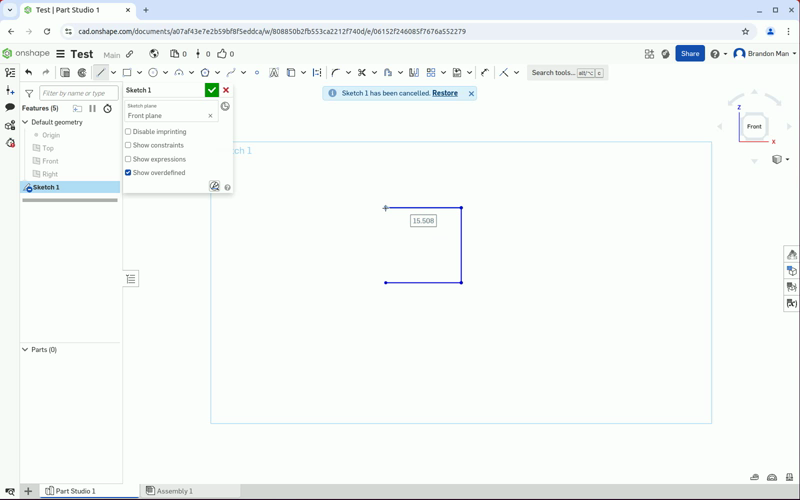
mouse_move(385, 282)
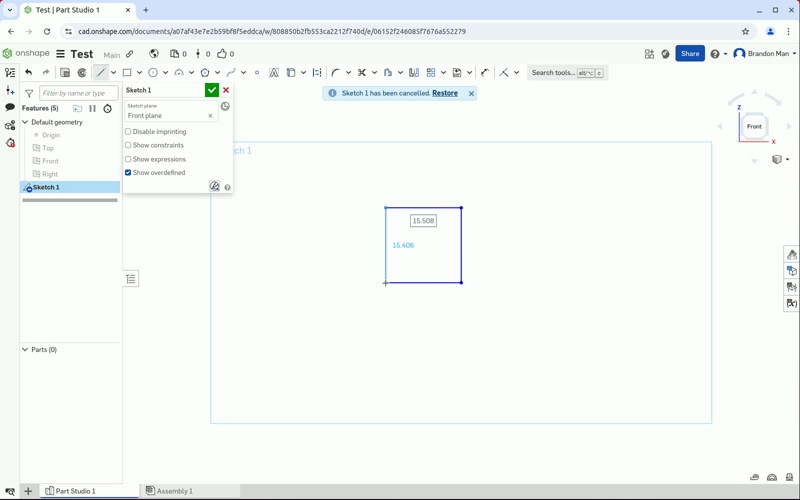
key_up(shift)
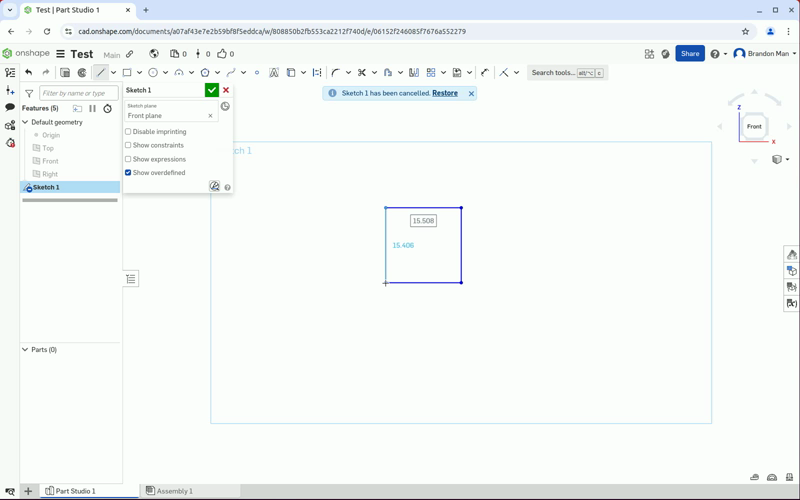
click(385, 282)
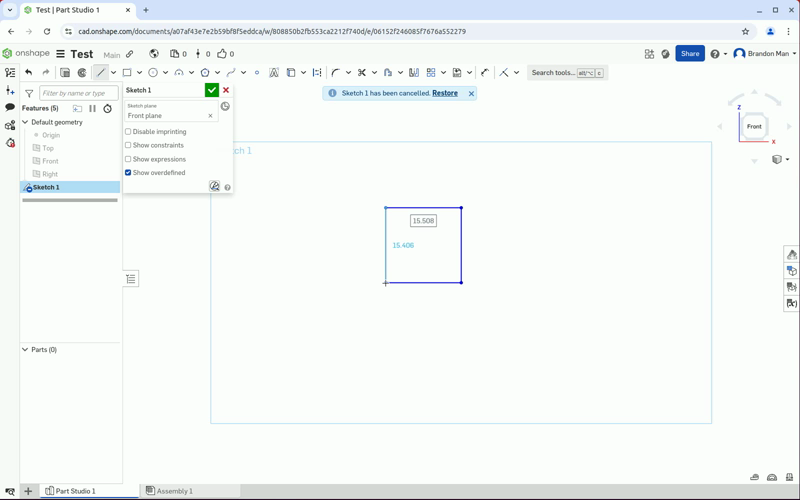
key(esc)
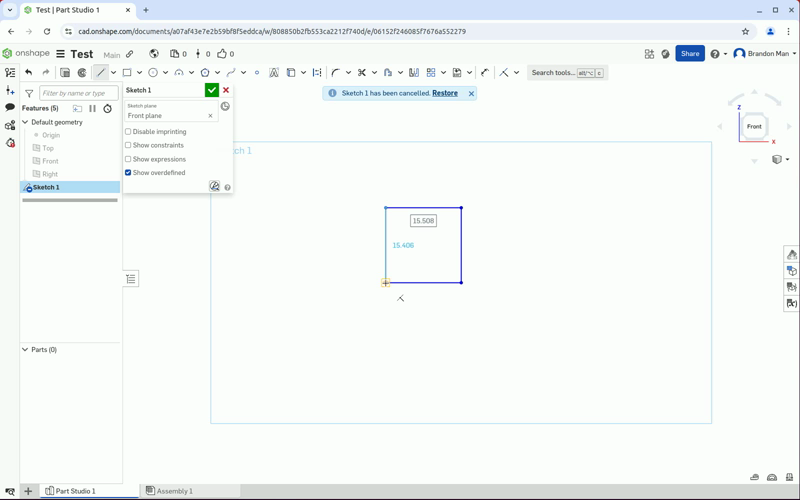
mouse_move(451, 256)
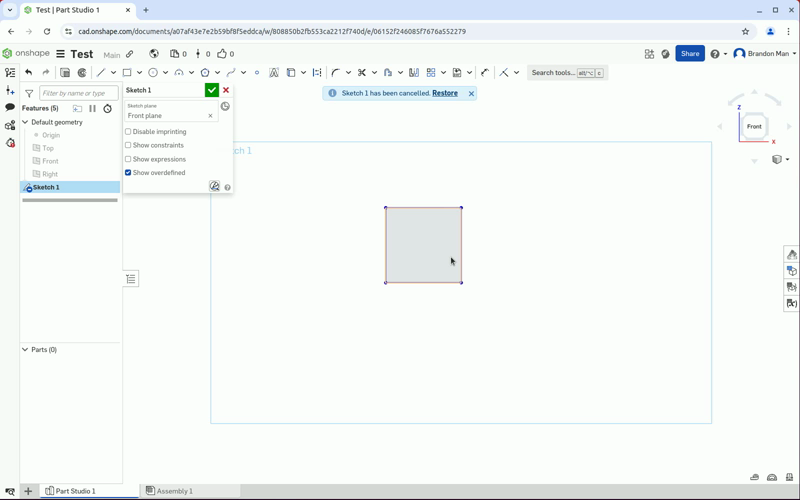
click(451, 256)
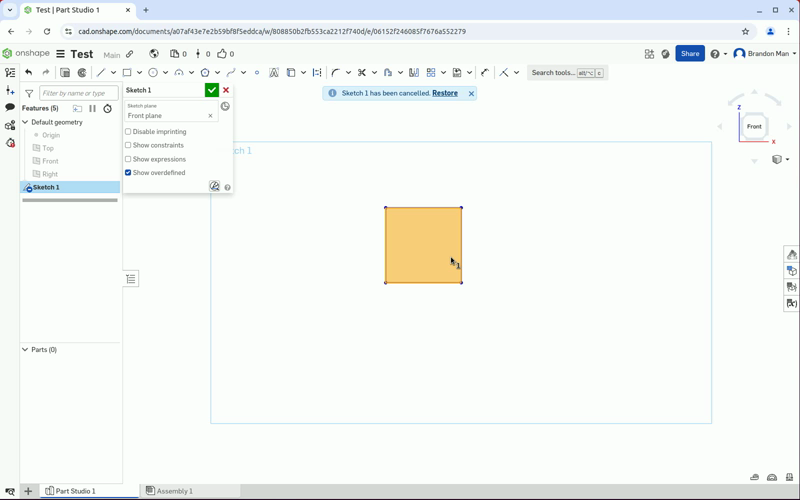
mouse_move(73, 352)
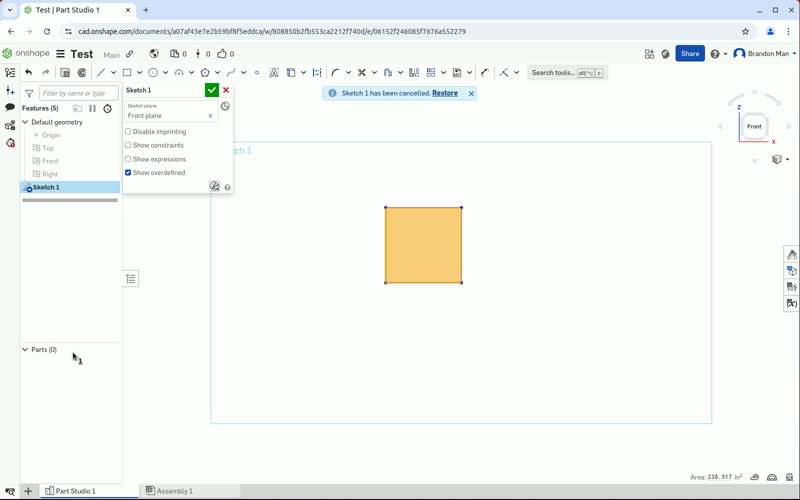
key(shift+y)
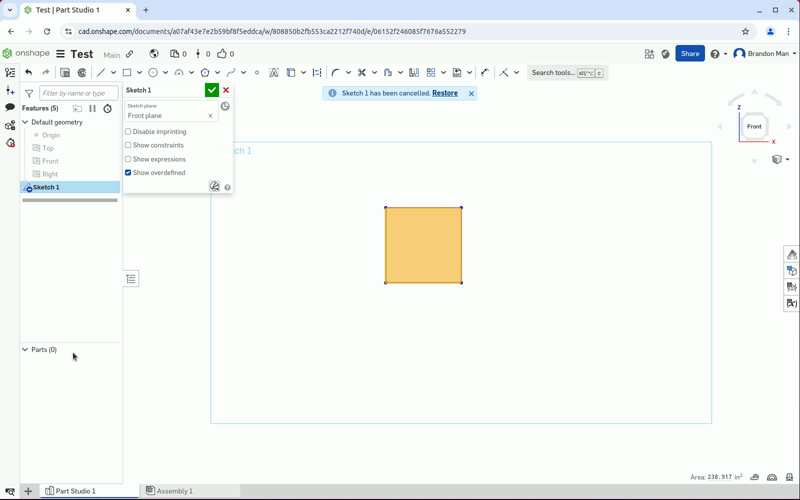
key(shift+e)
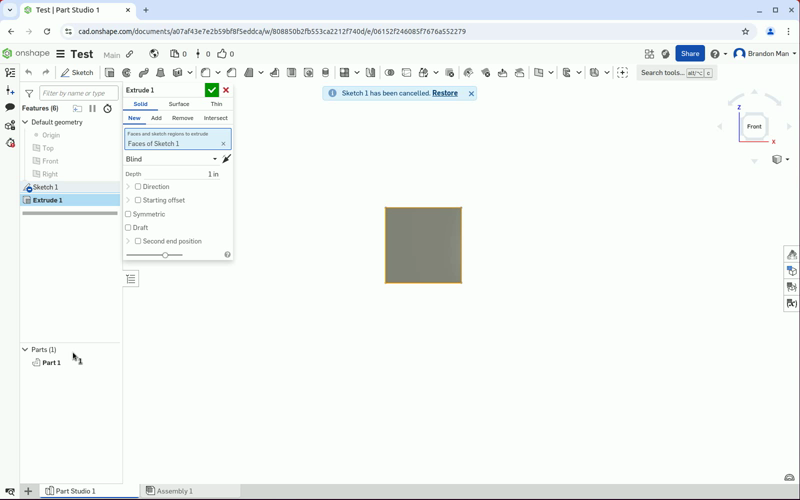
mouse_move(143, 106)
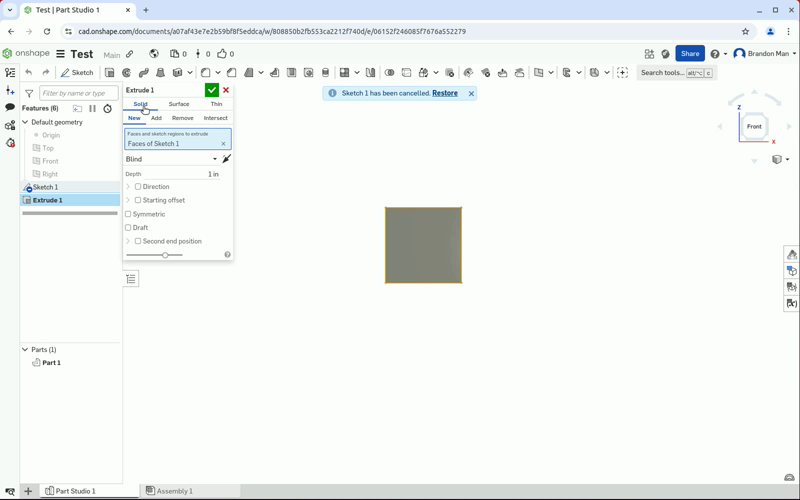
click(143, 106)
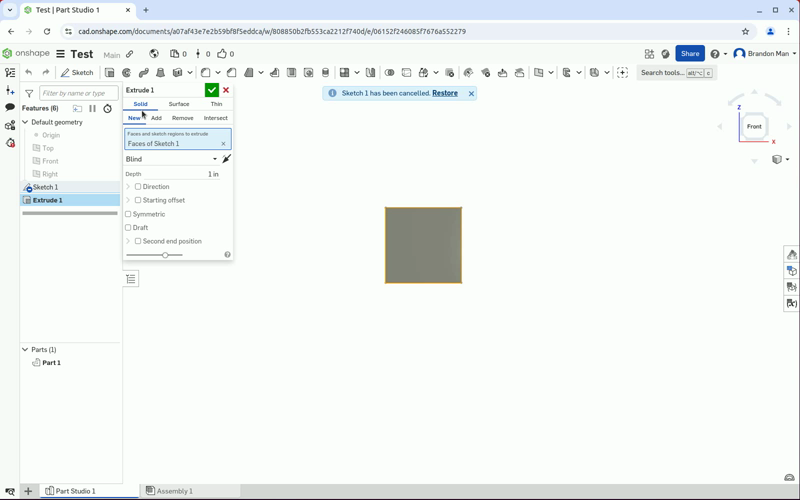
mouse_move(137, 120)
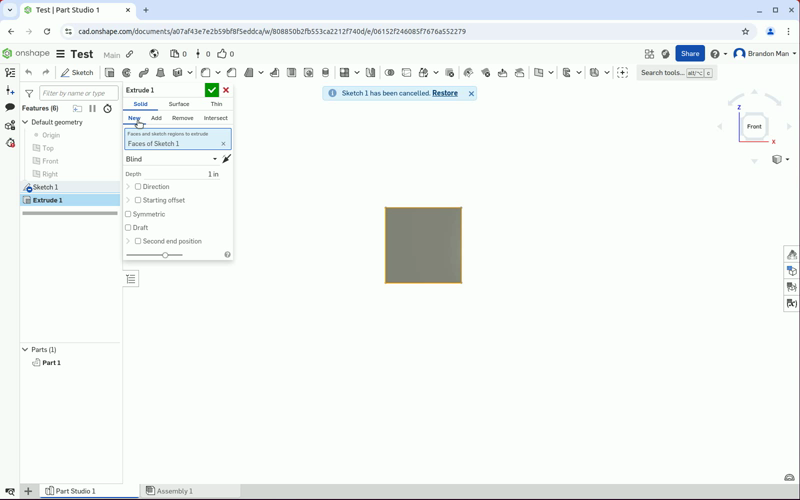
click(137, 120)
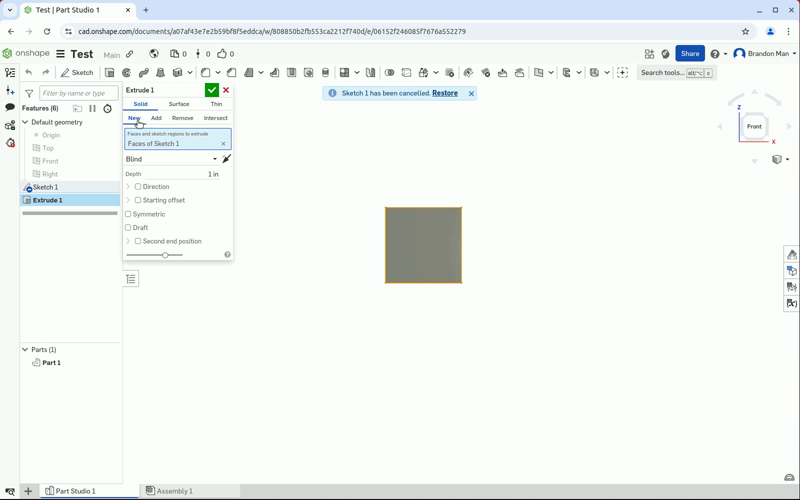
key(tab, 4)
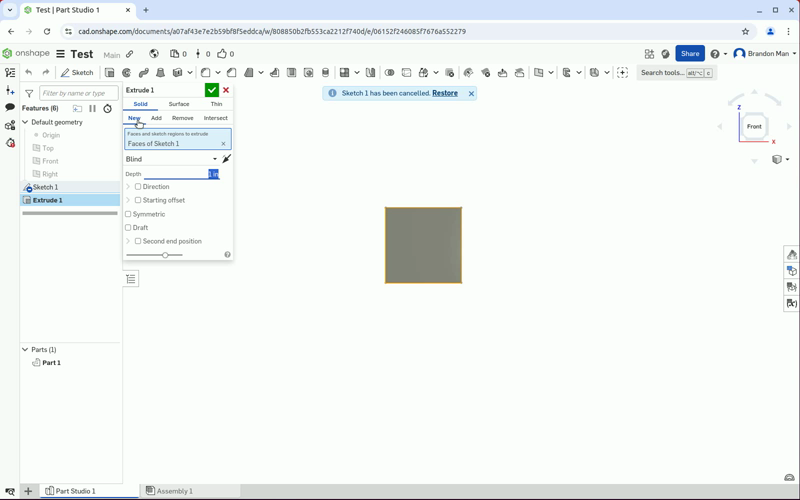
text(15.405)
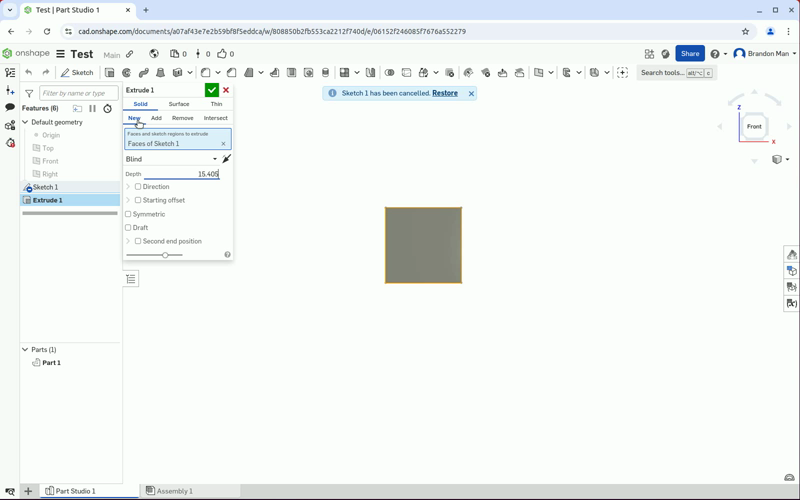
key(enter)
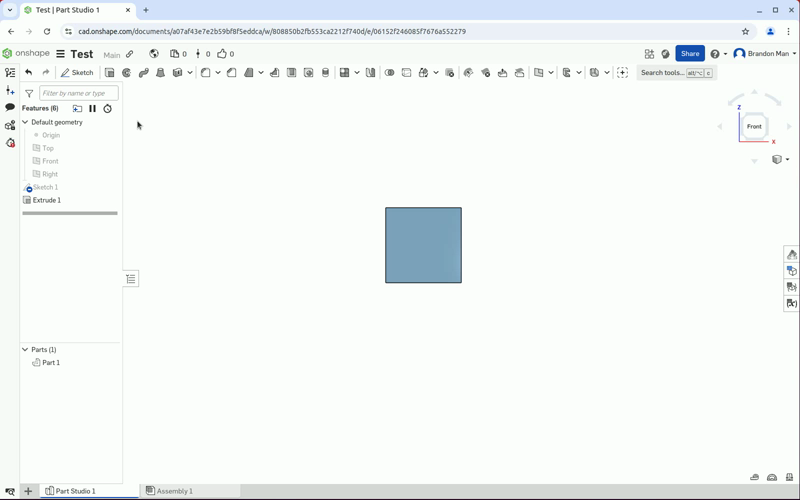
key(shift+h)
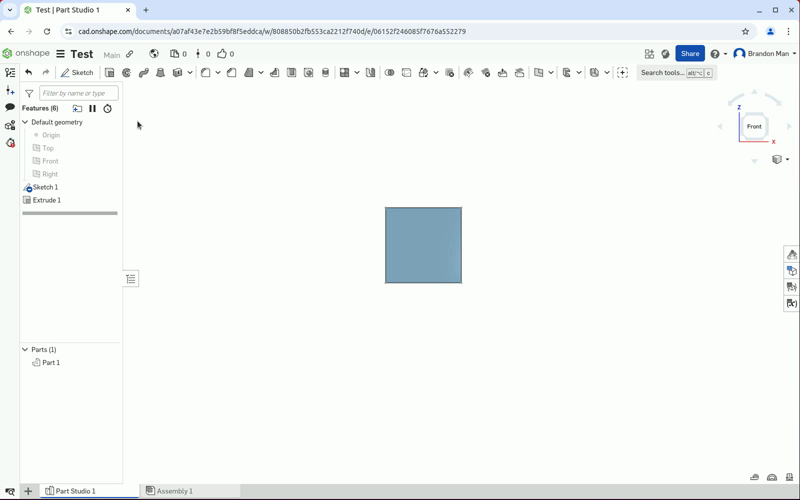
key(shift+h)
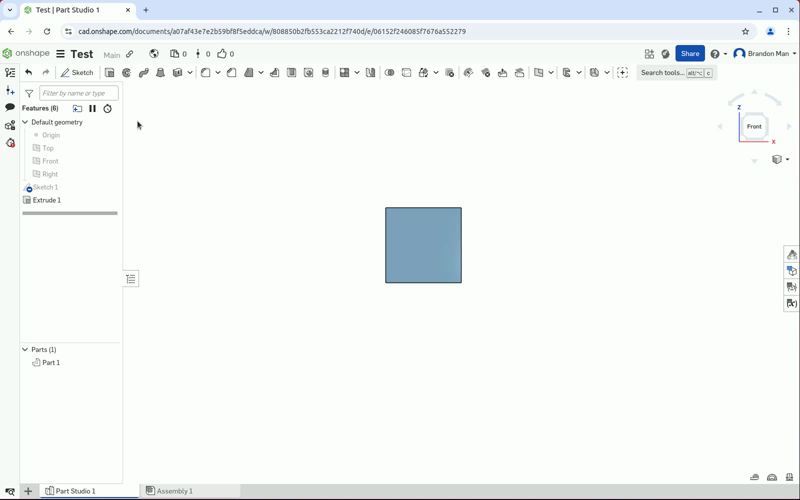
mouse_move(73, 189)
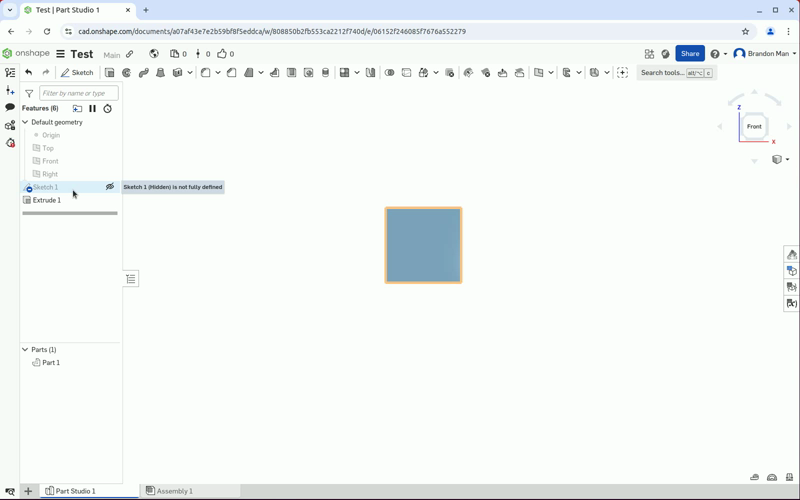
click(73, 189)
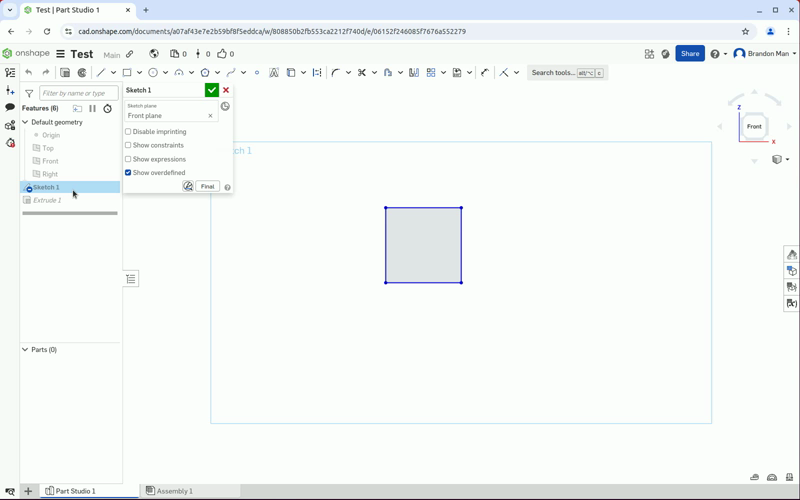
mouse_move(229, 92)
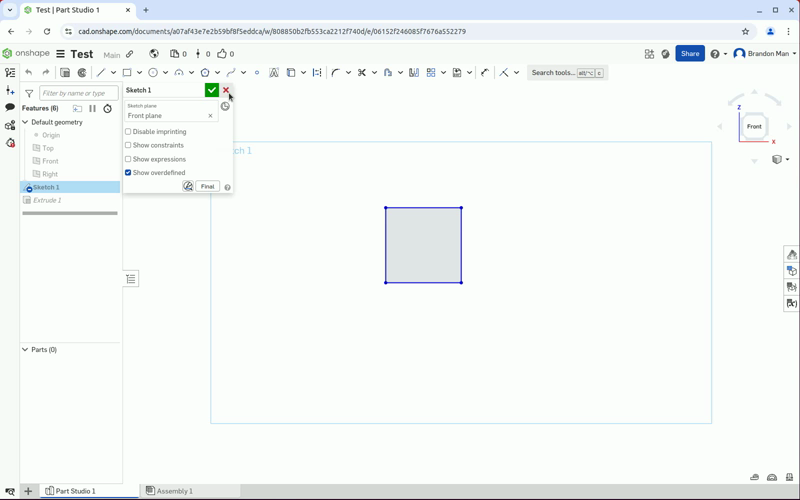
click(229, 92)
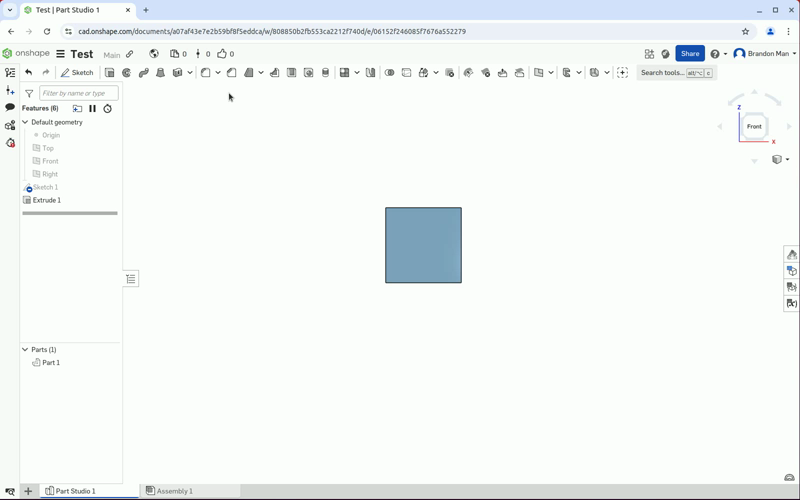
mouse_move(541, 75)
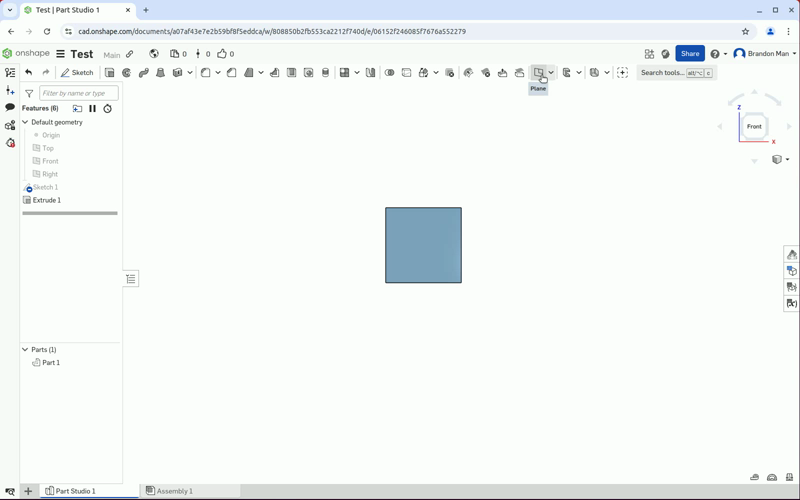
click(541, 75)
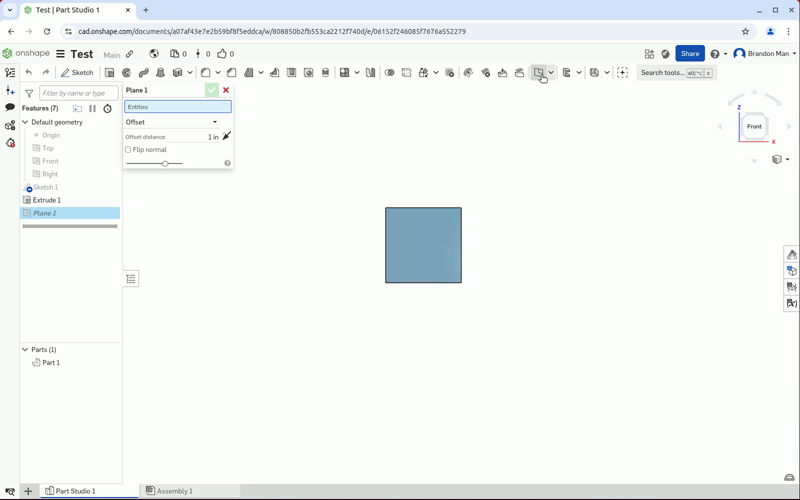
mouse_move(73, 163)
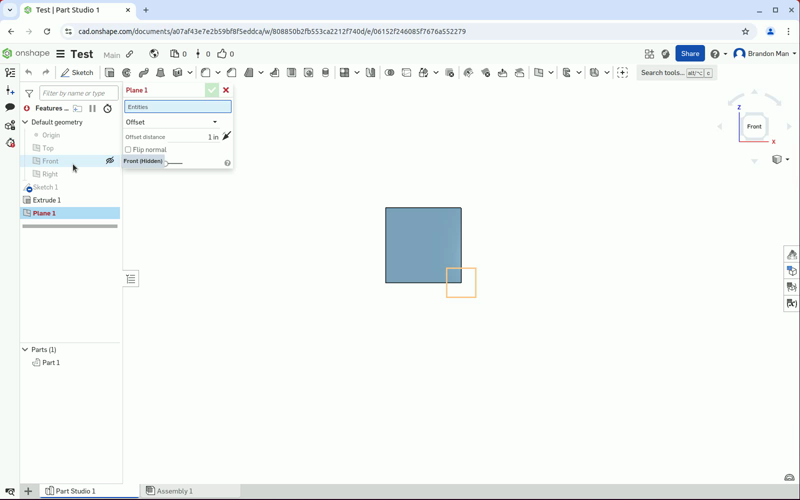
click(73, 163)
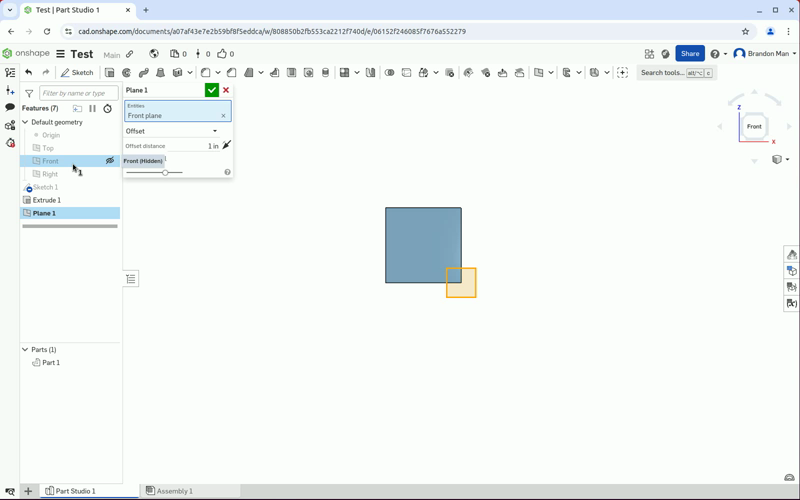
key(tab, 2)
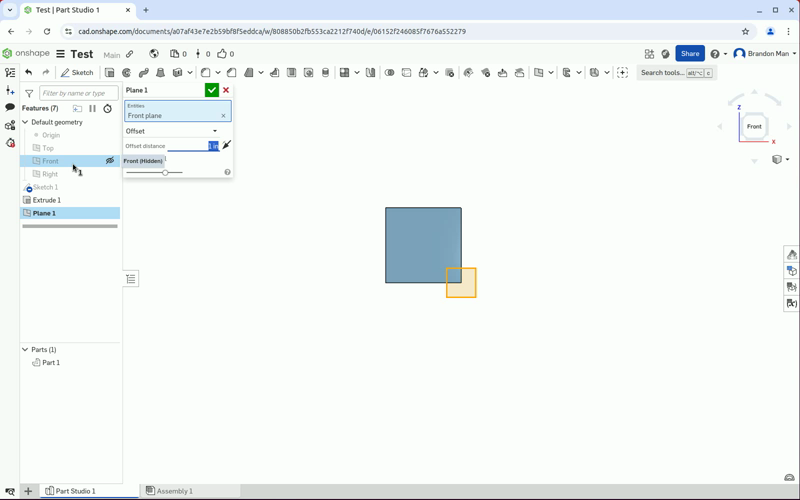
text(15.405)
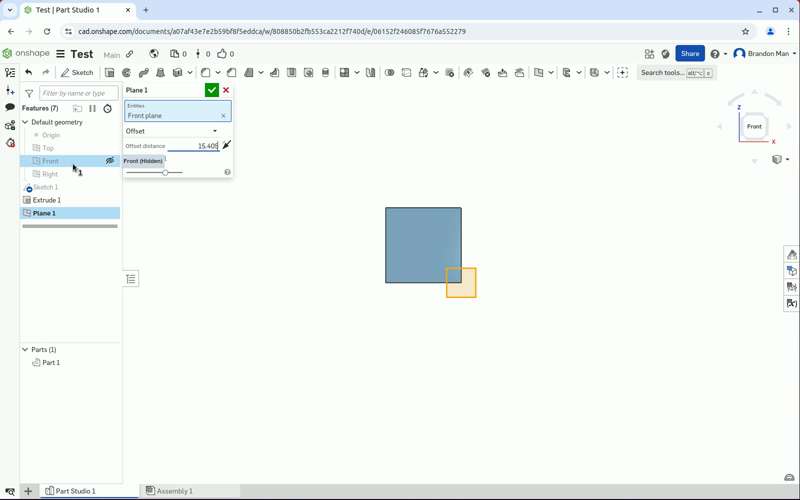
key(enter, 2)
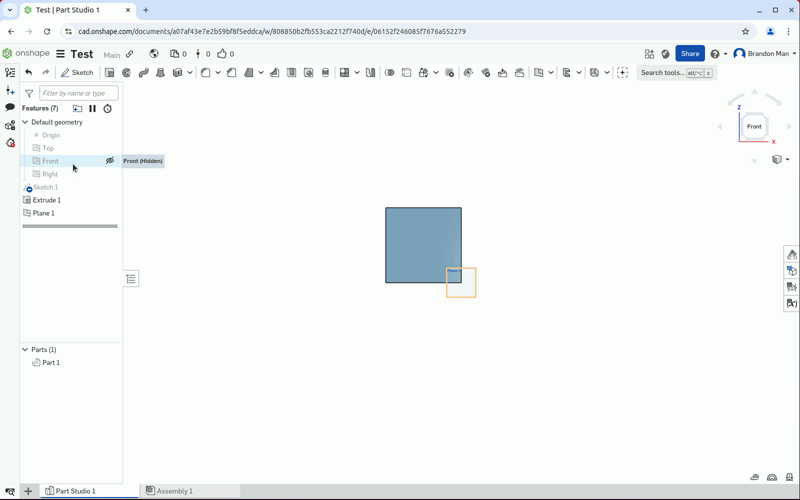
key(shift+s)
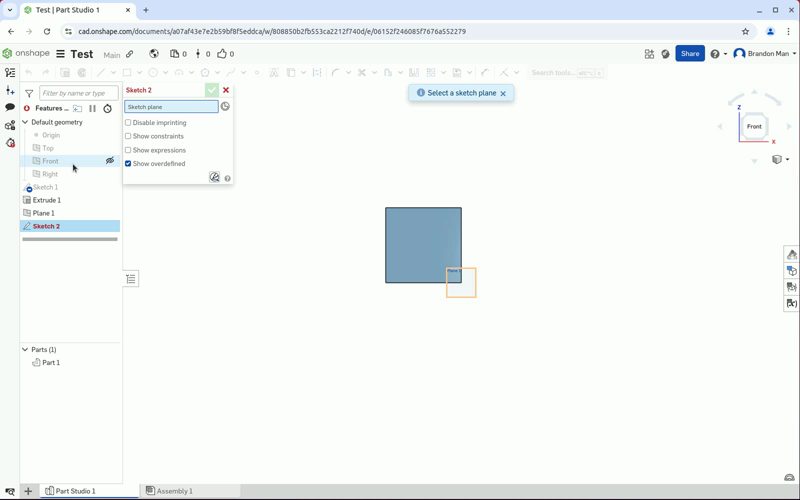
mouse_move(73, 215)
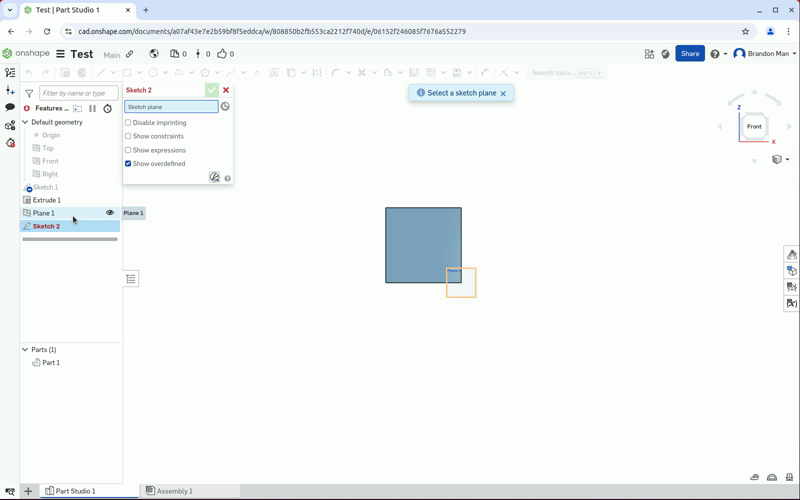
click(73, 215)
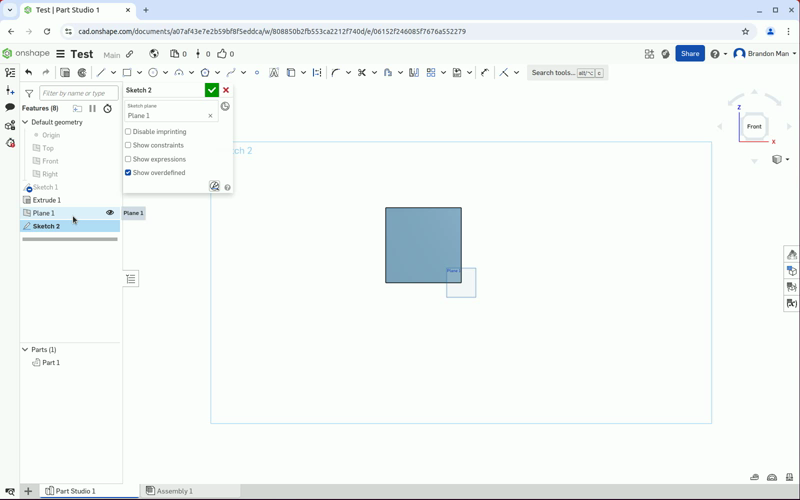
mouse_move(73, 352)
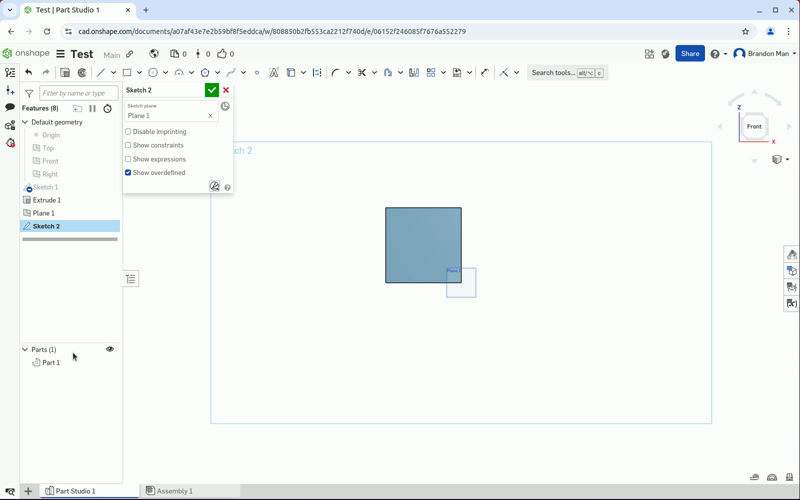
key(y)
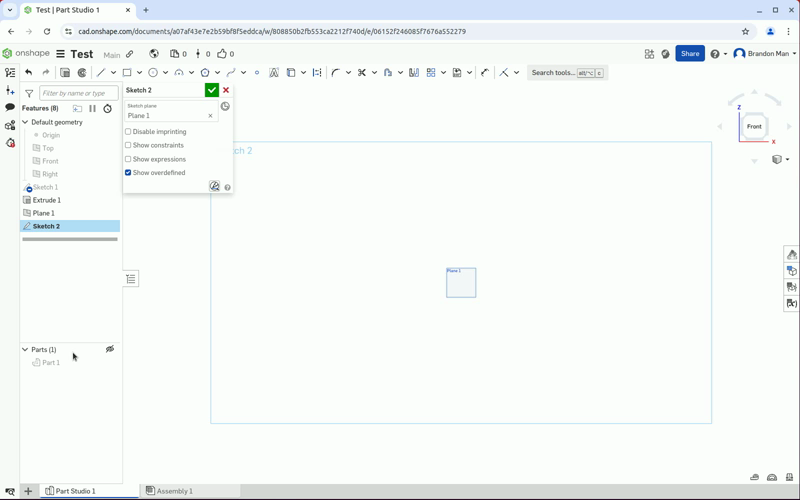
key(l)
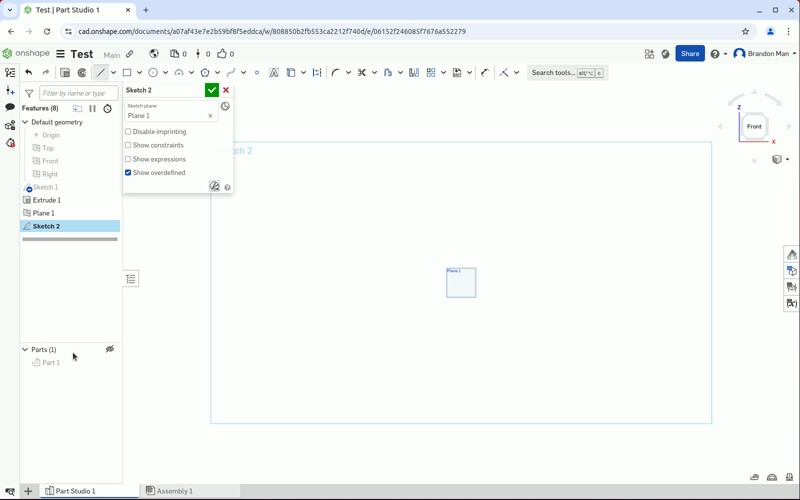
key_down(shift)
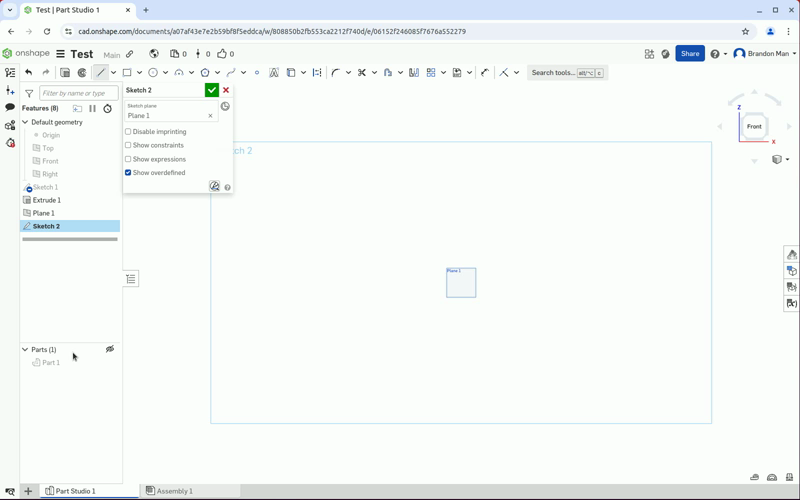
mouse_move(404, 264)
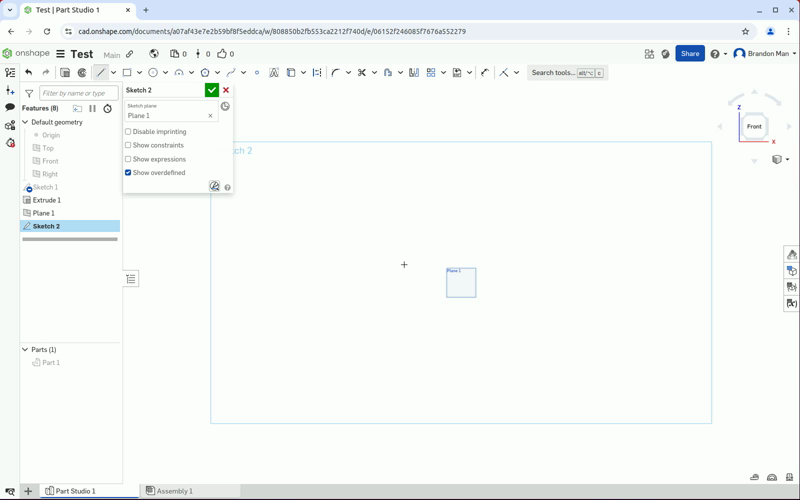
click(404, 264)
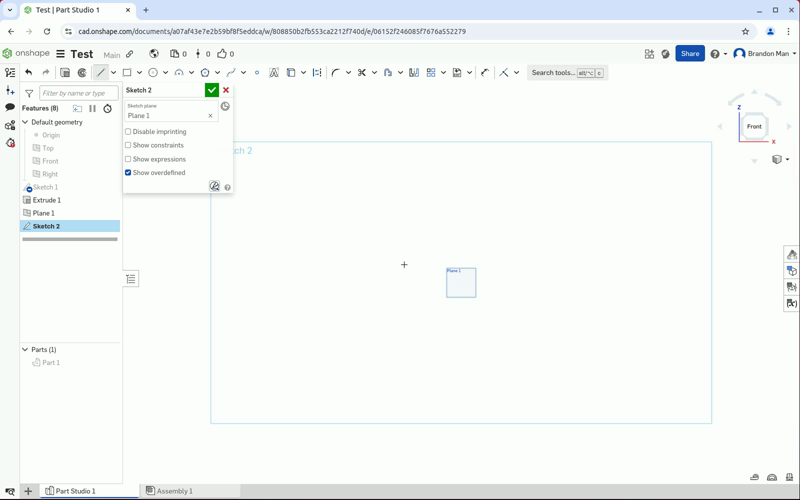
key_up(shift)
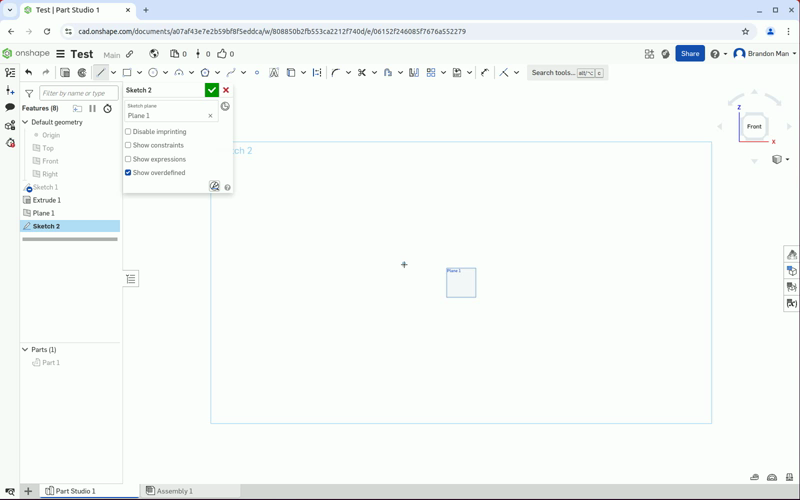
key_down(shift)
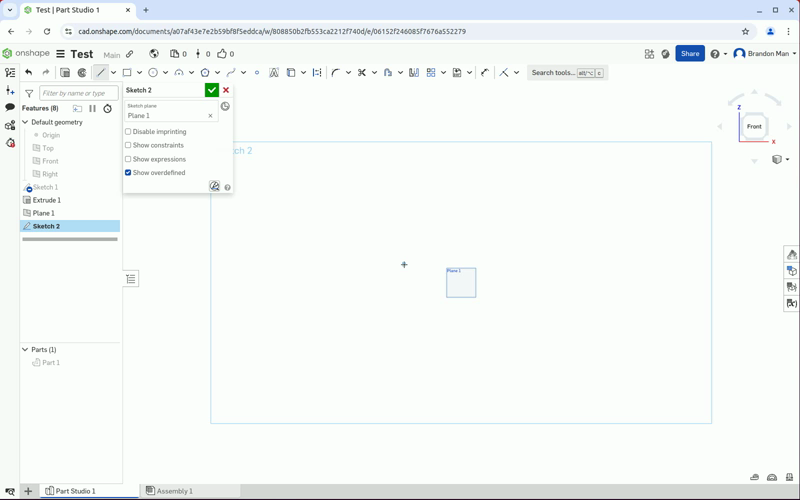
mouse_move(434, 264)
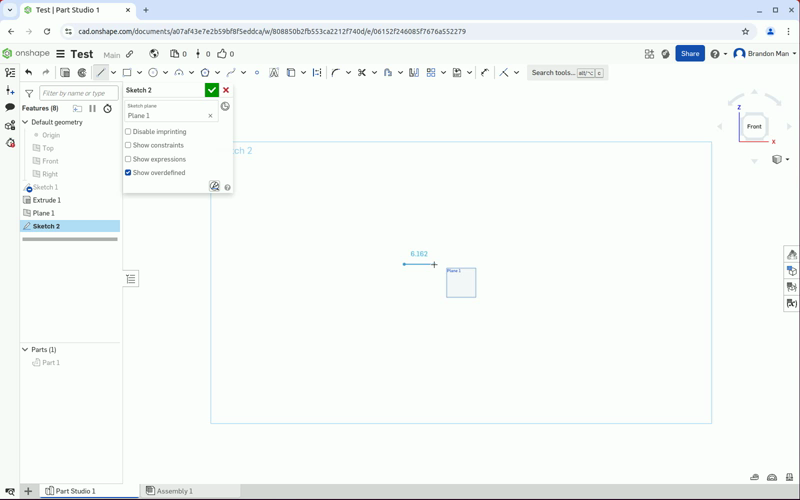
mouse_move(442, 264)
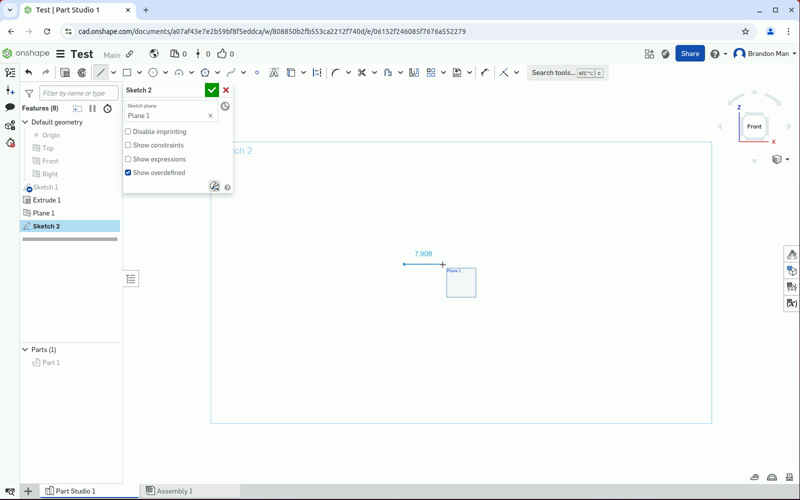
click(442, 264)
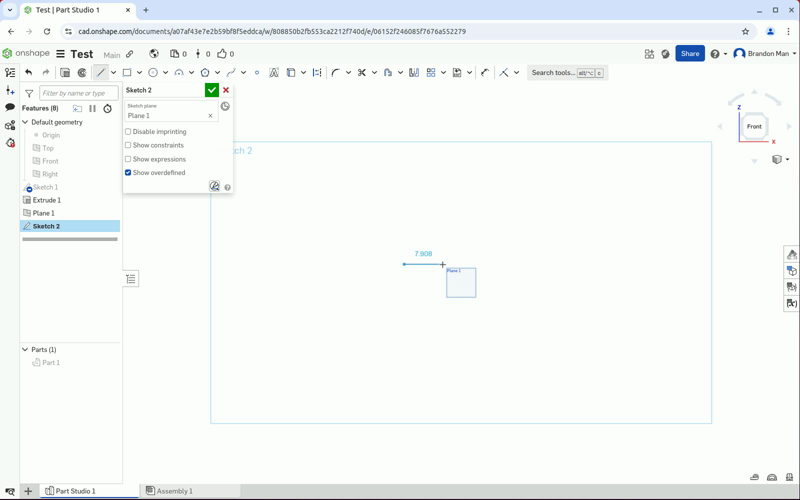
key_up(shift)
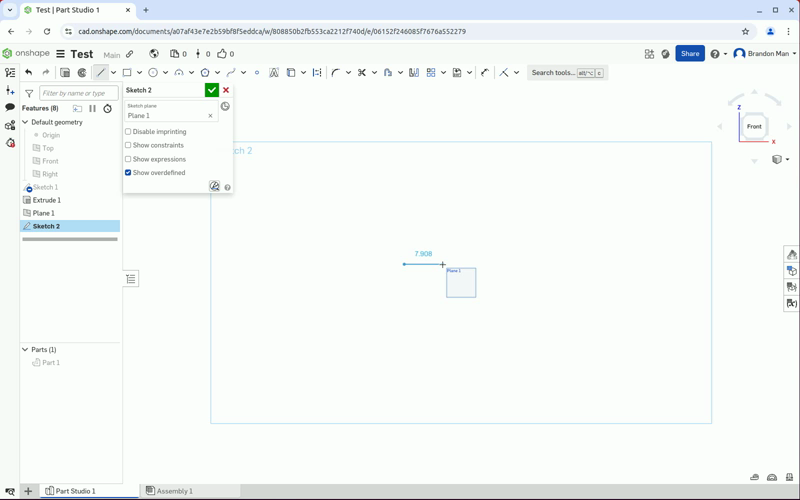
key_down(shift)
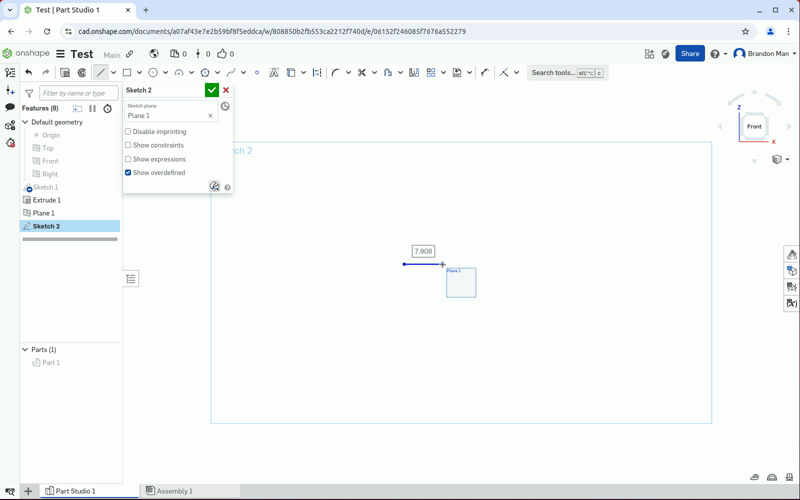
mouse_move(472, 264)
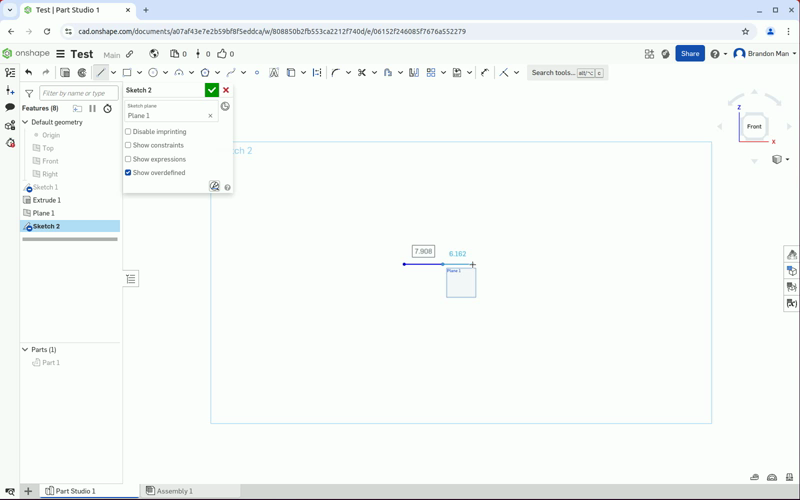
mouse_move(442, 225)
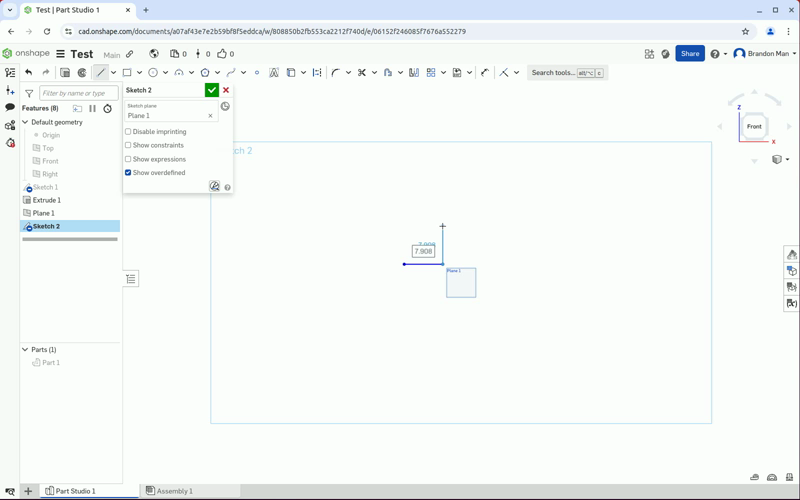
click(442, 225)
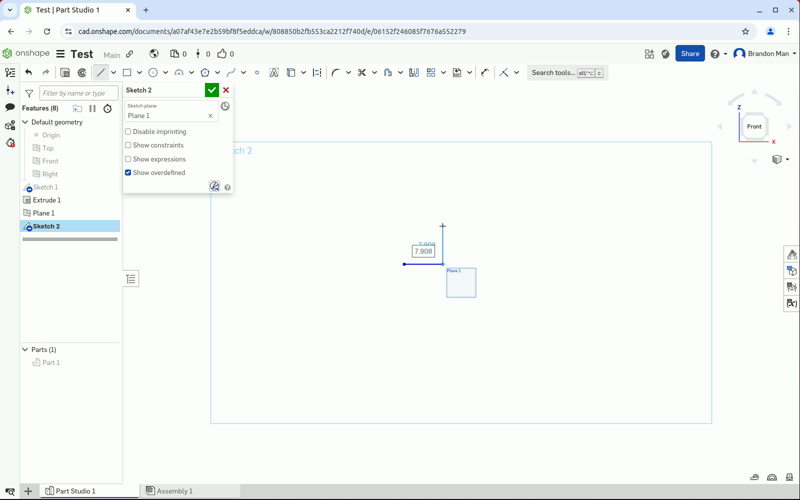
key_up(shift)
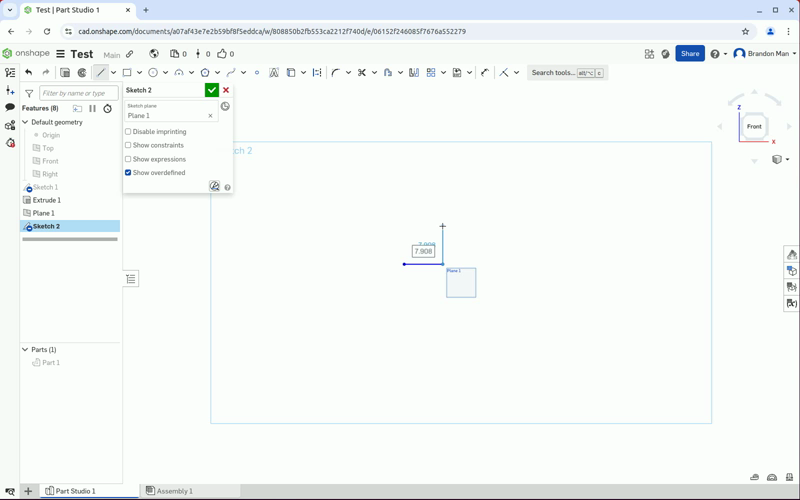
key_down(shift)
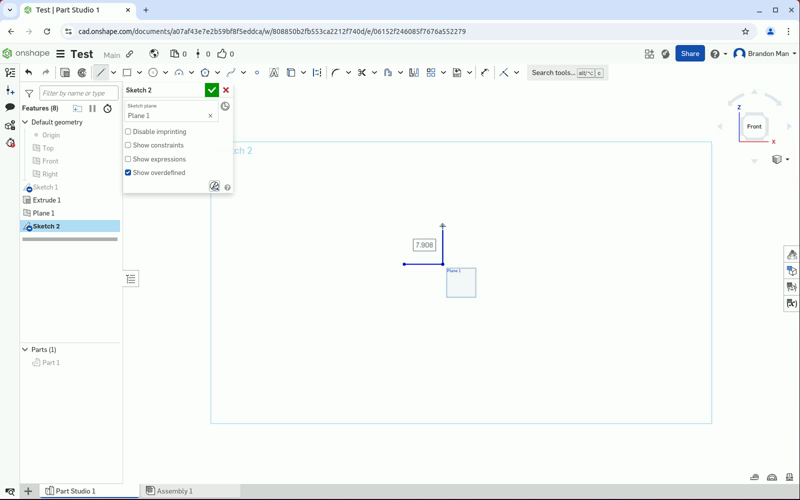
mouse_move(472, 225)
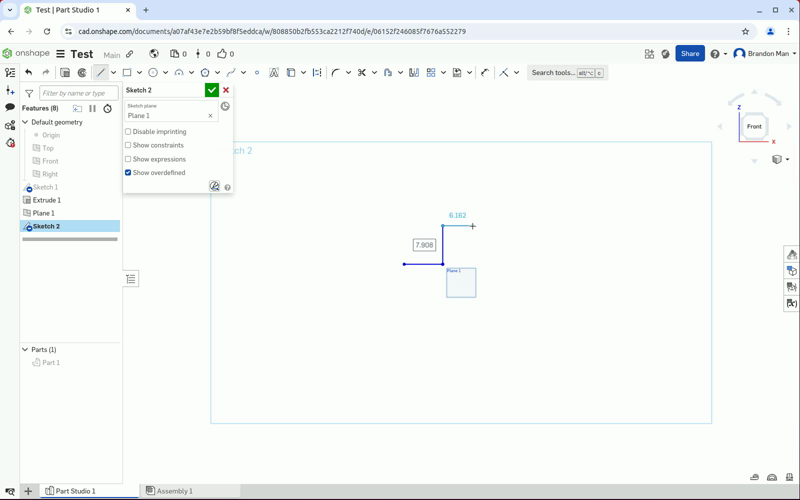
mouse_move(404, 225)
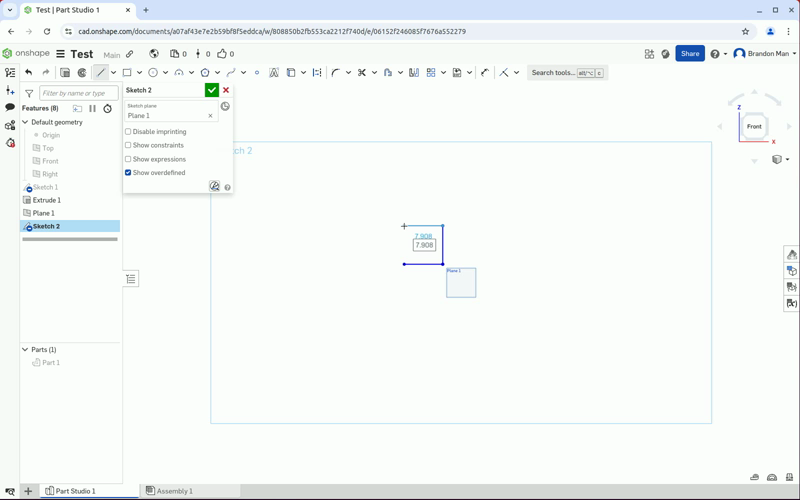
click(404, 225)
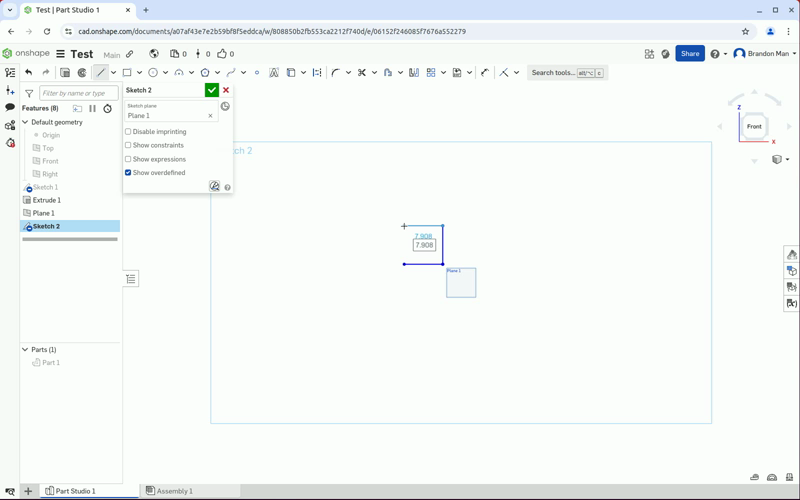
key_up(shift)
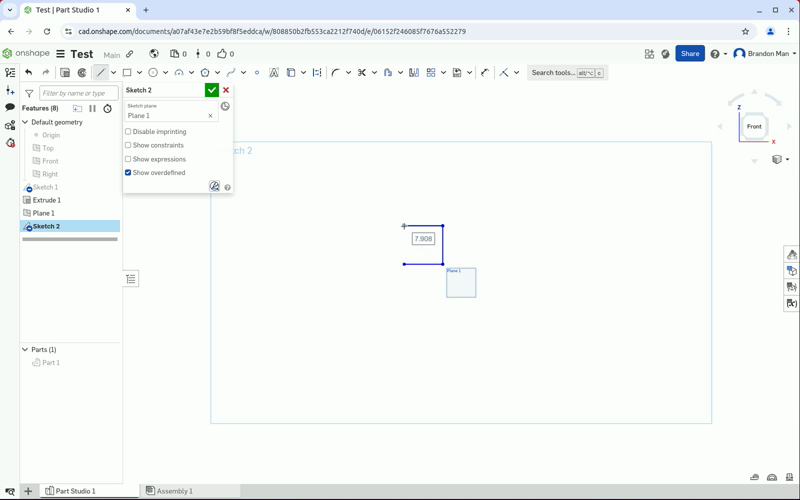
mouse_move(434, 225)
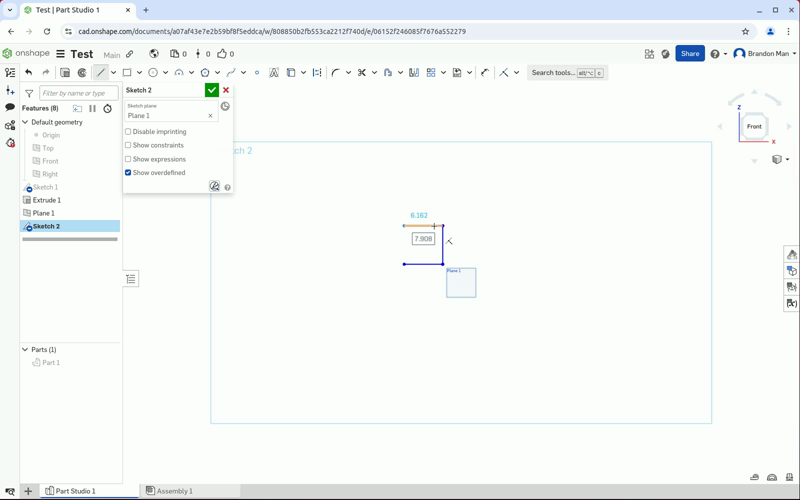
key_down(shift)
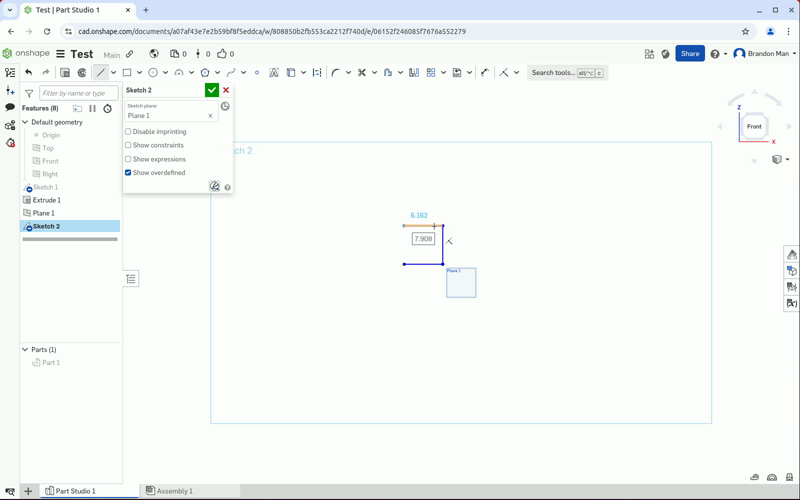
mouse_move(404, 264)
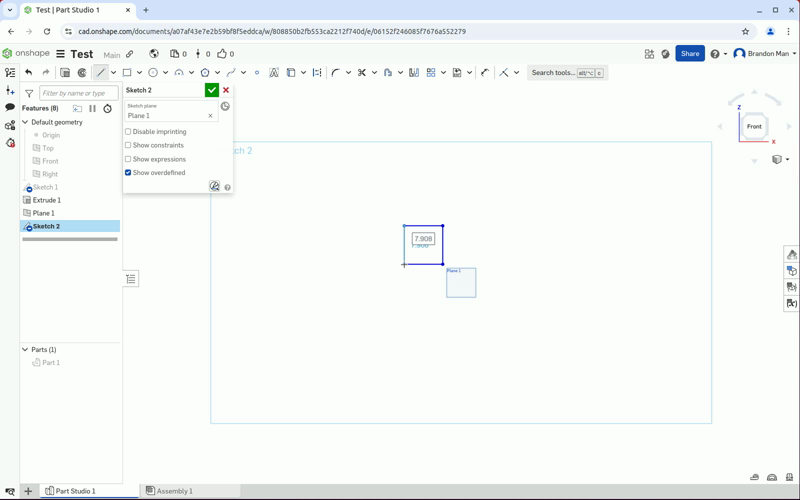
key_up(shift)
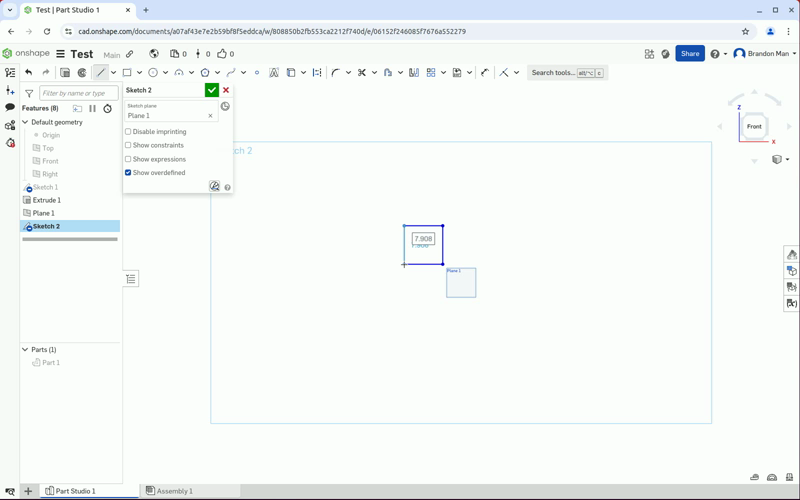
click(404, 264)
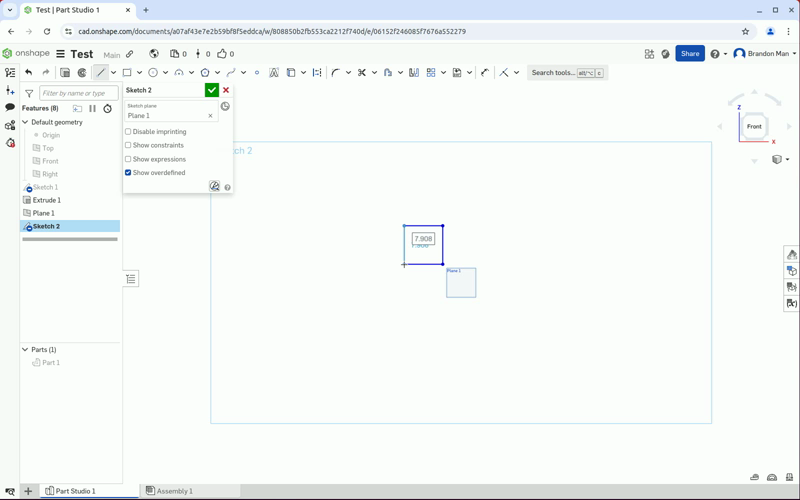
key(esc)
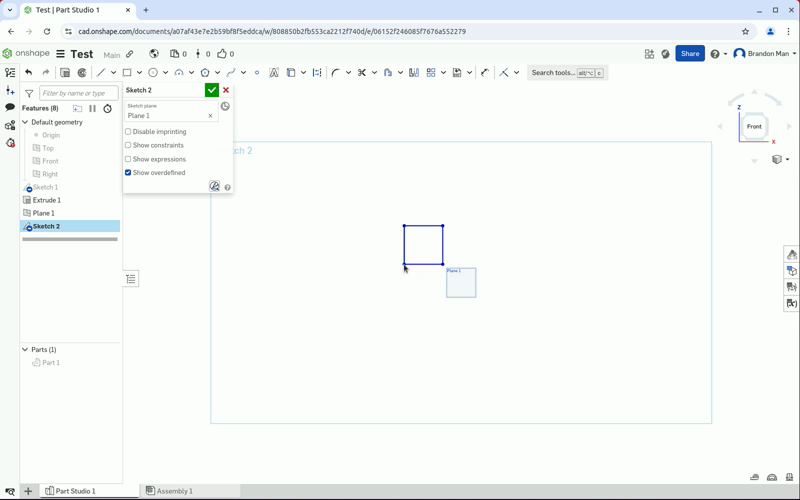
mouse_move(416, 231)
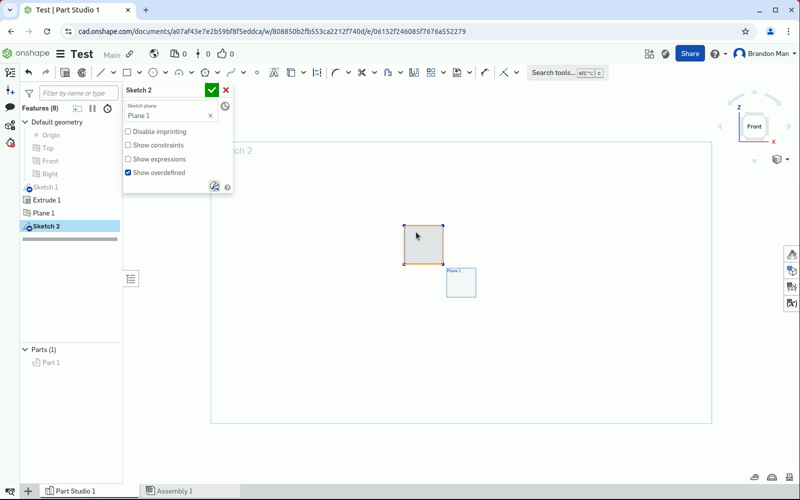
scroll(6)
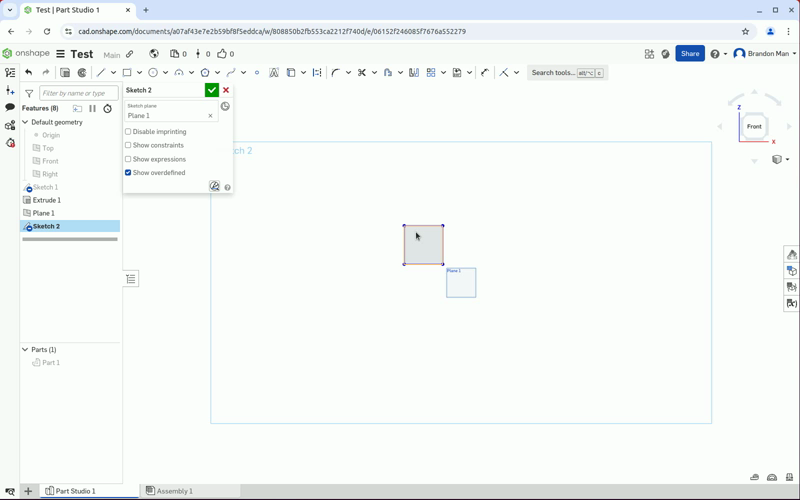
scroll(6)
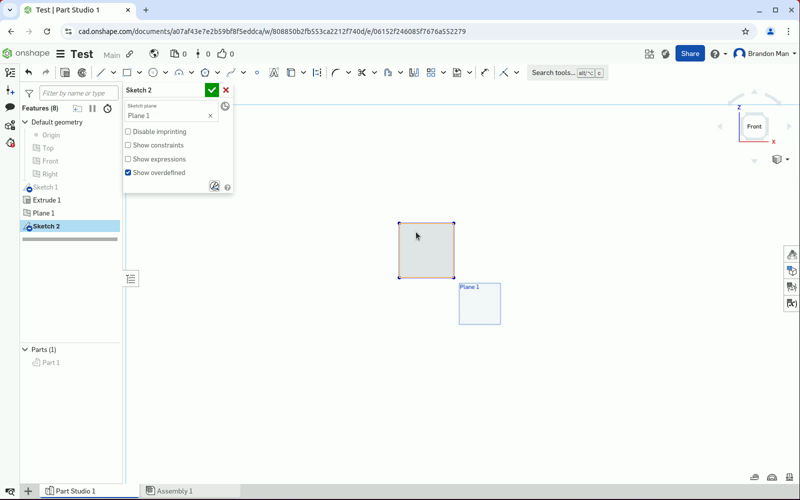
scroll(6)
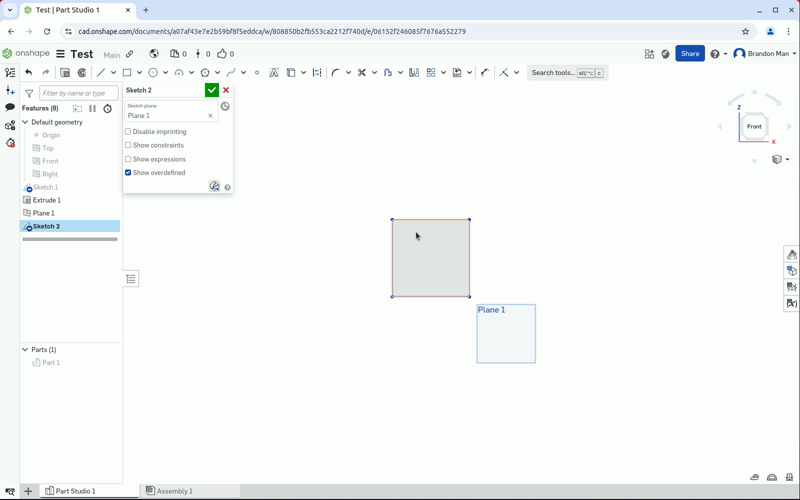
scroll(6)
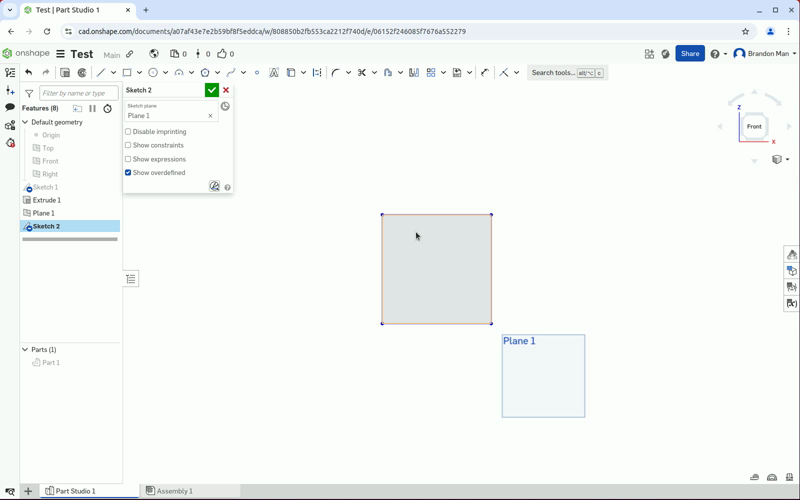
scroll(6)
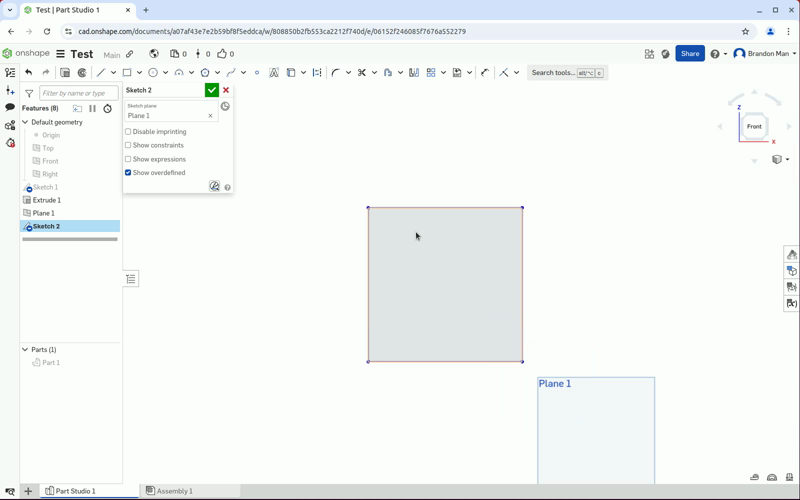
scroll(6)
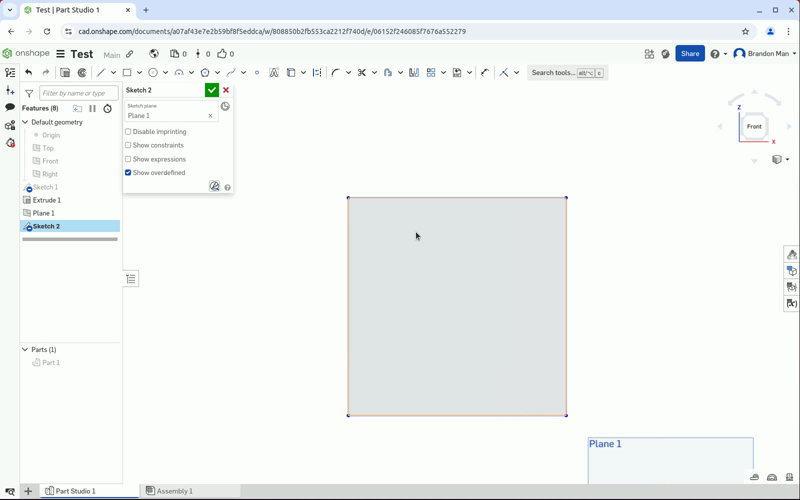
scroll(6)
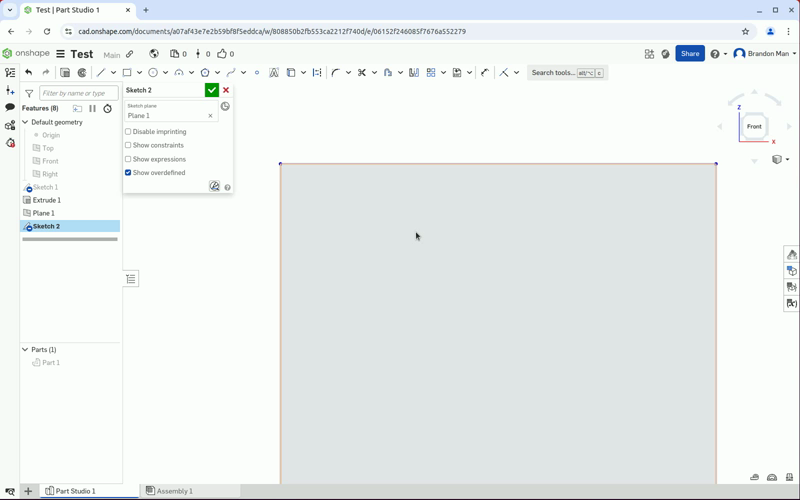
click(416, 231)
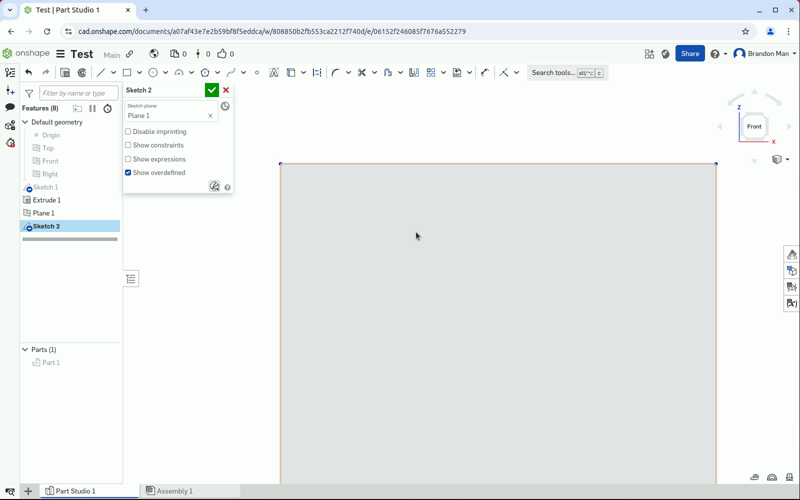
scroll(-6)
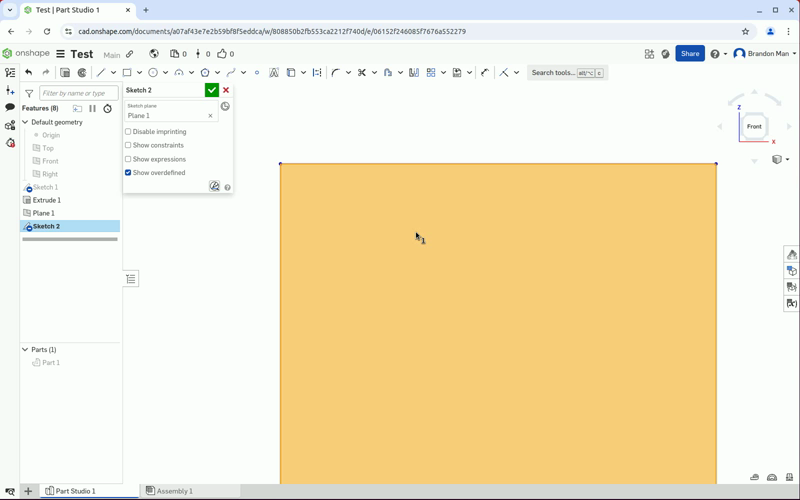
scroll(-6)
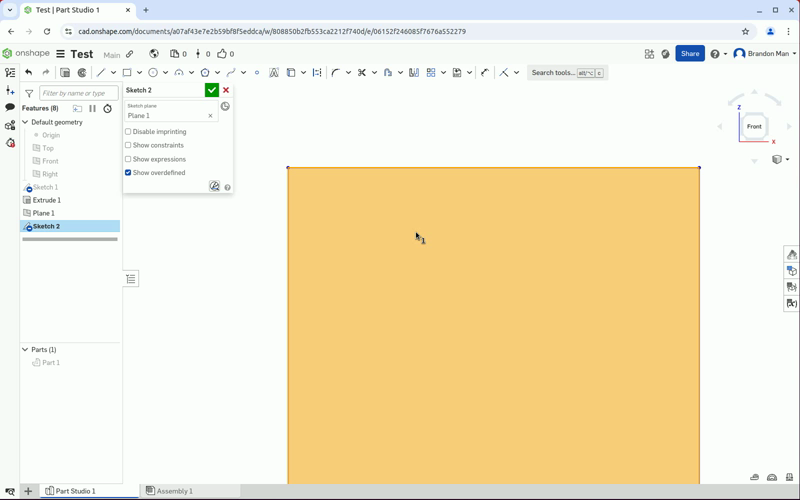
scroll(-6)
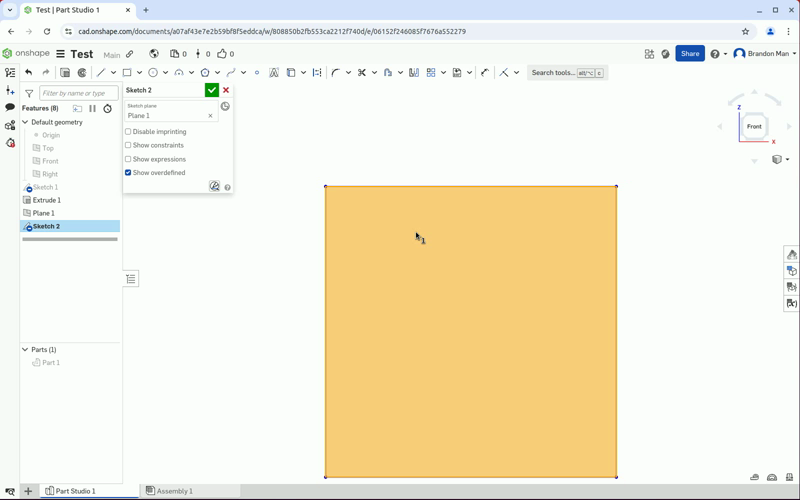
scroll(-6)
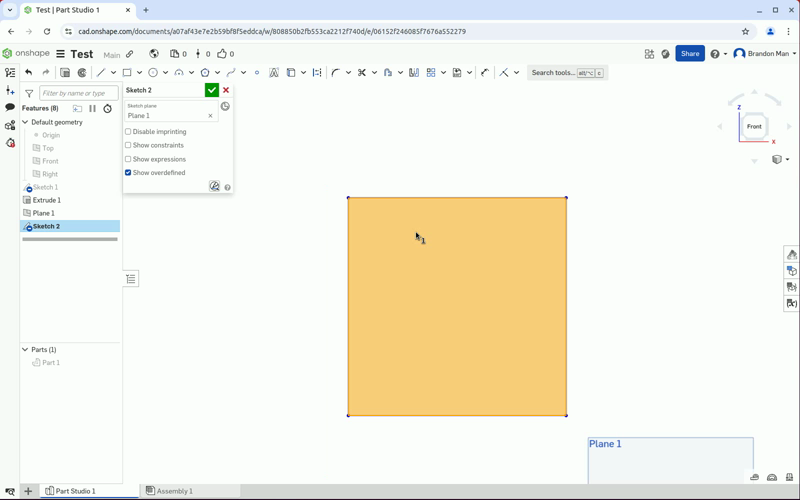
scroll(-6)
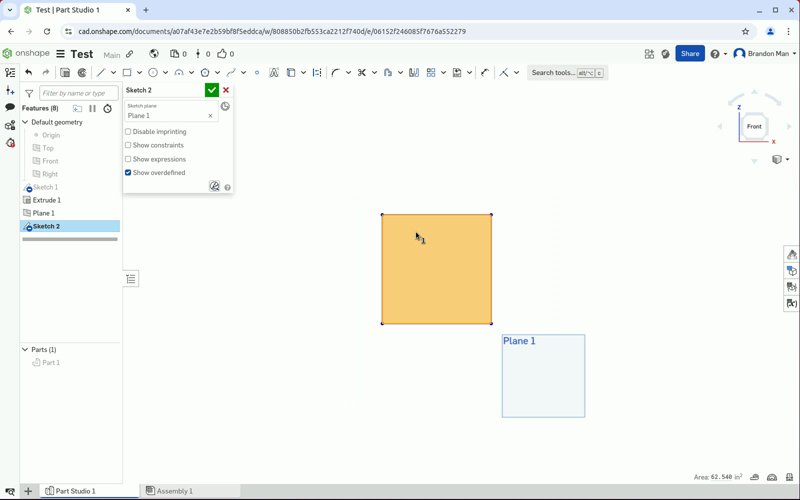
scroll(-6)
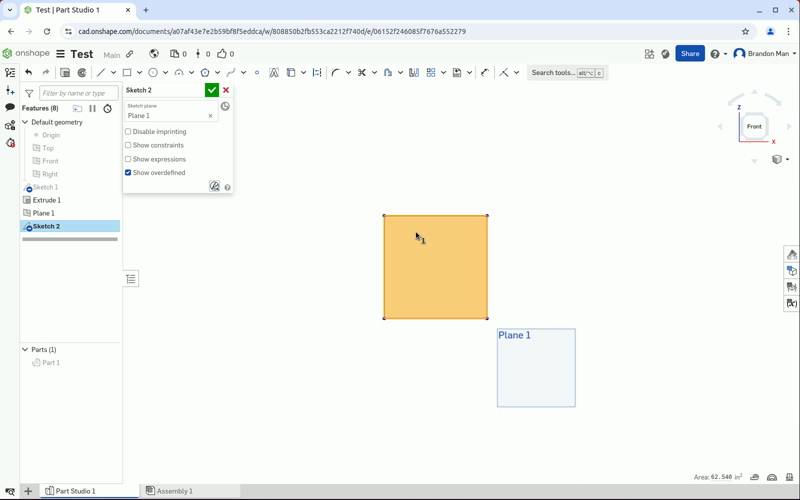
scroll(-6)
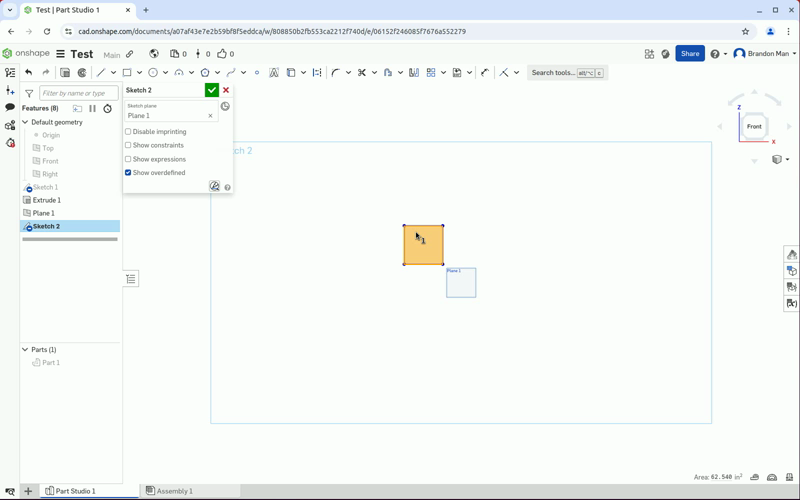
mouse_move(73, 352)
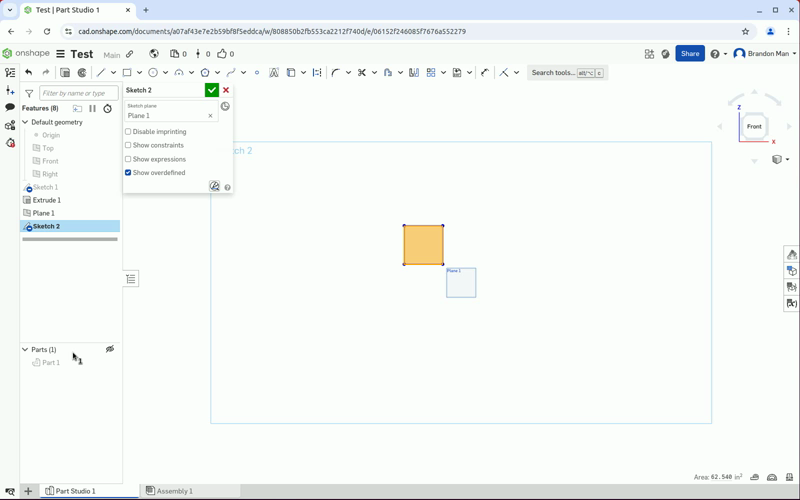
key(shift+y)
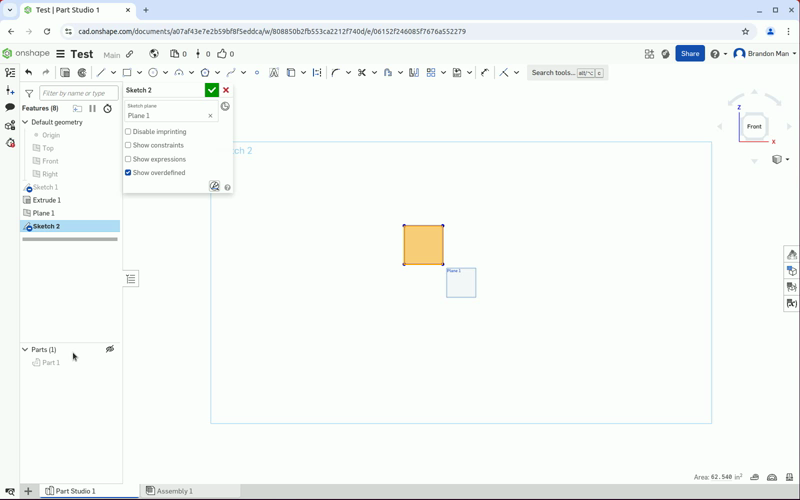
key(shift+e)
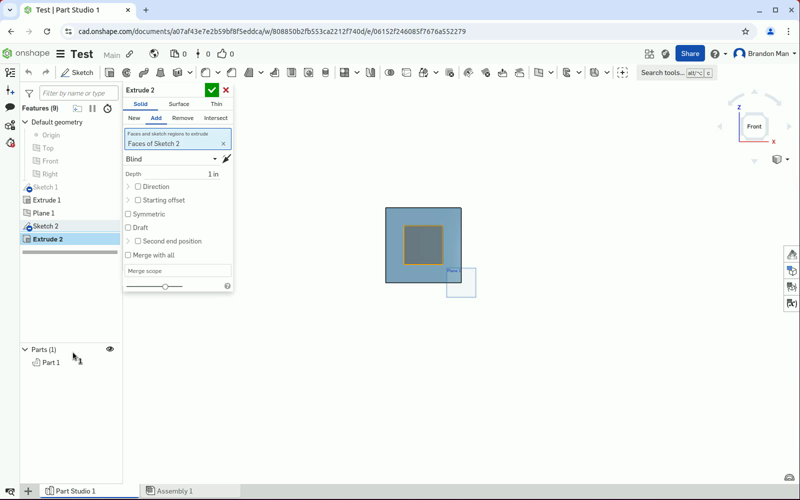
mouse_move(143, 106)
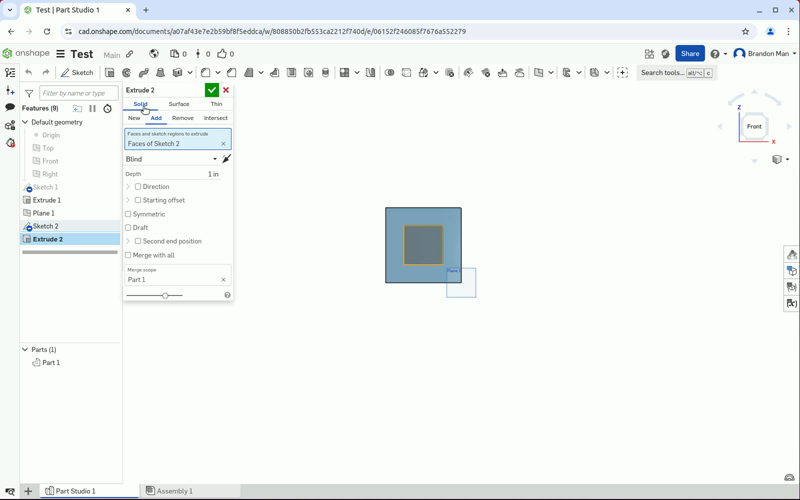
click(143, 106)
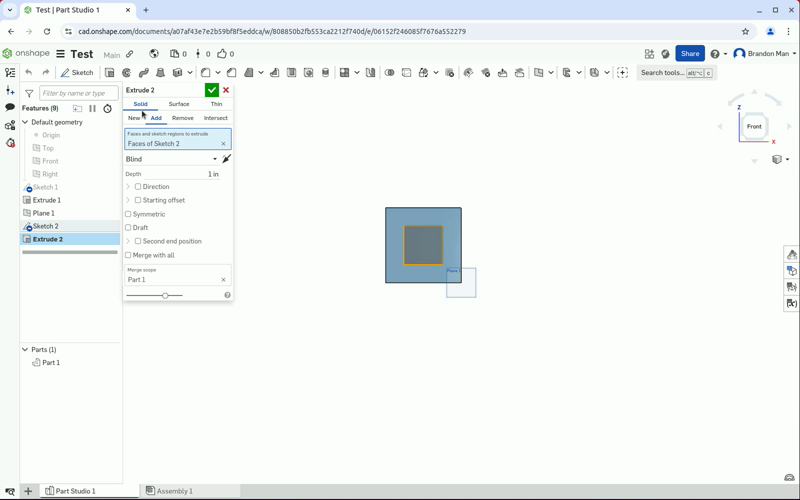
mouse_move(137, 120)
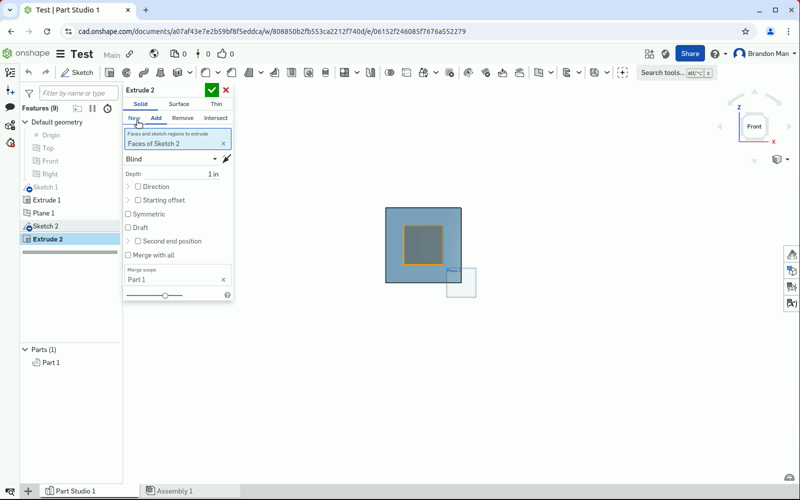
click(137, 120)
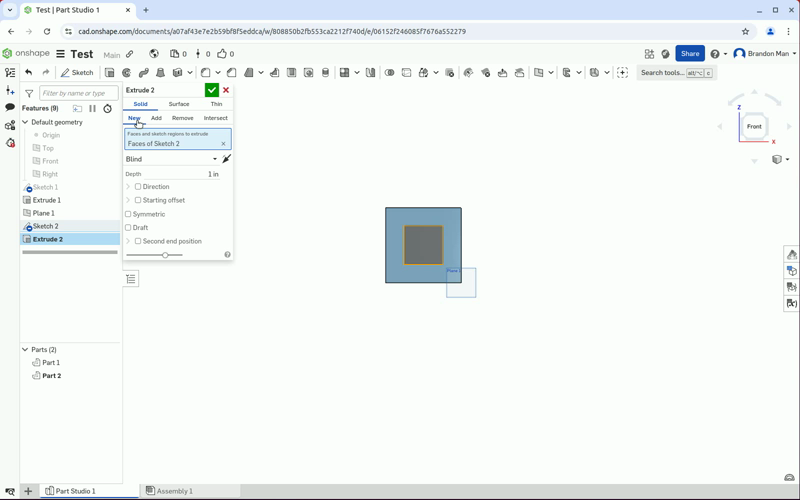
key(tab, 4)
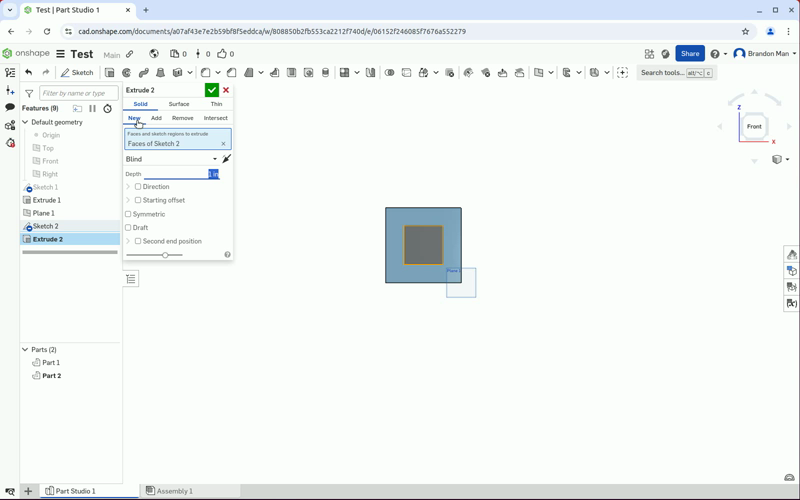
text(7.703)
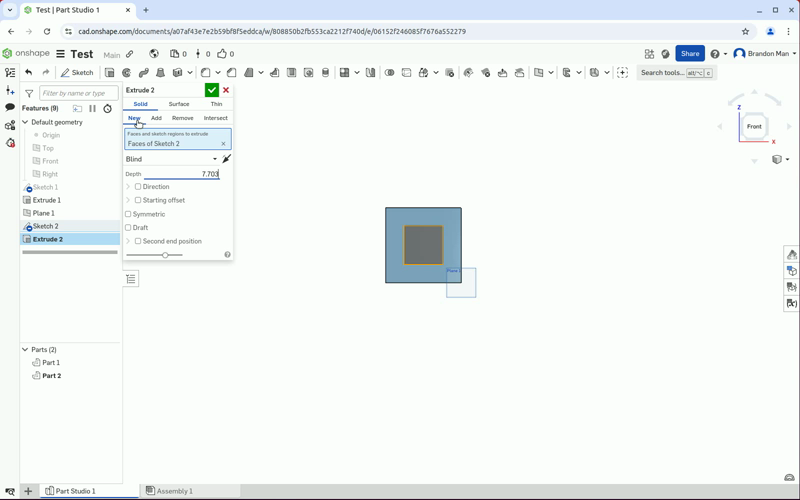
key(enter)
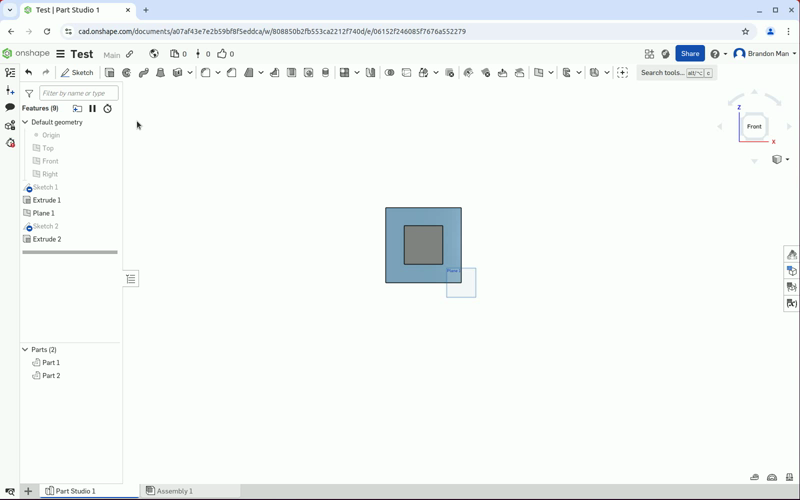
key(shift+h)
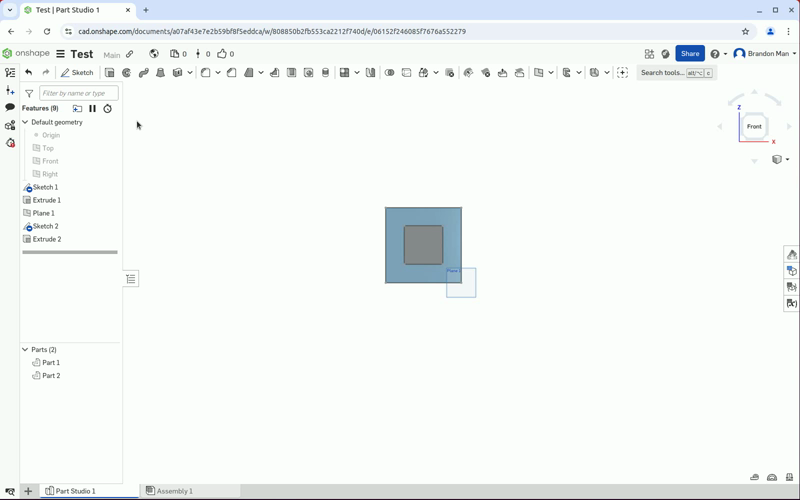
key(shift+h)
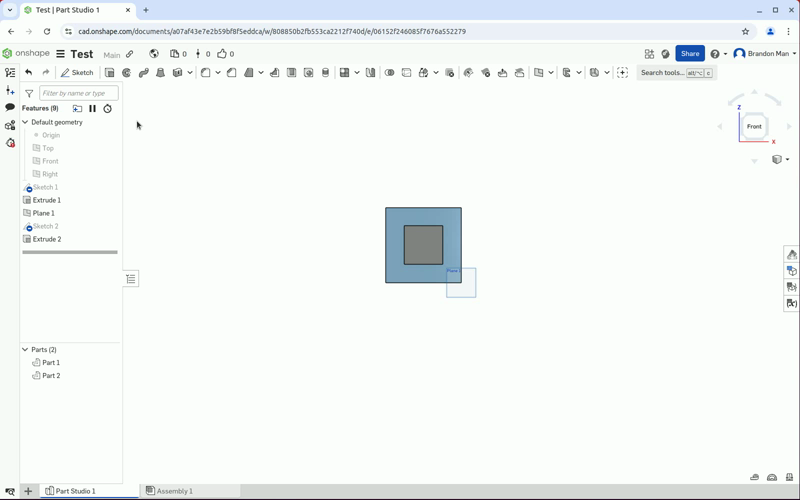
mouse_move(73, 189)
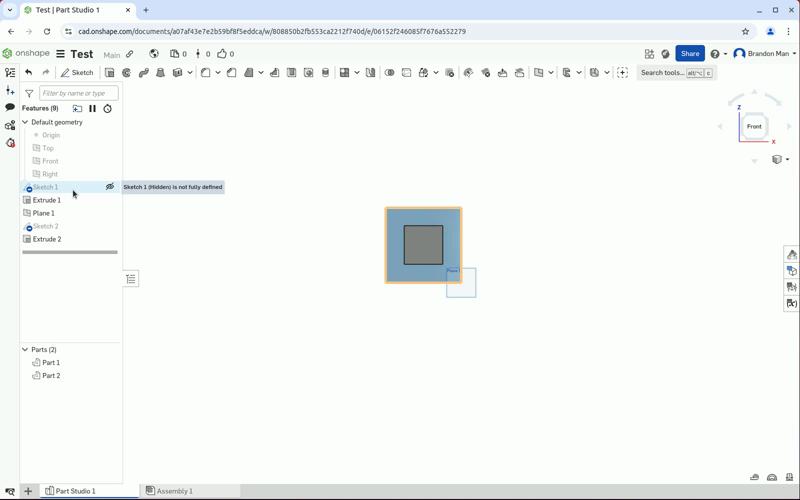
click(73, 189)
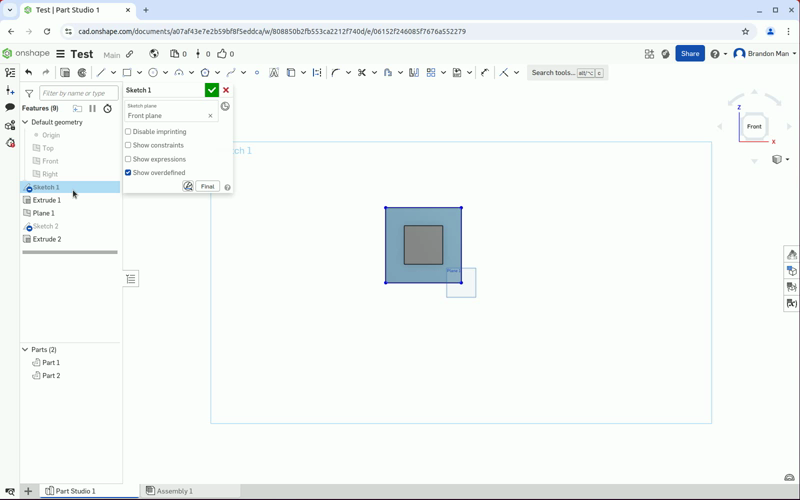
mouse_move(229, 92)
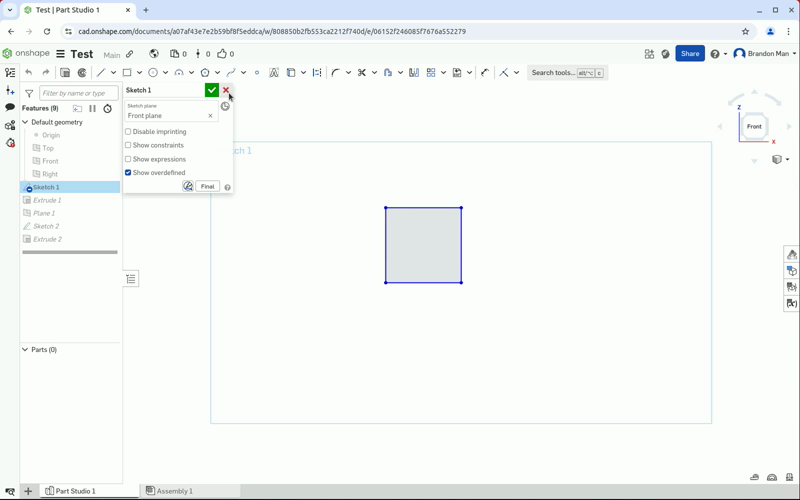
click(229, 92)
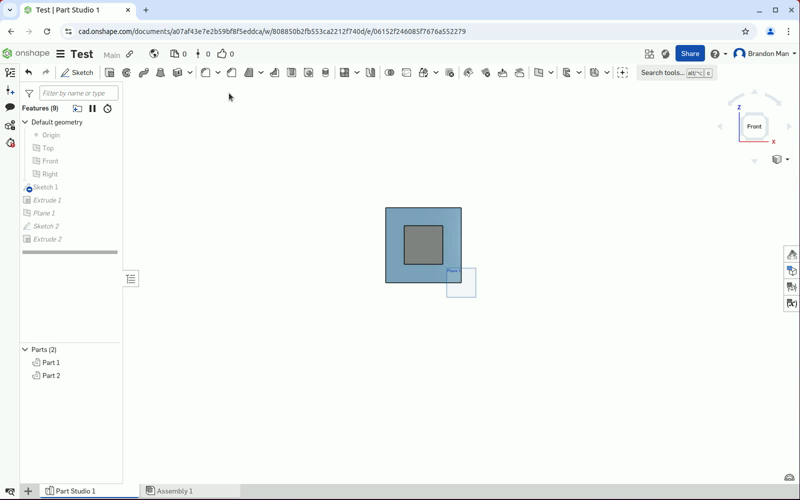
mouse_move(73, 352)
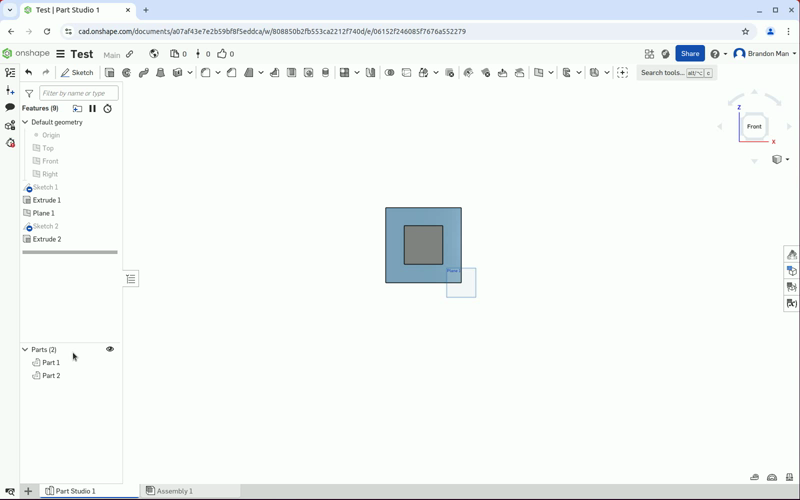
key(y)
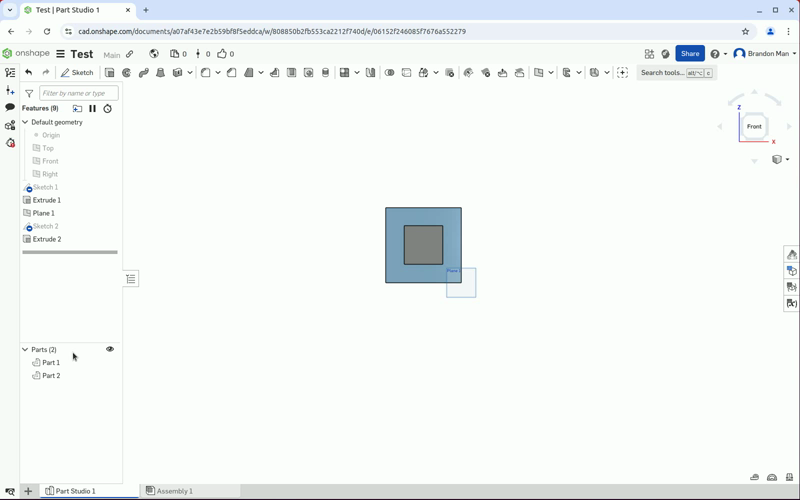
key(shift+p)
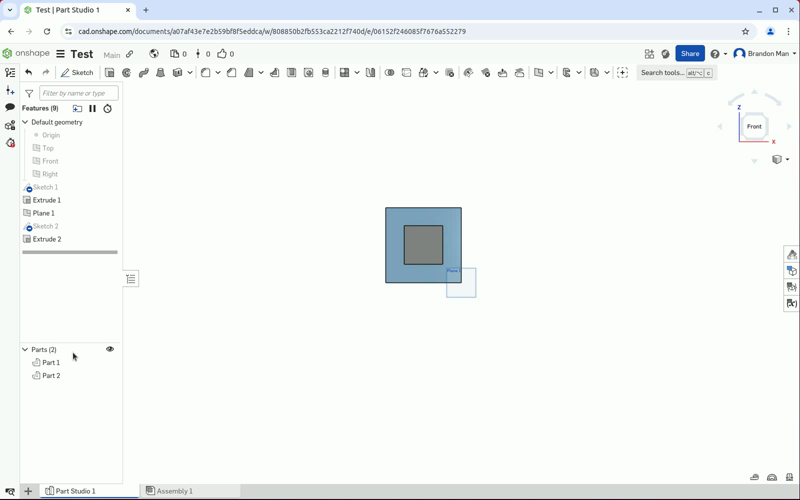
key(space)
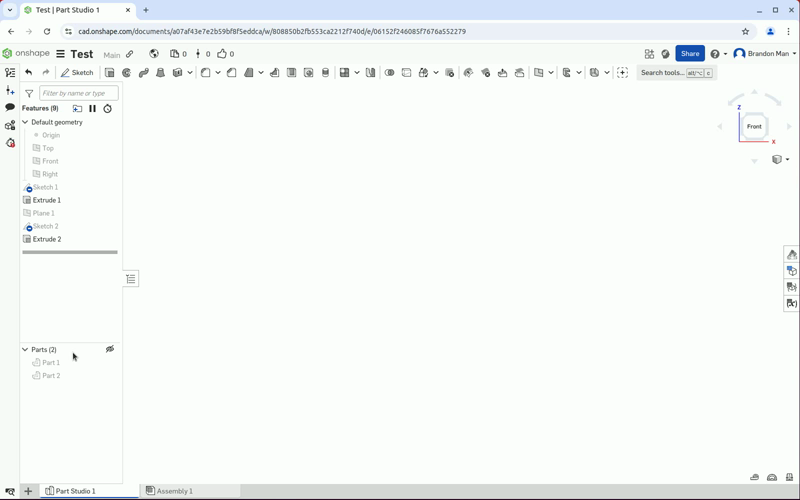
key_down(shift)
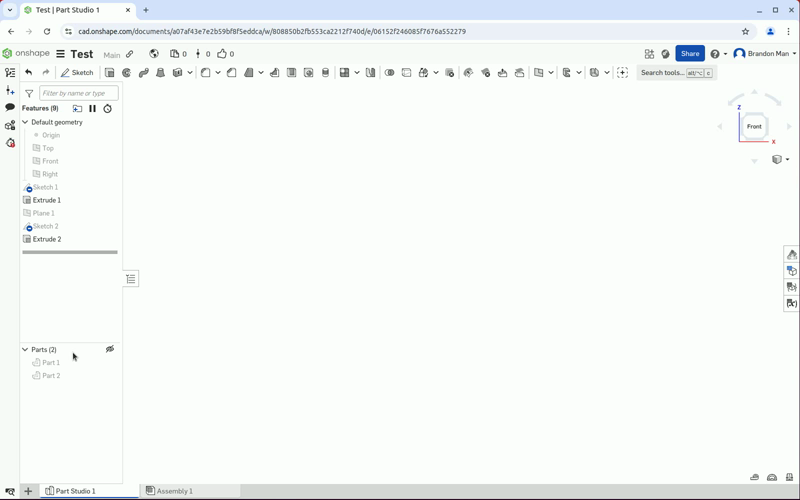
key(left)
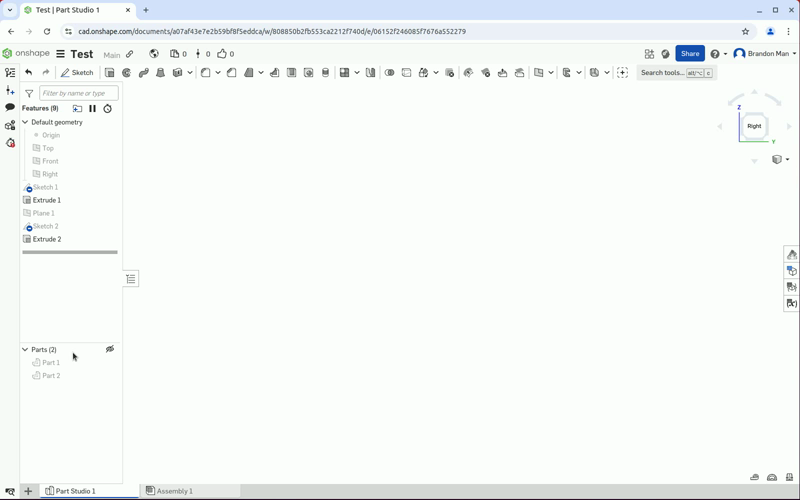
key_up(shift)
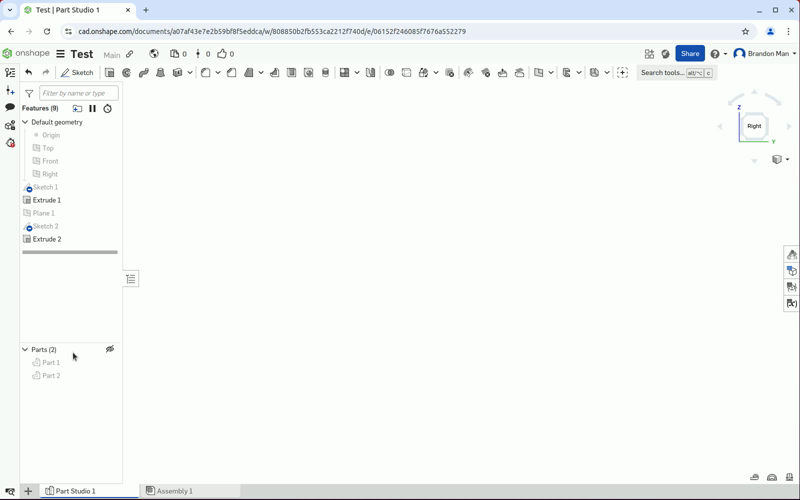
mouse_move(73, 352)
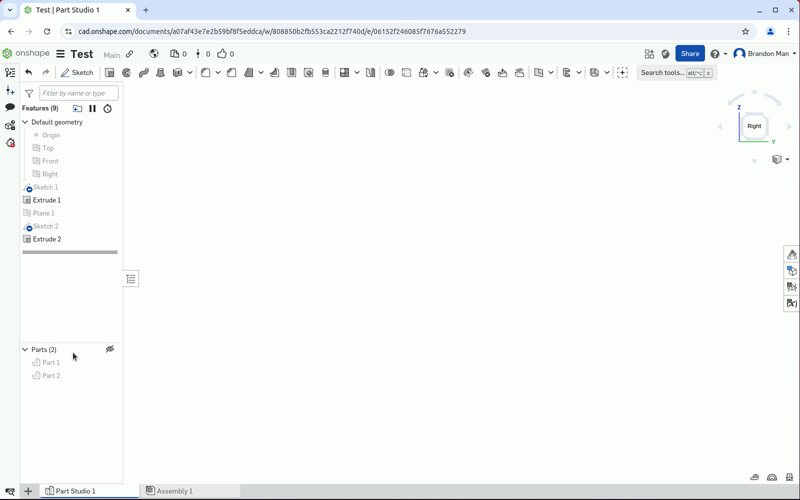
key(shift+y)
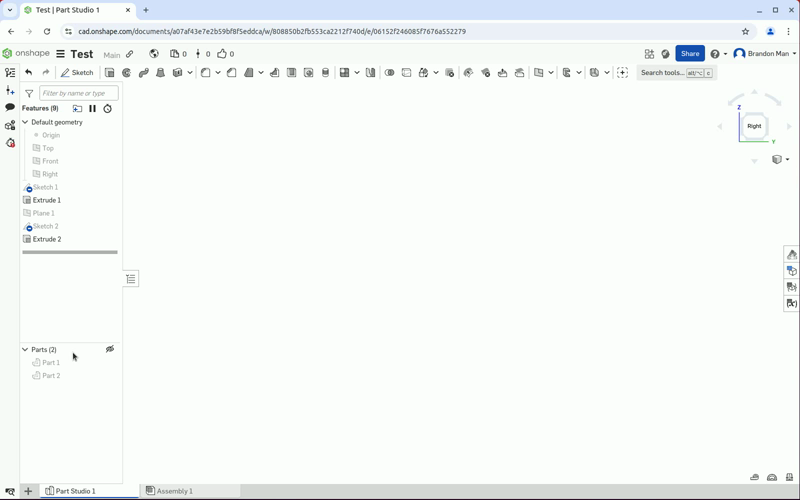
key(shift+s)
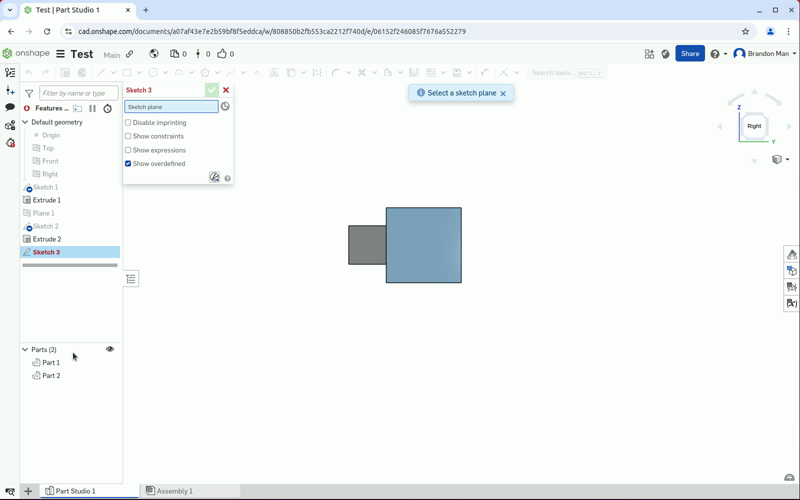
mouse_move(73, 176)
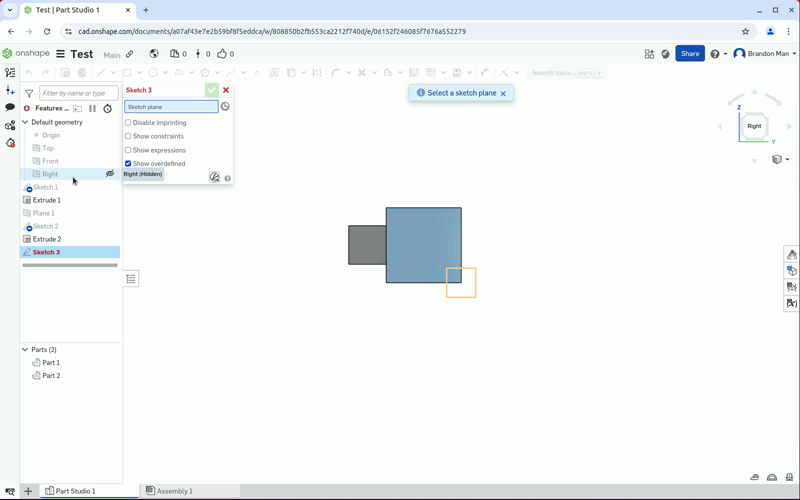
click(73, 176)
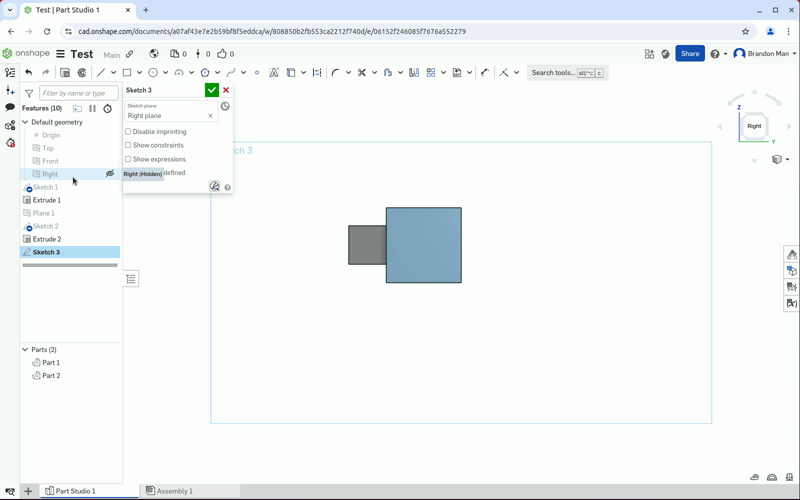
mouse_move(73, 352)
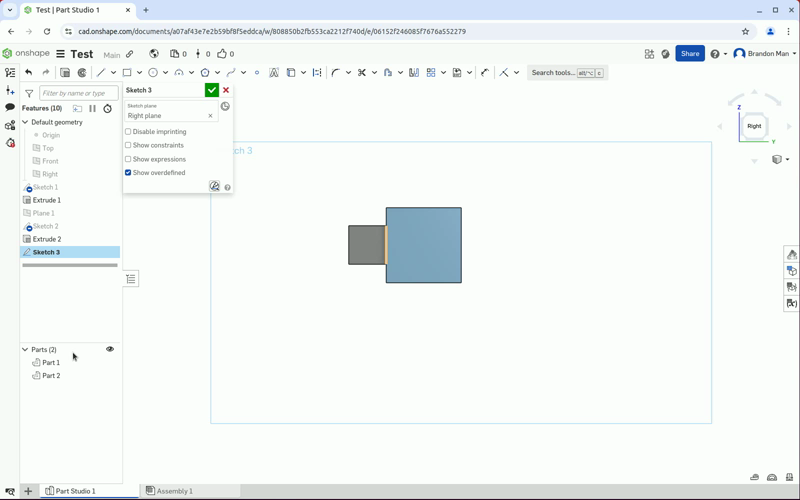
key(y)
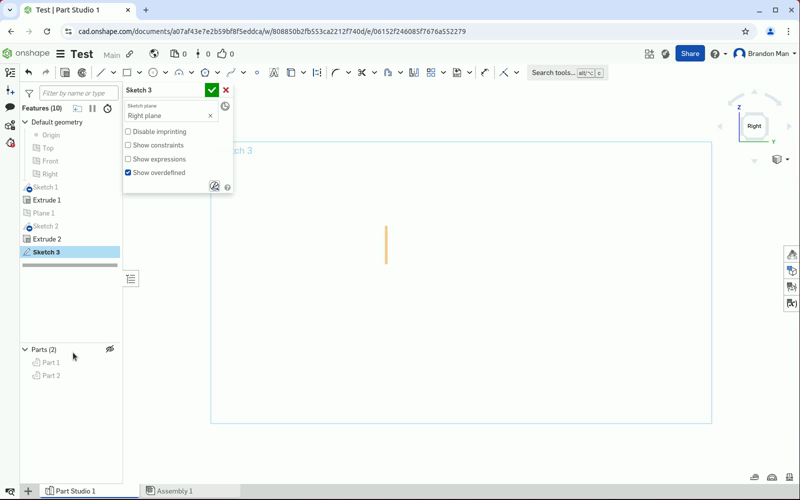
key(c)
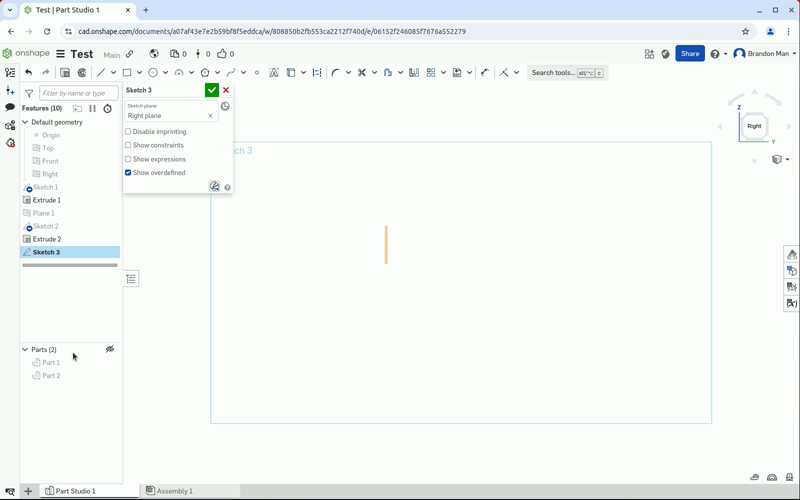
key_down(shift)
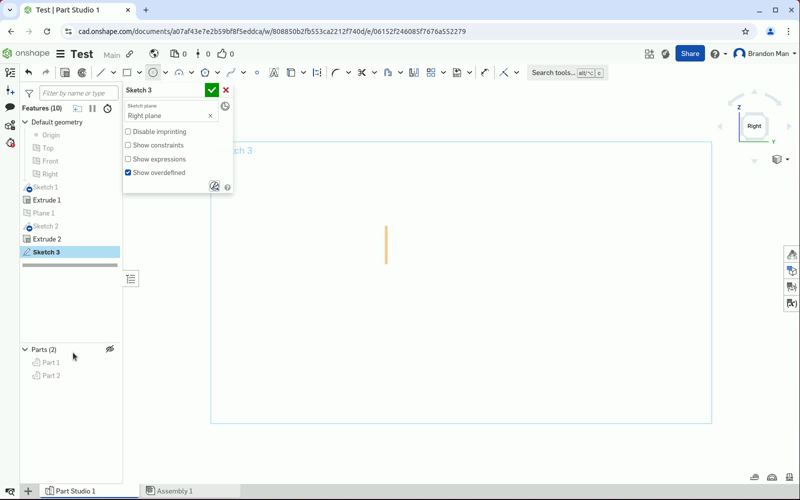
mouse_move(423, 245)
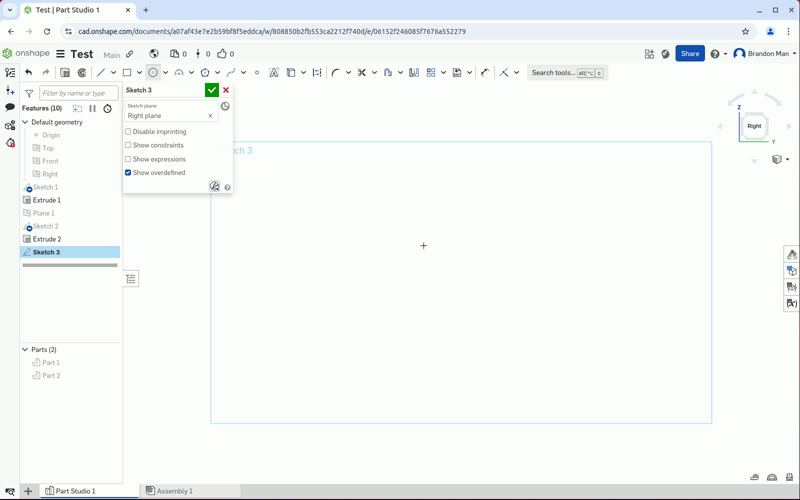
click(423, 245)
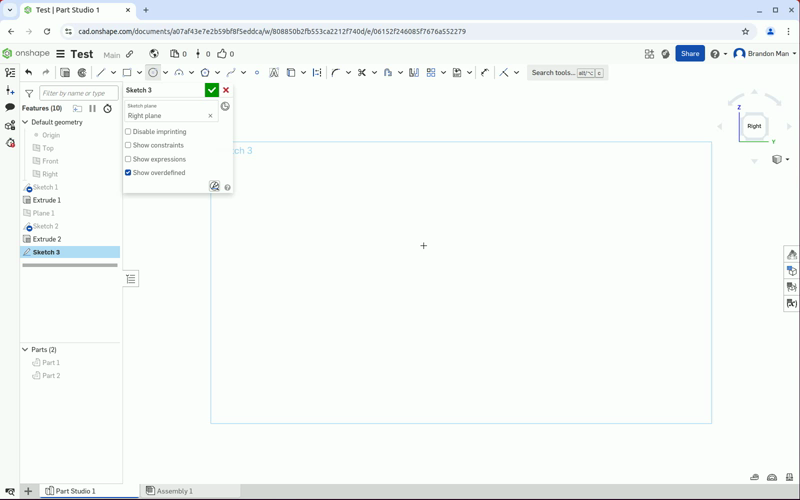
key_up(shift)
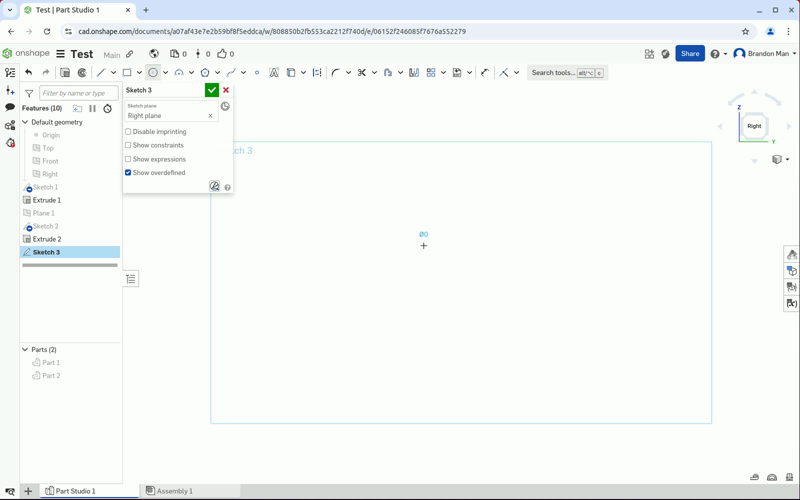
mouse_move(443, 245)
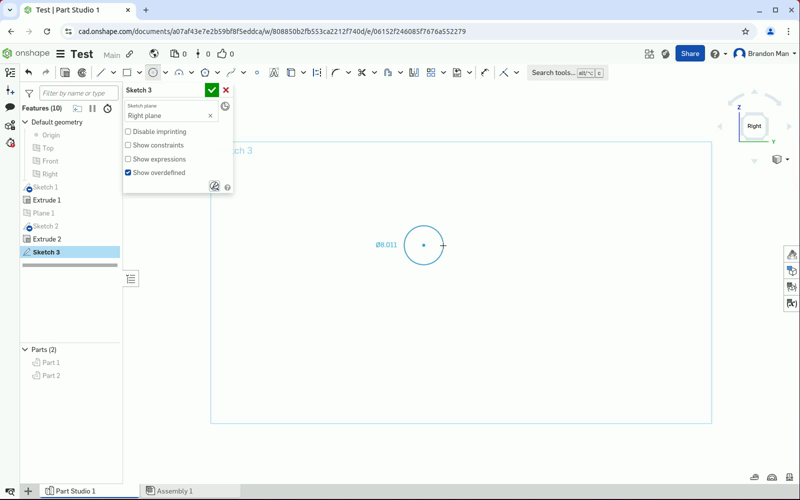
click(443, 245)
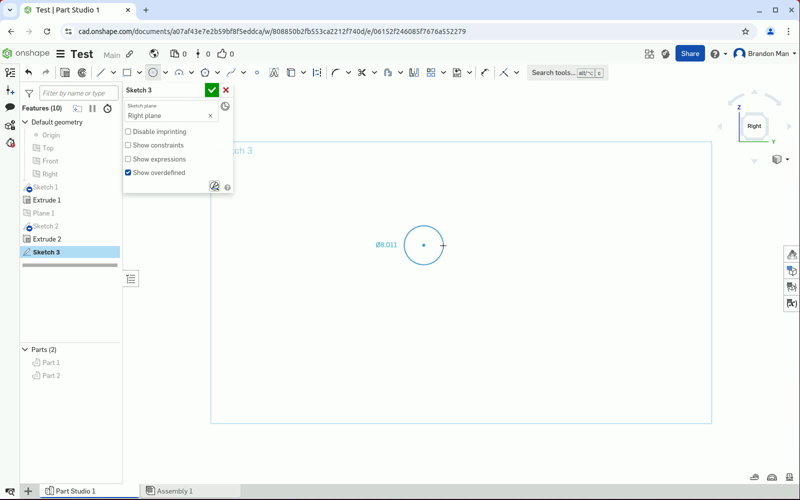
key(esc)
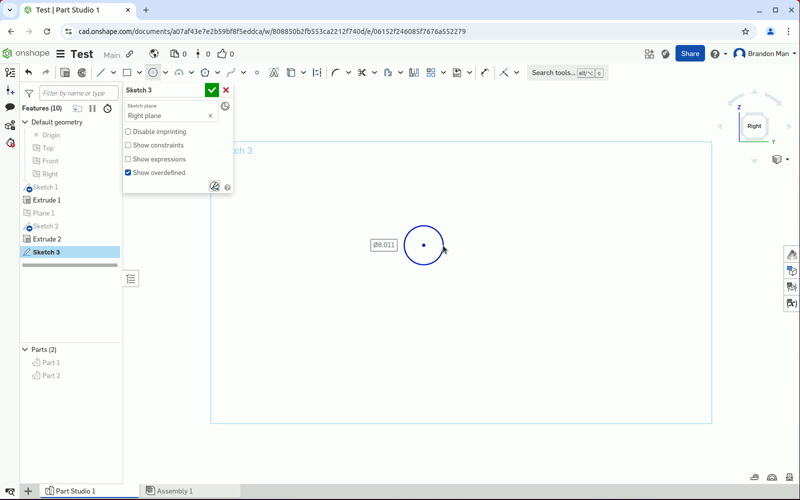
mouse_move(419, 232)
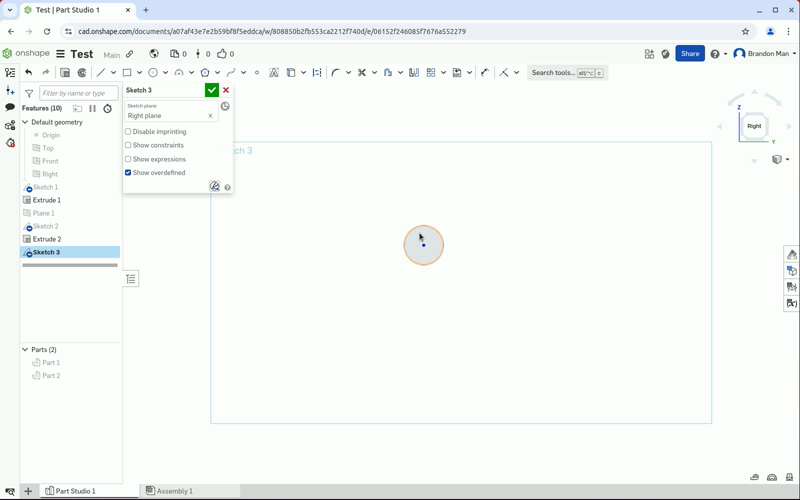
scroll(6)
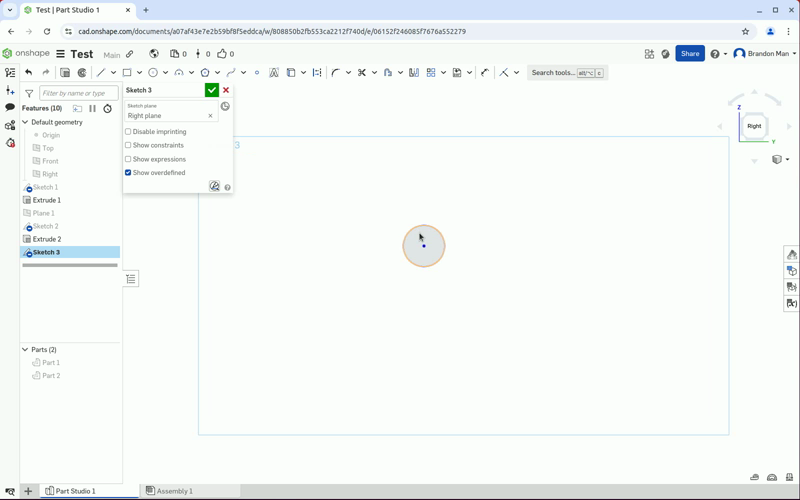
scroll(6)
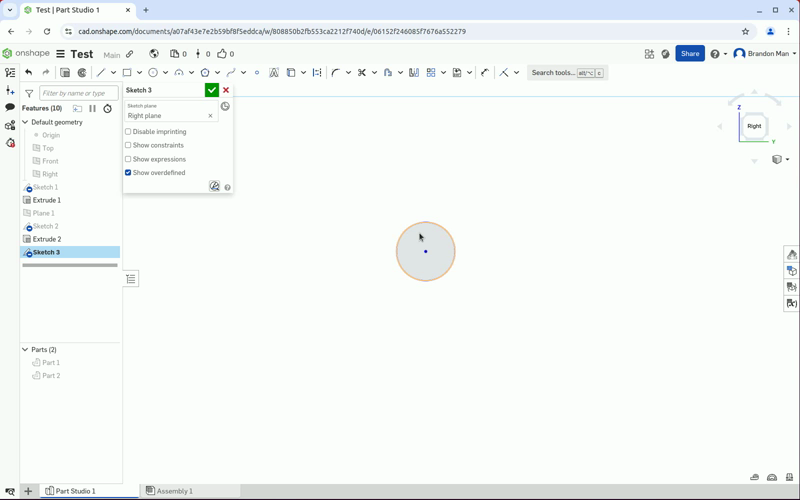
scroll(6)
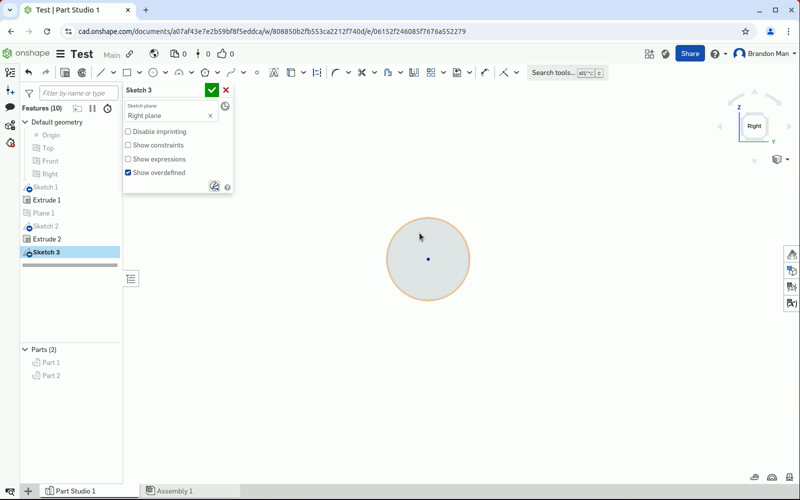
scroll(6)
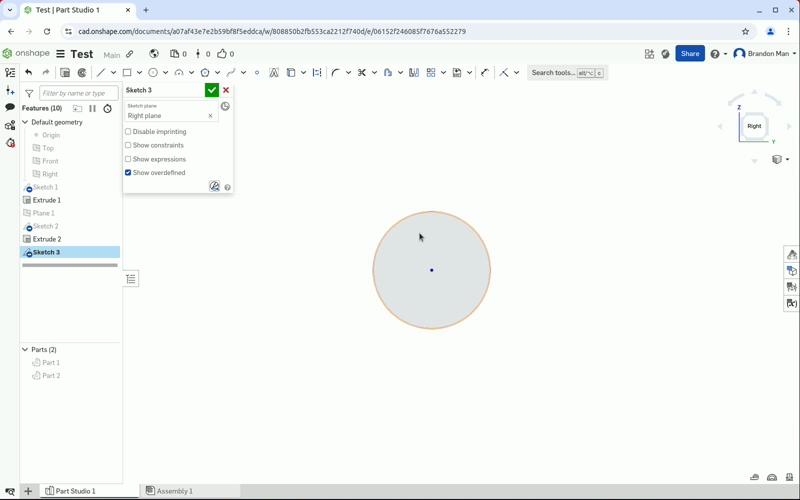
scroll(6)
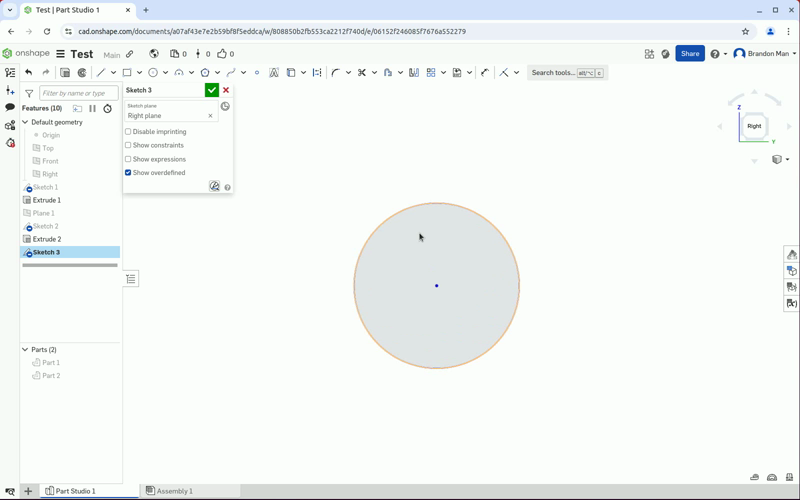
scroll(6)
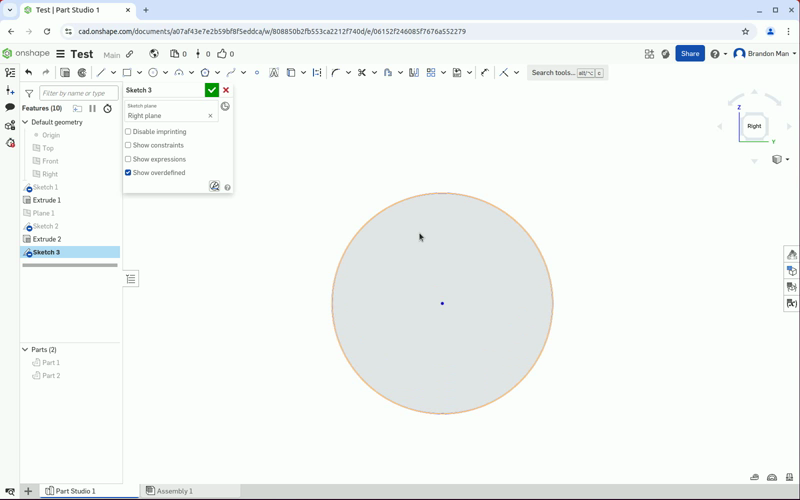
scroll(6)
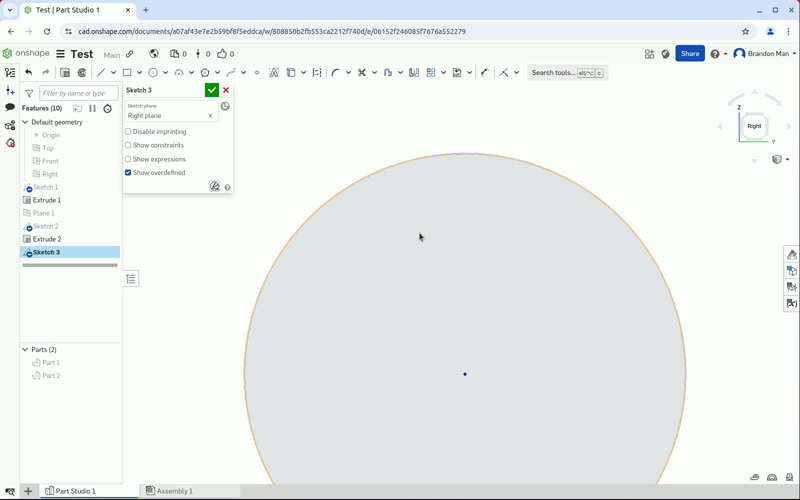
click(419, 232)
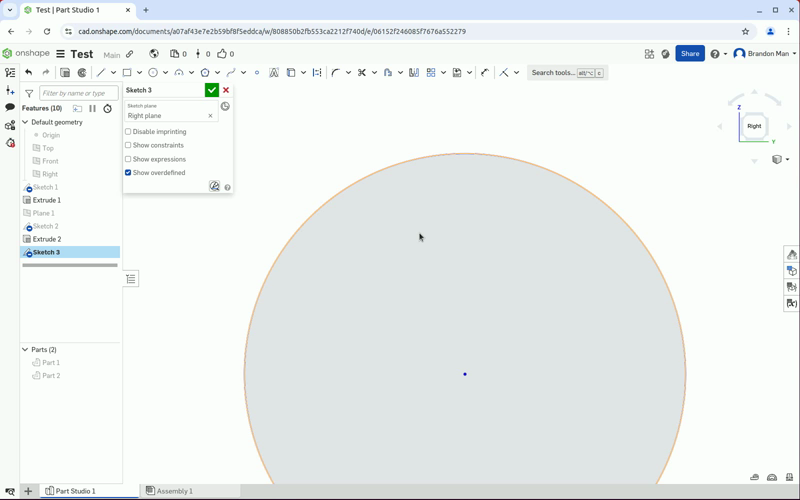
scroll(-6)
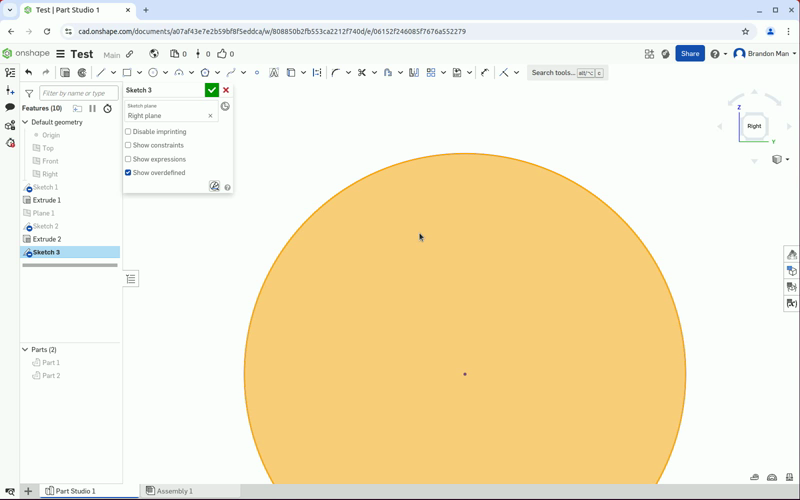
scroll(-6)
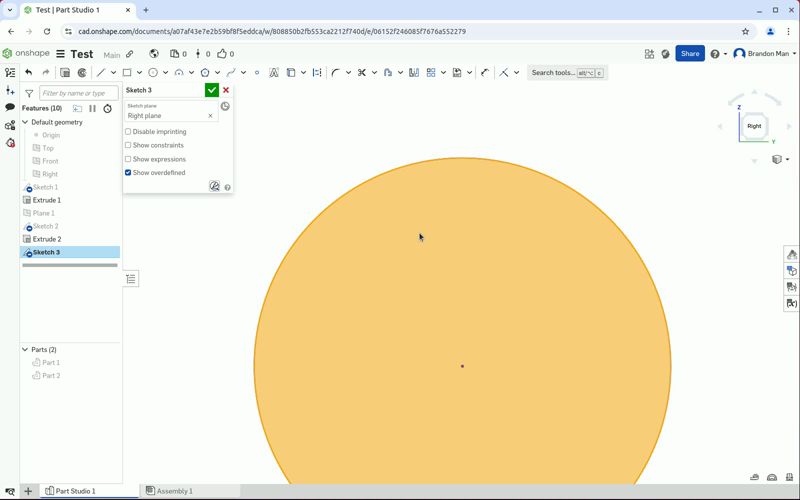
scroll(-6)
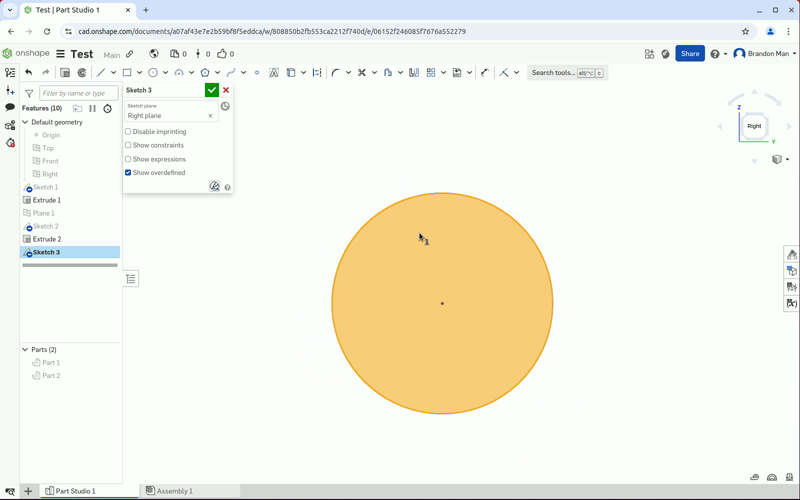
scroll(-6)
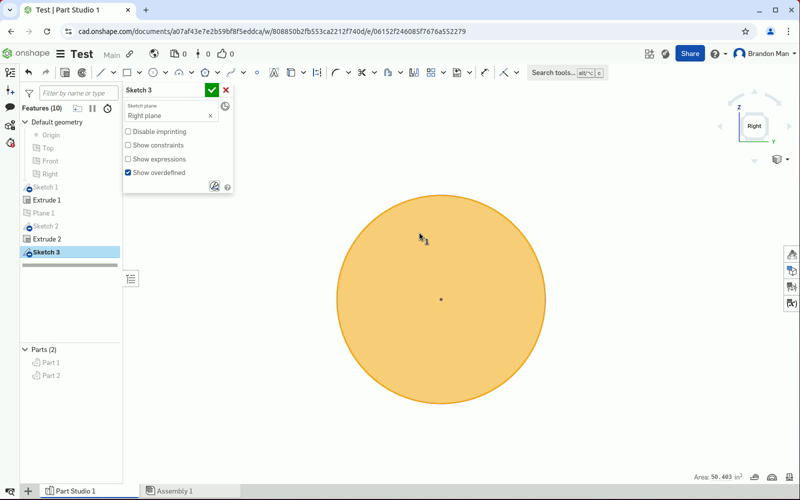
scroll(-6)
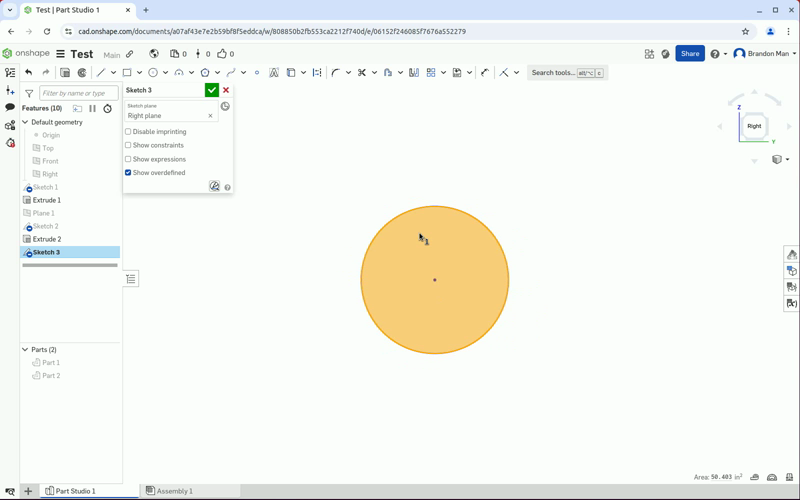
scroll(-6)
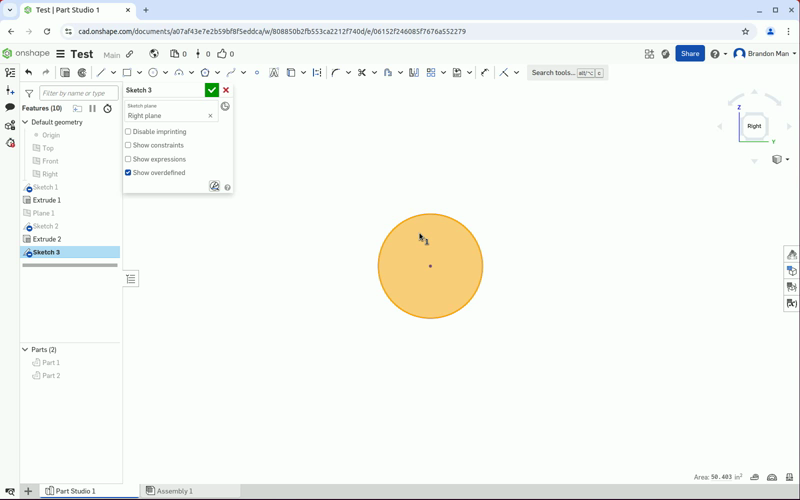
scroll(-6)
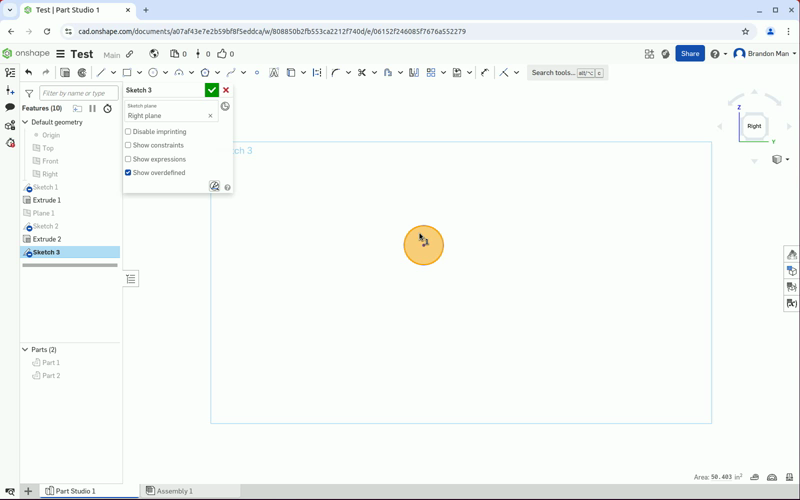
mouse_move(73, 352)
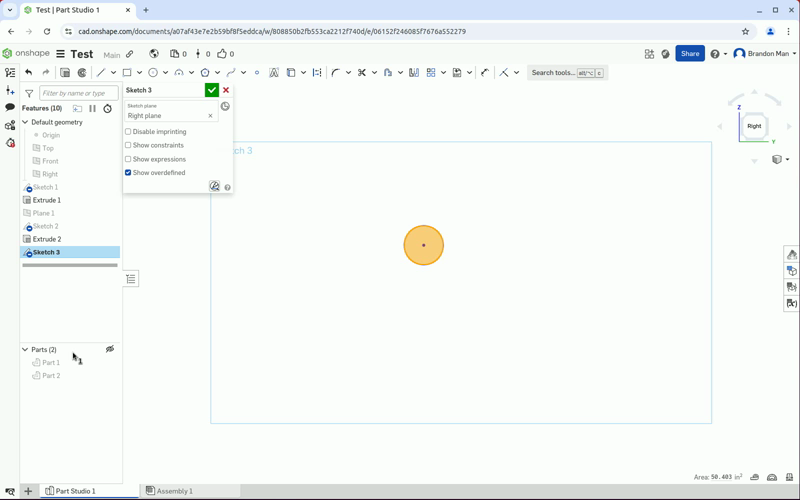
key(shift+y)
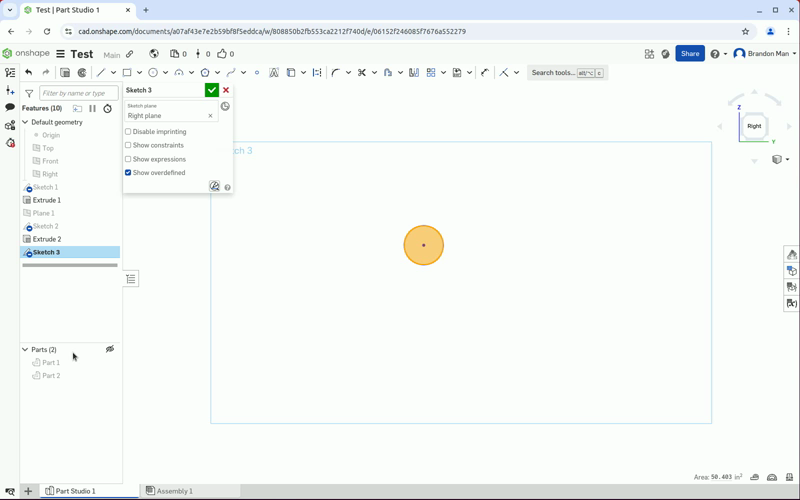
key(shift+e)
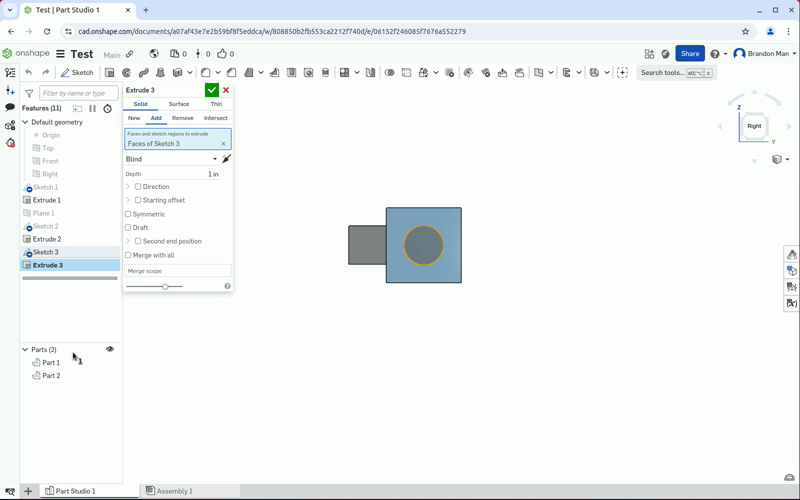
mouse_move(143, 106)
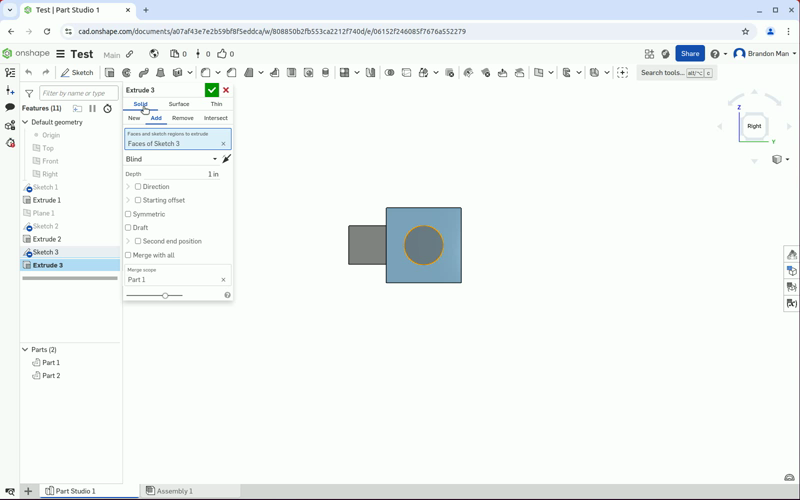
click(143, 106)
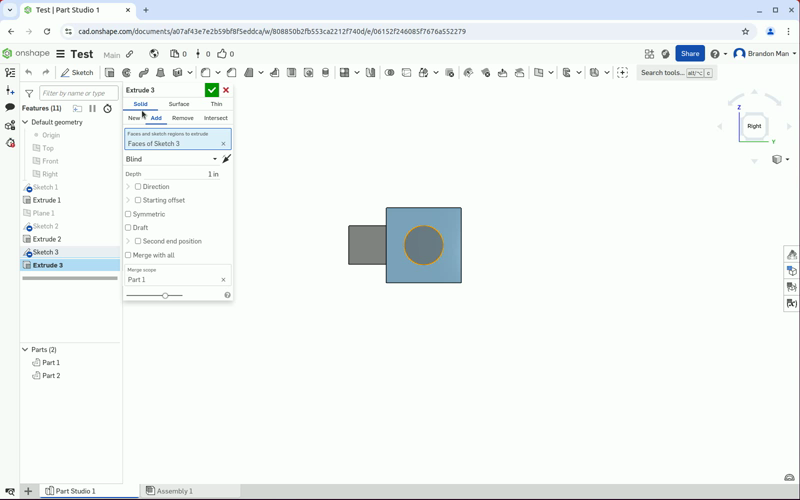
mouse_move(137, 120)
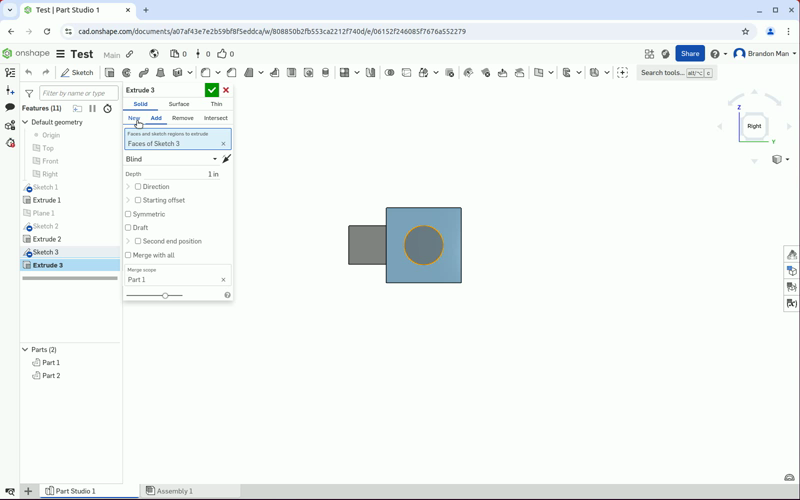
click(137, 120)
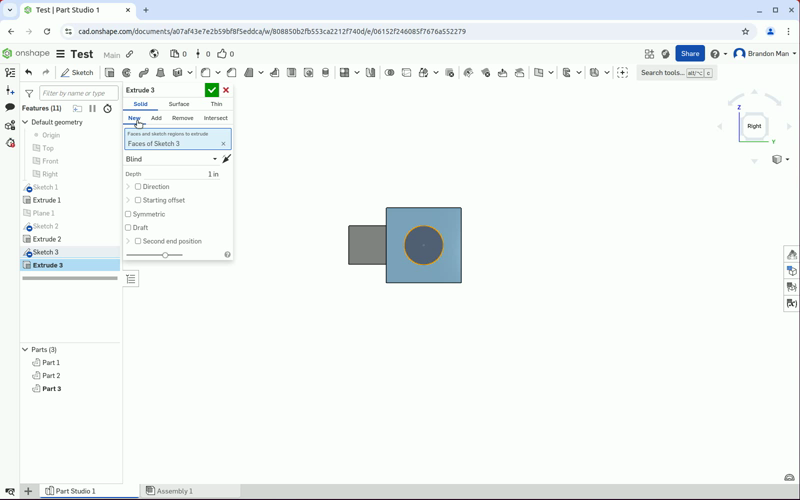
key(tab, 4)
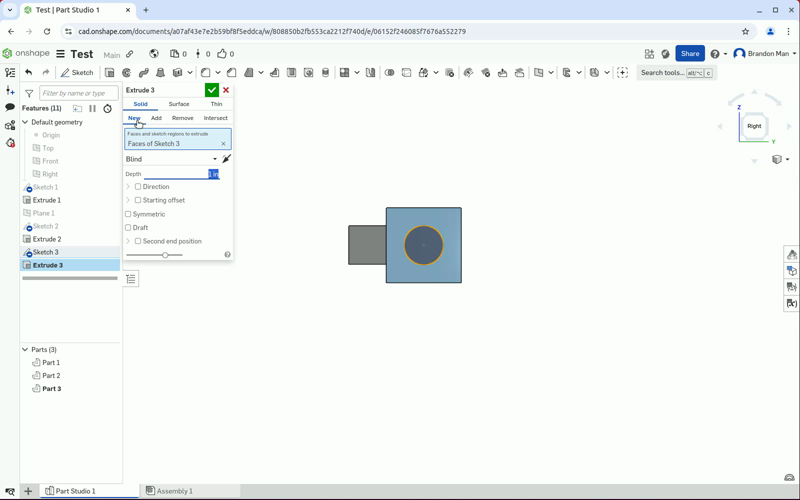
text(7.703)
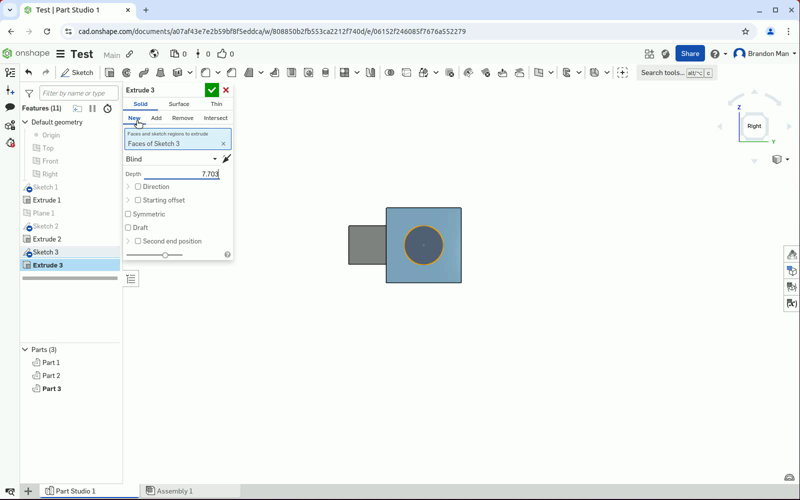
key(enter)
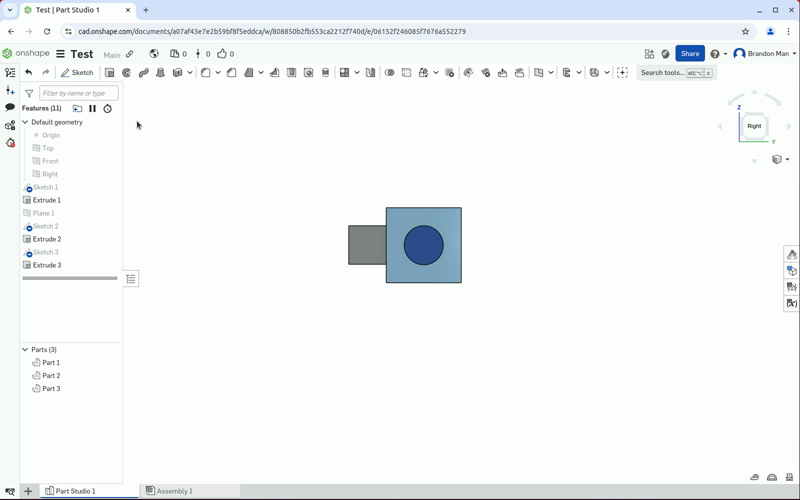
key(shift+h)
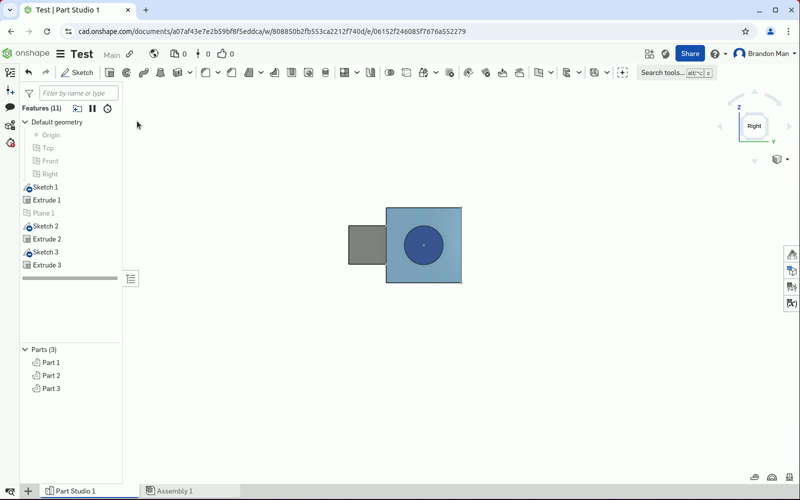
key(shift+h)
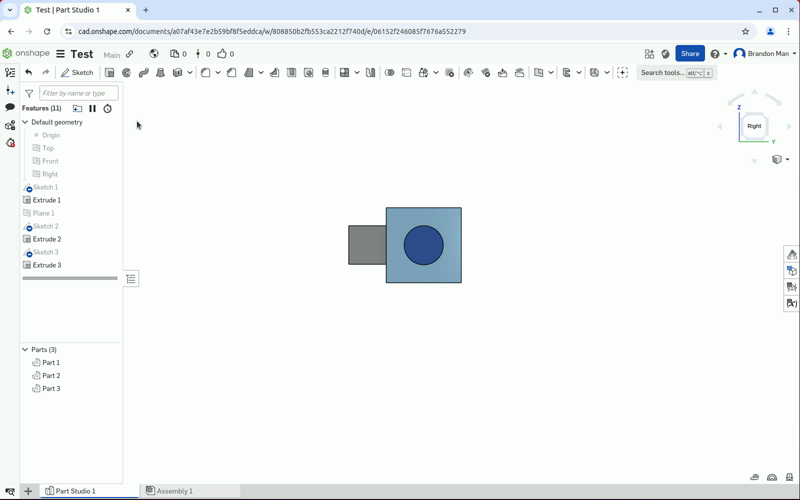
mouse_move(73, 189)
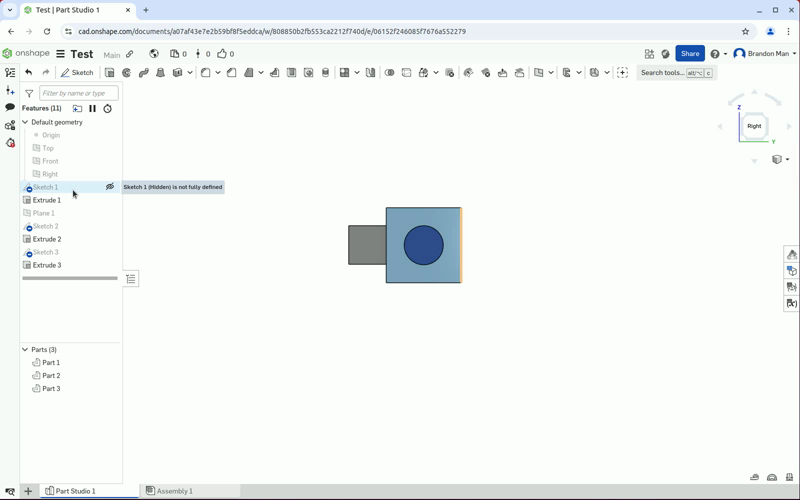
click(73, 189)
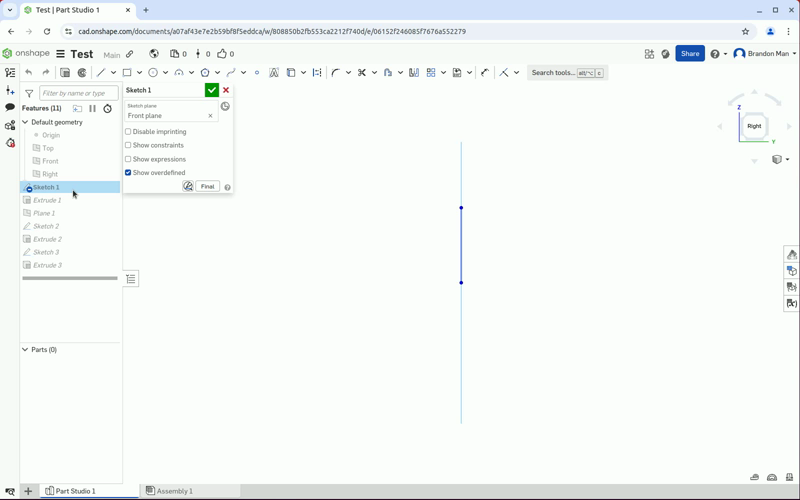
mouse_move(229, 92)
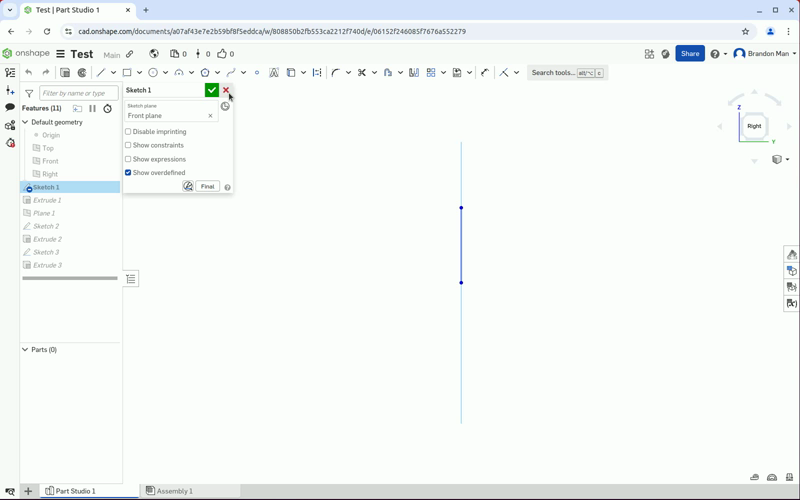
click(229, 92)
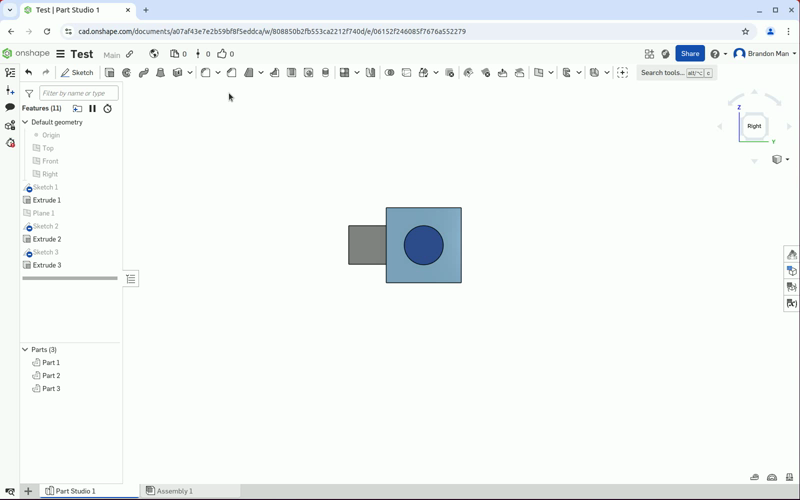
mouse_move(73, 352)
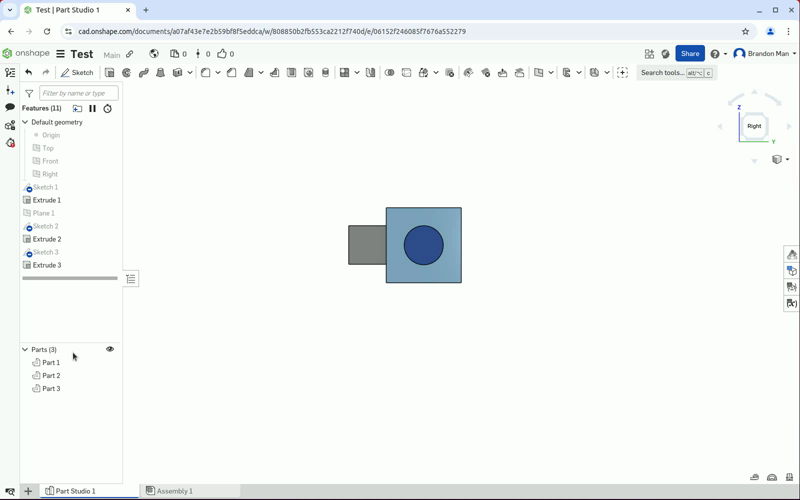
key(y)
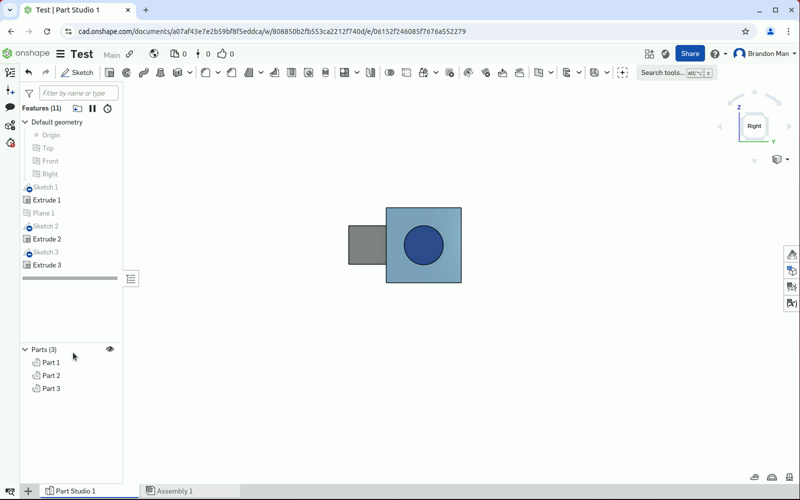
key(shift+p)
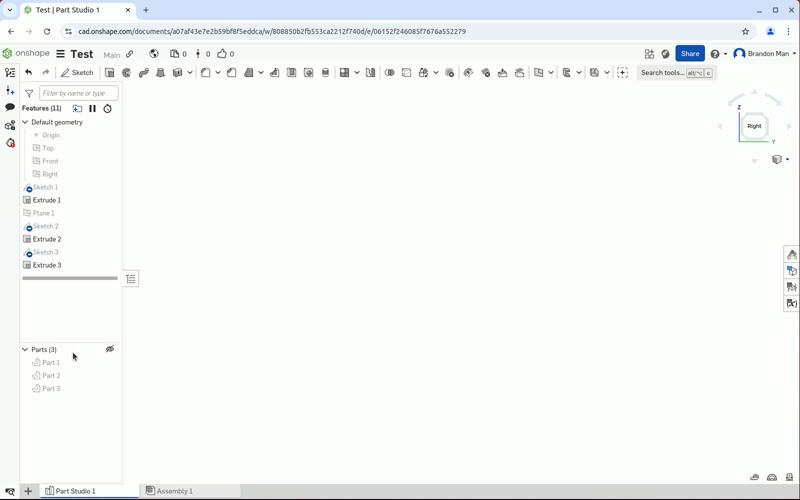
key(space)
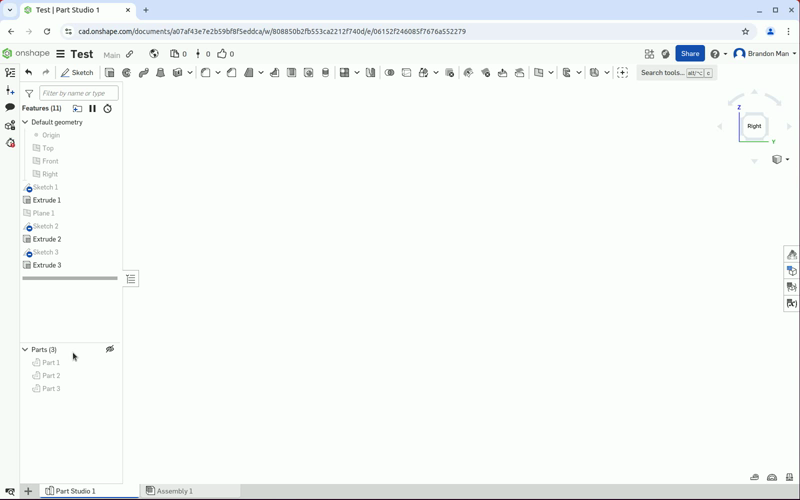
key_down(shift)
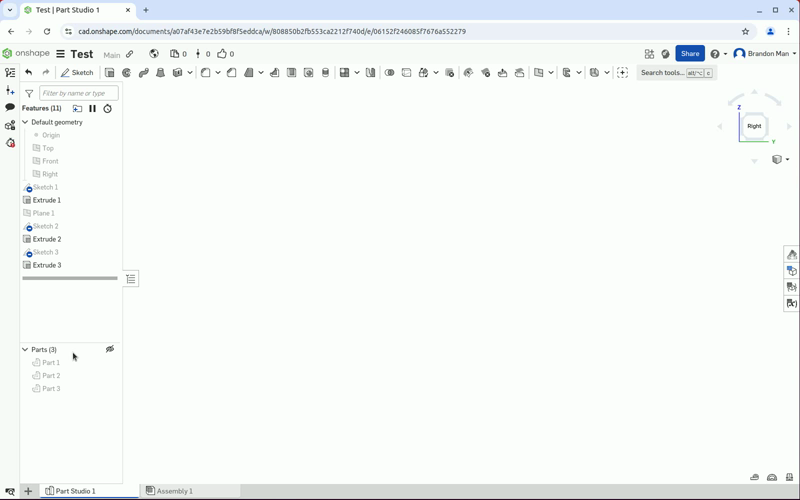
key(right)
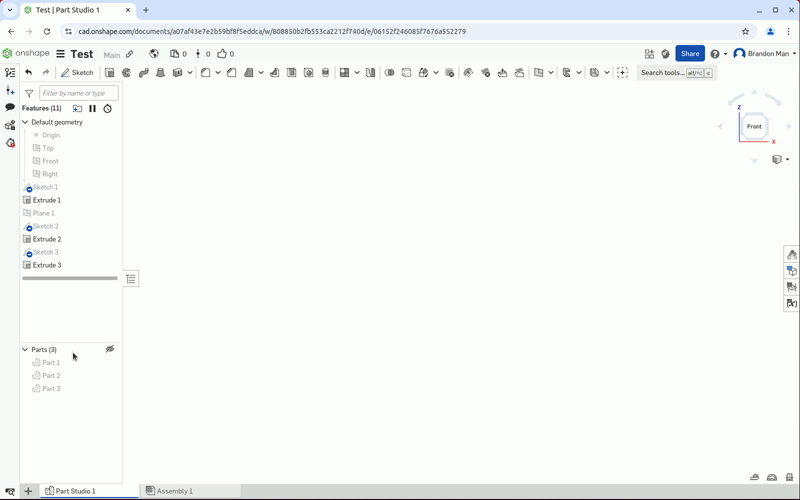
key_up(shift)
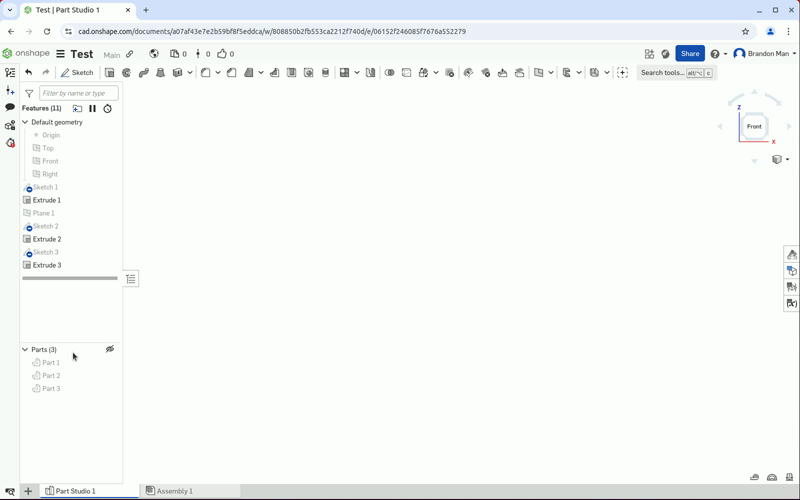
key(space)
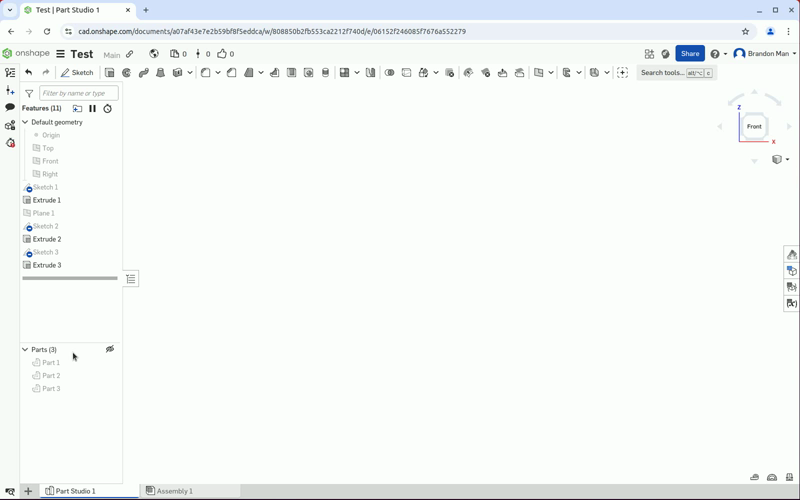
key_down(shift)
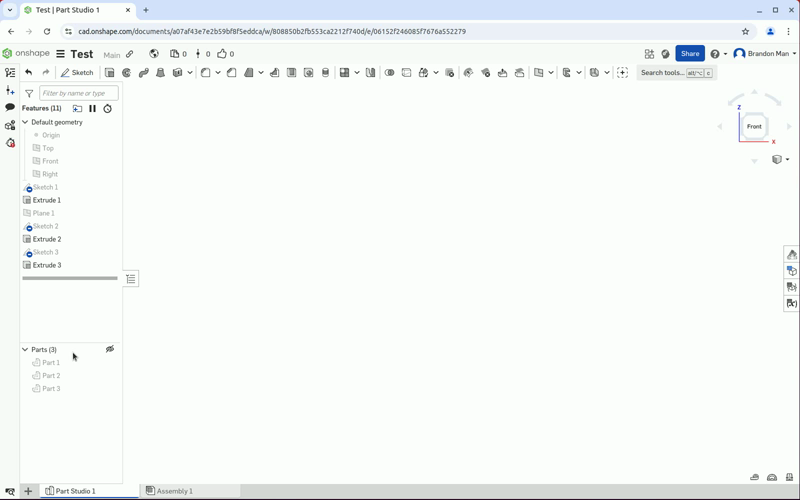
key(down)
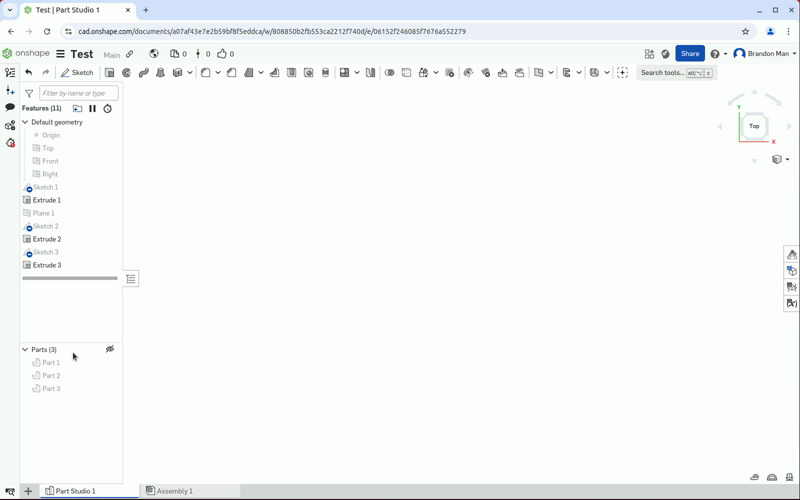
key_up(shift)
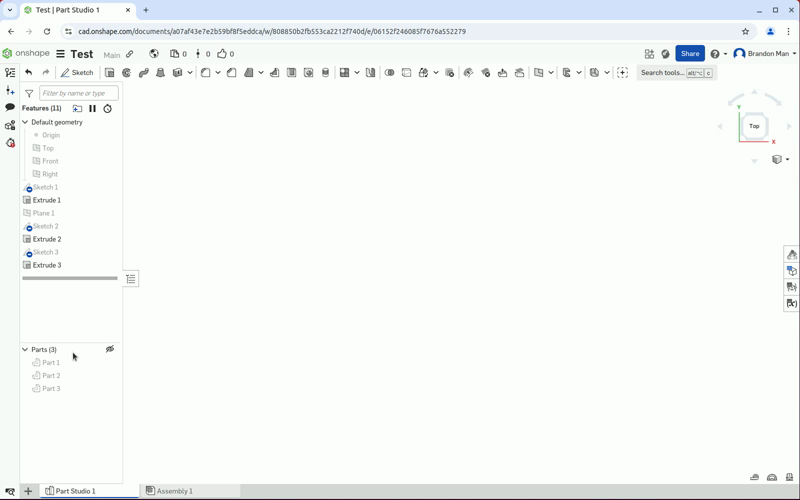
mouse_move(73, 352)
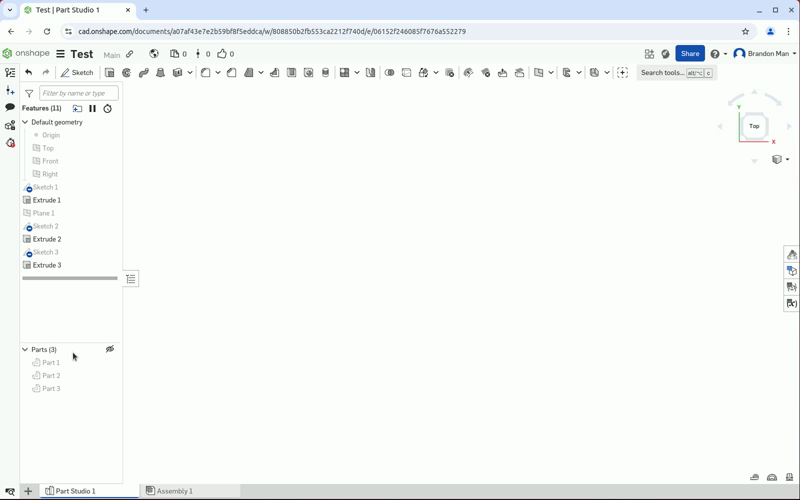
key(shift+y)
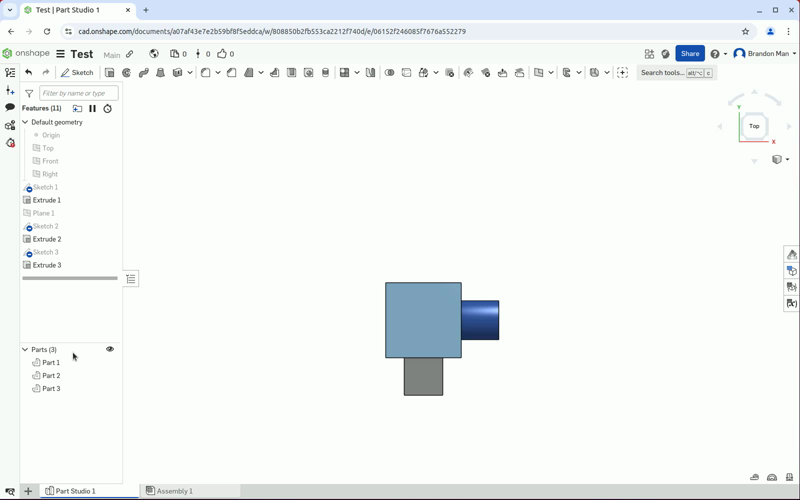
mouse_move(541, 75)
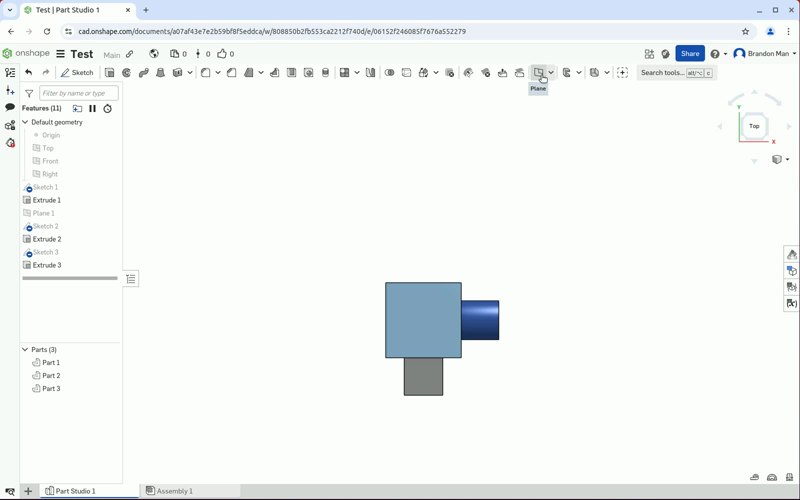
click(541, 75)
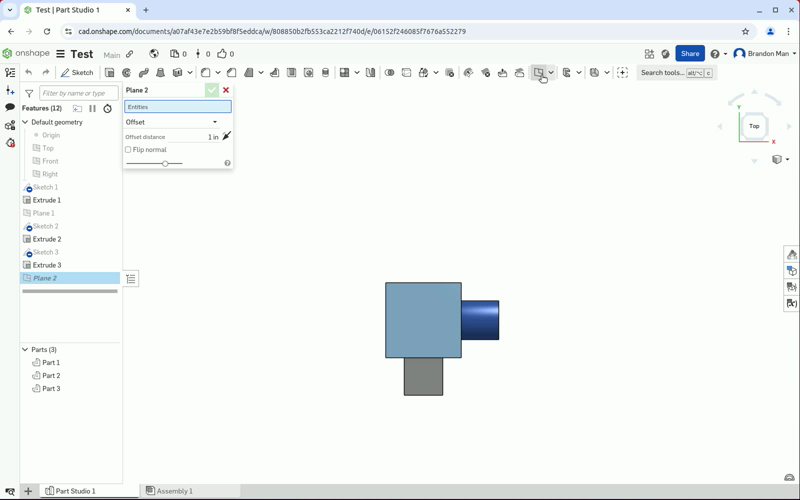
mouse_move(73, 150)
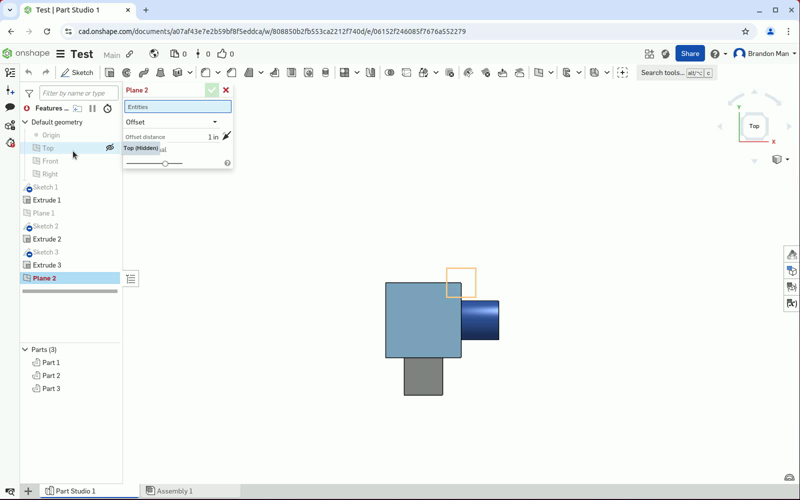
click(73, 150)
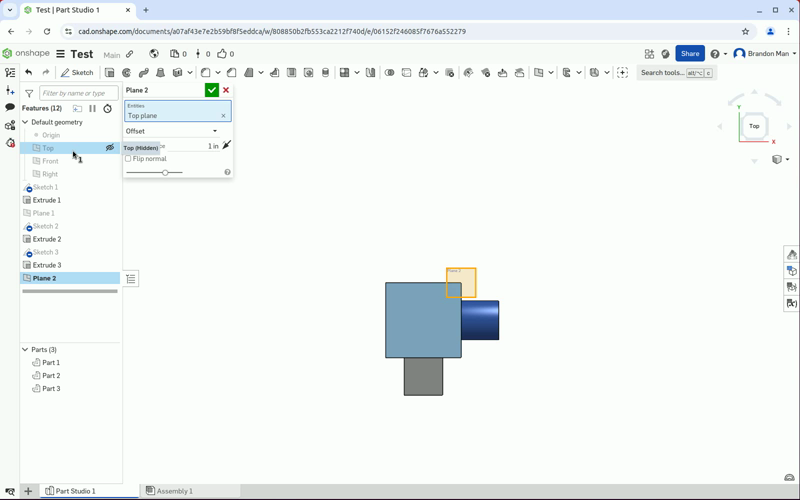
key(tab, 2)
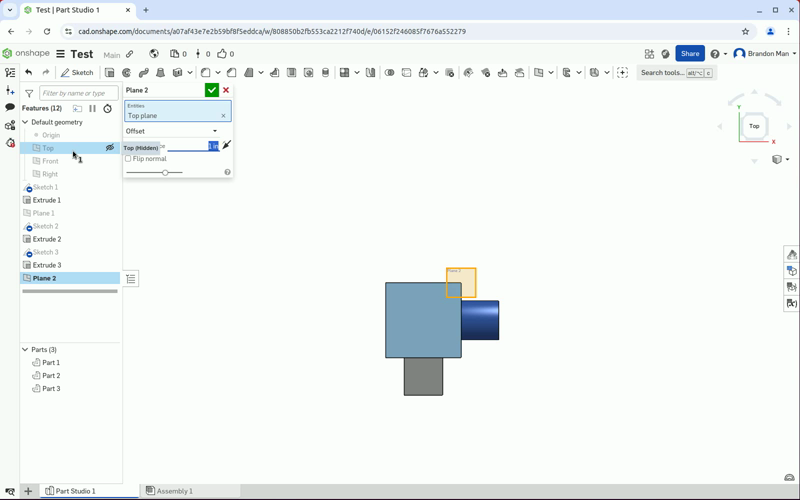
text(15.405)
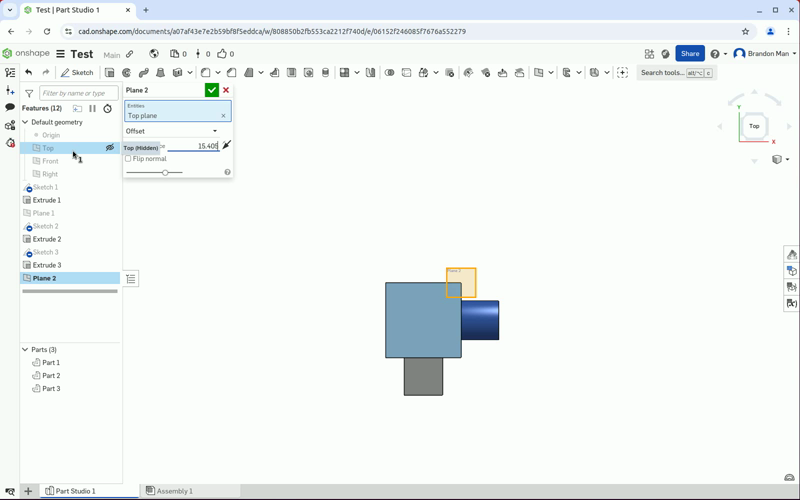
key(enter, 2)
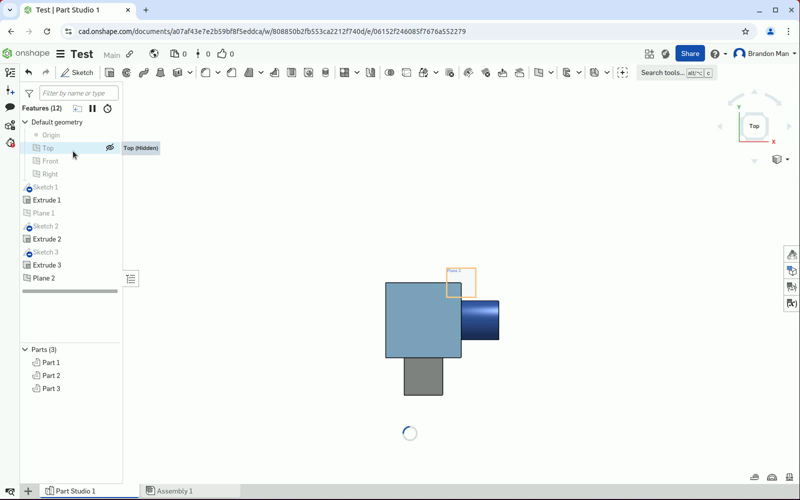
key(shift+s)
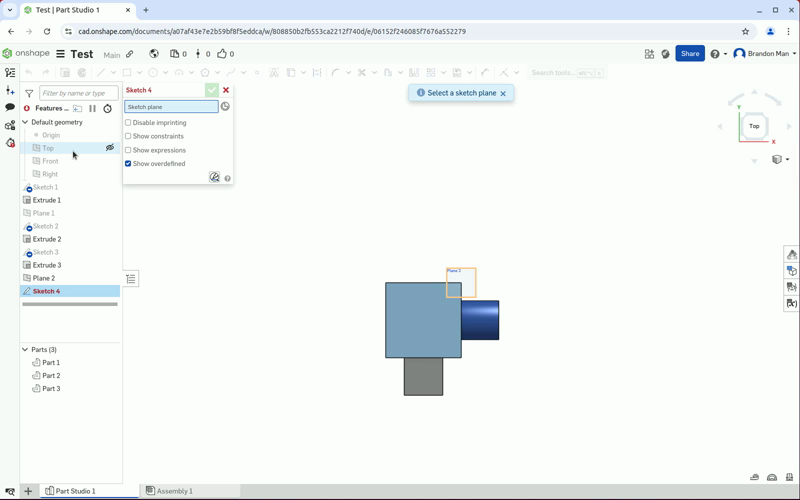
mouse_move(73, 280)
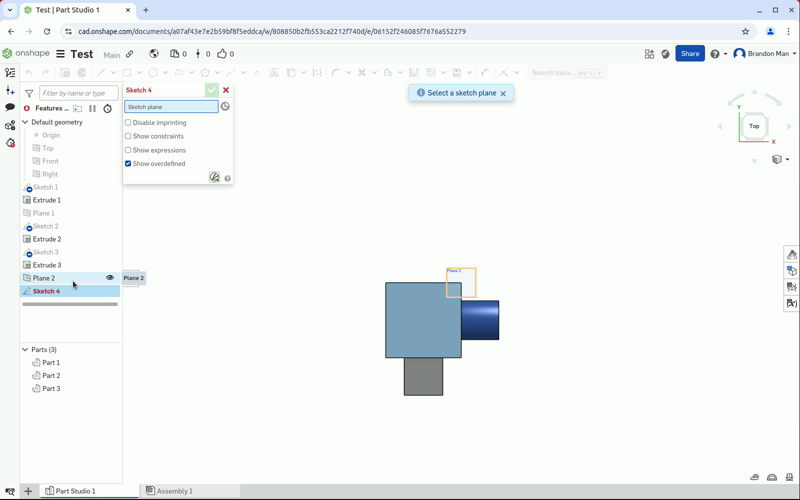
click(73, 280)
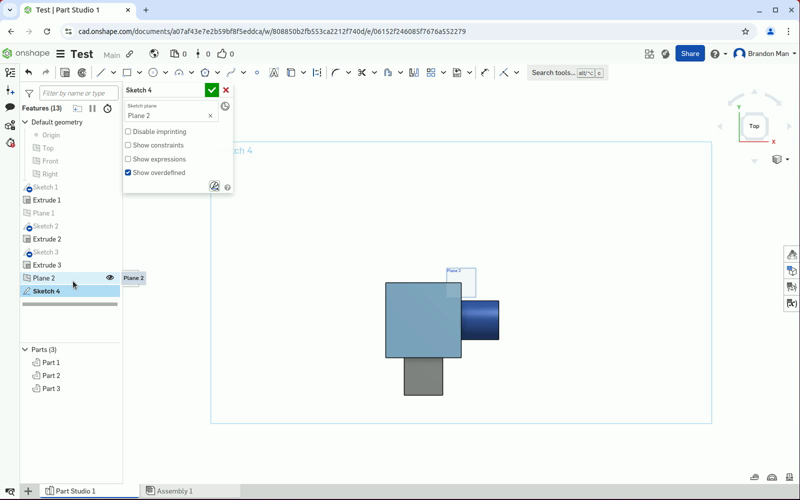
mouse_move(73, 352)
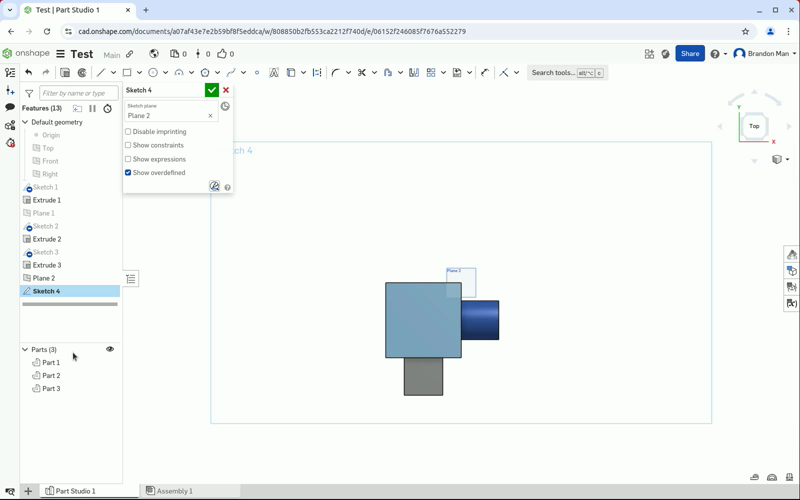
key(y)
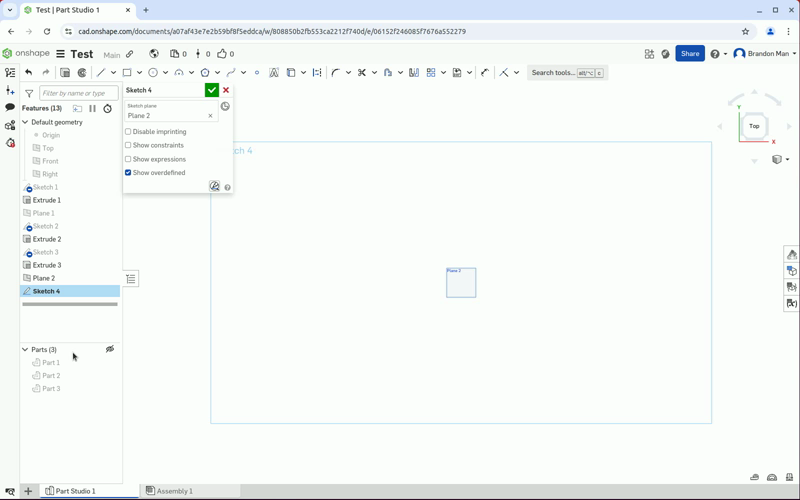
key(c)
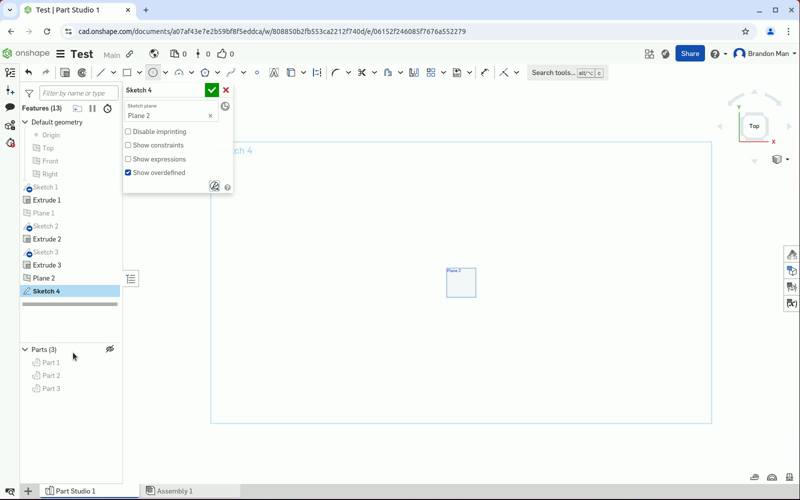
key_down(shift)
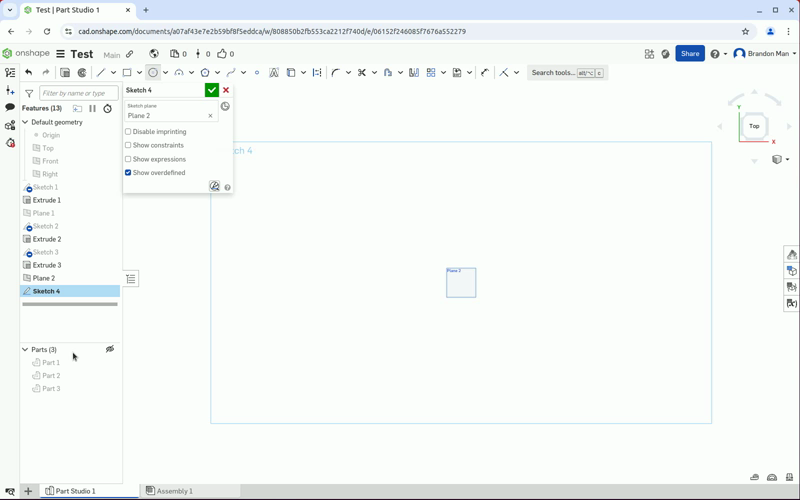
mouse_move(423, 320)
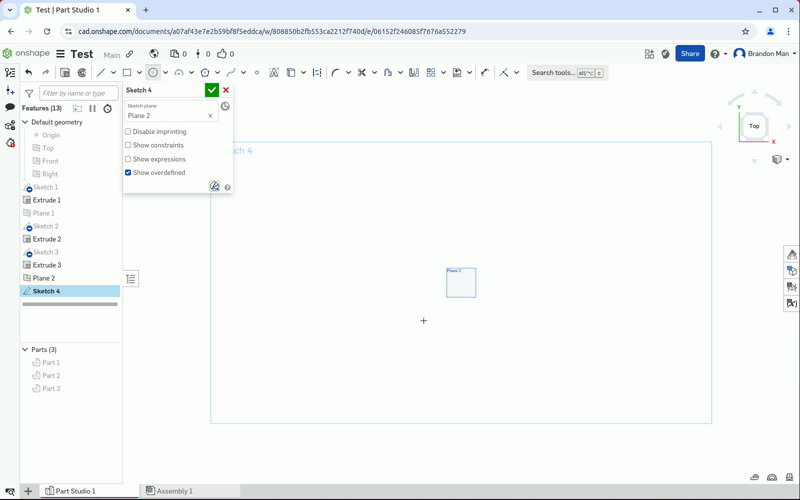
click(423, 320)
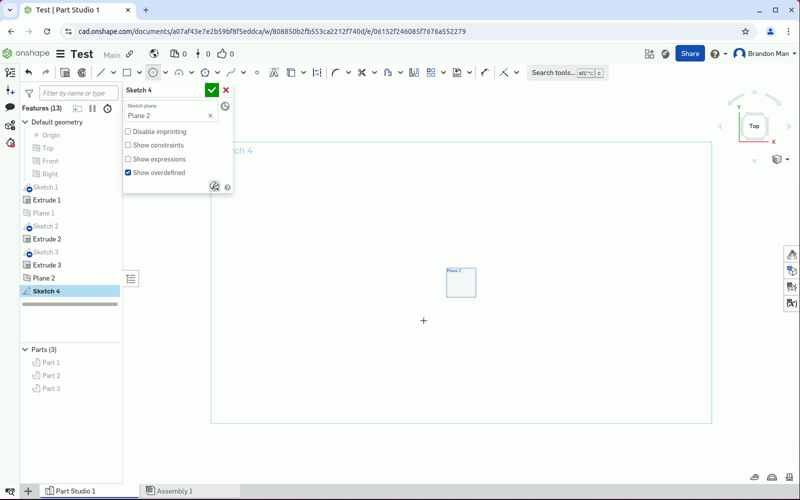
key_up(shift)
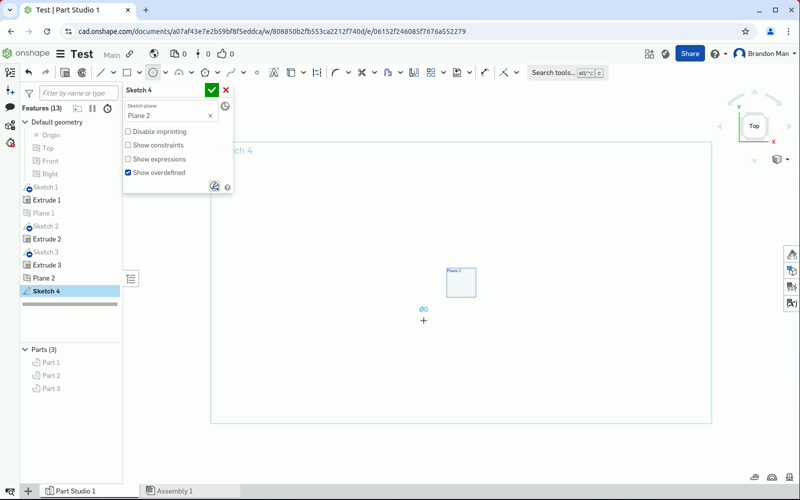
mouse_move(443, 320)
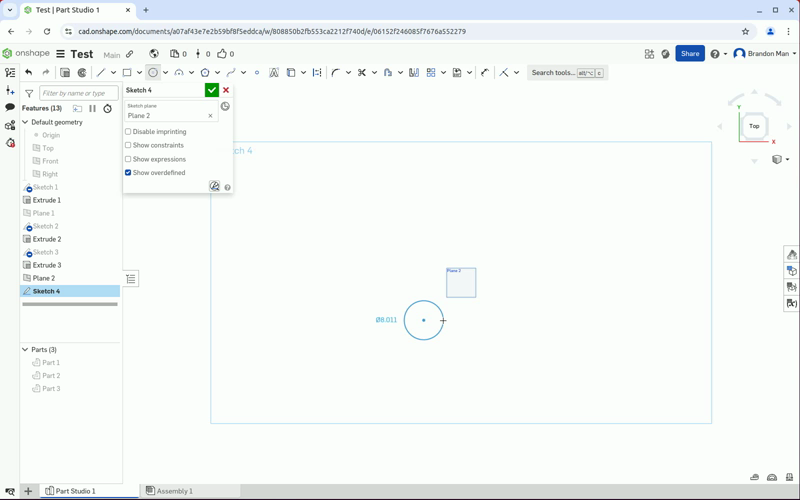
click(443, 320)
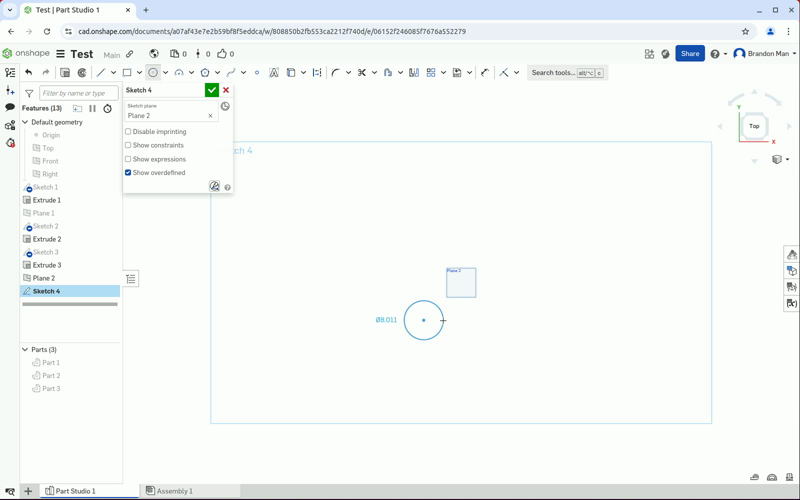
key(esc)
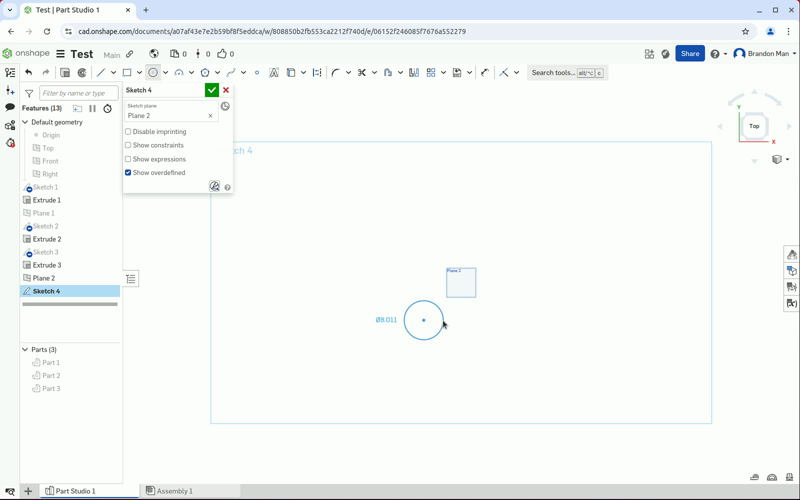
mouse_move(412, 325)
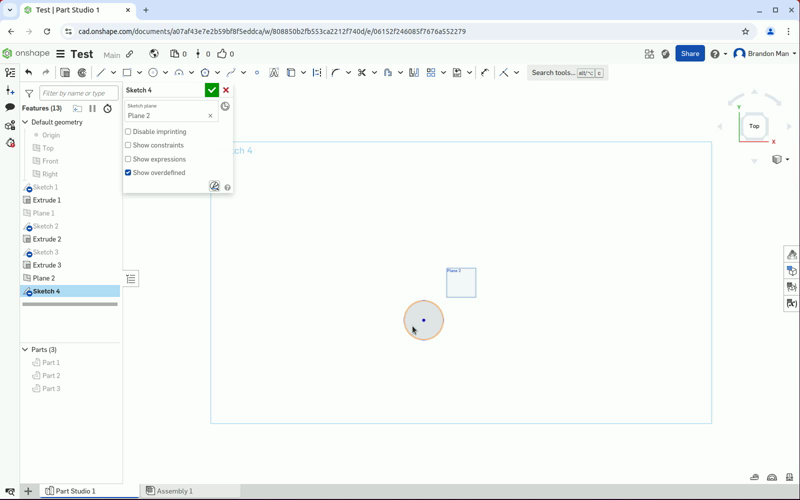
scroll(6)
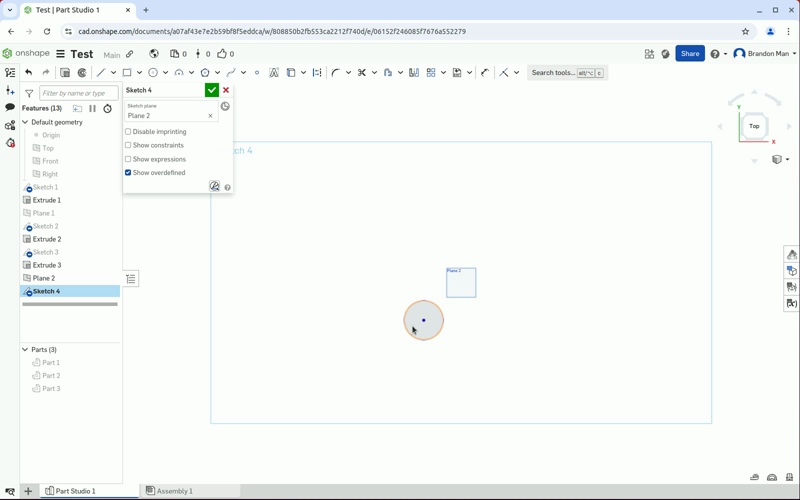
scroll(6)
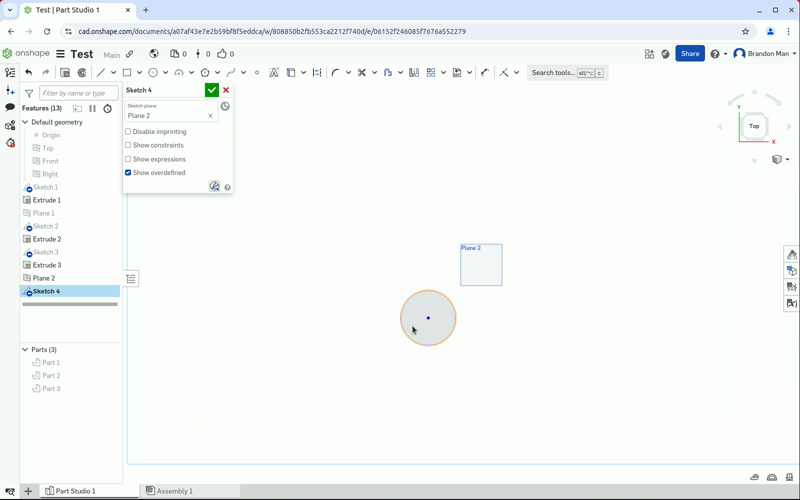
scroll(6)
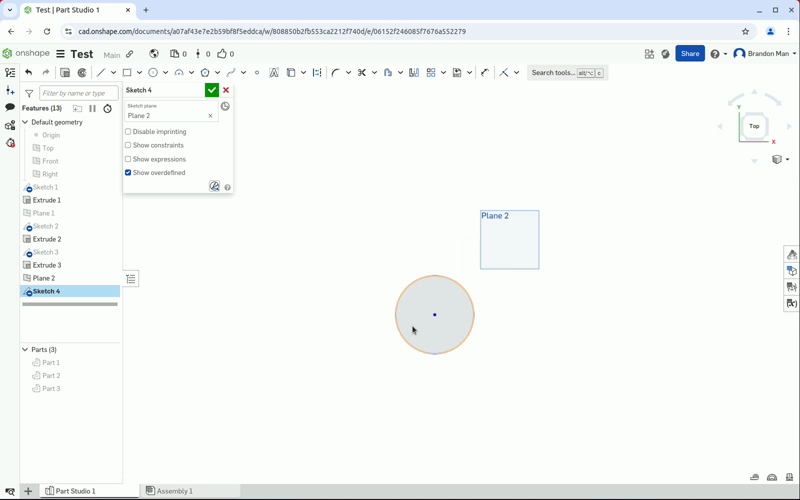
scroll(6)
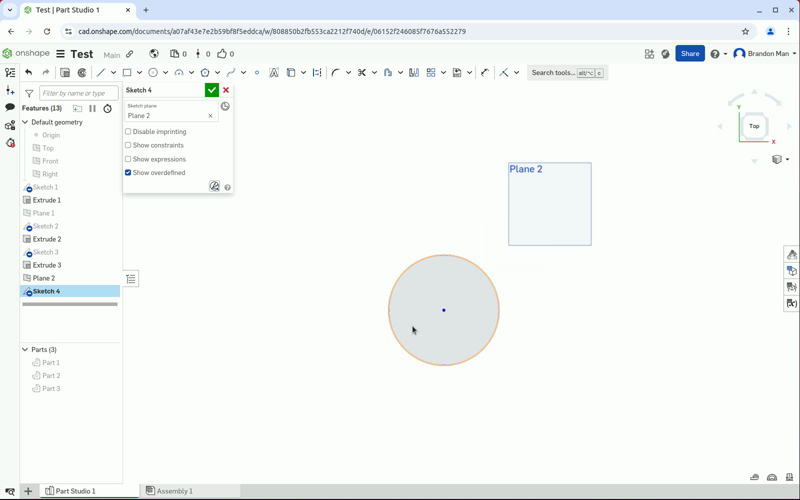
scroll(6)
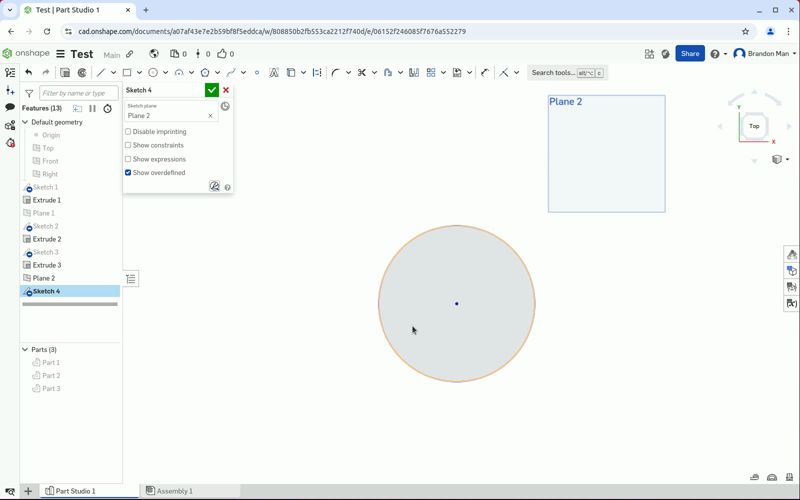
scroll(6)
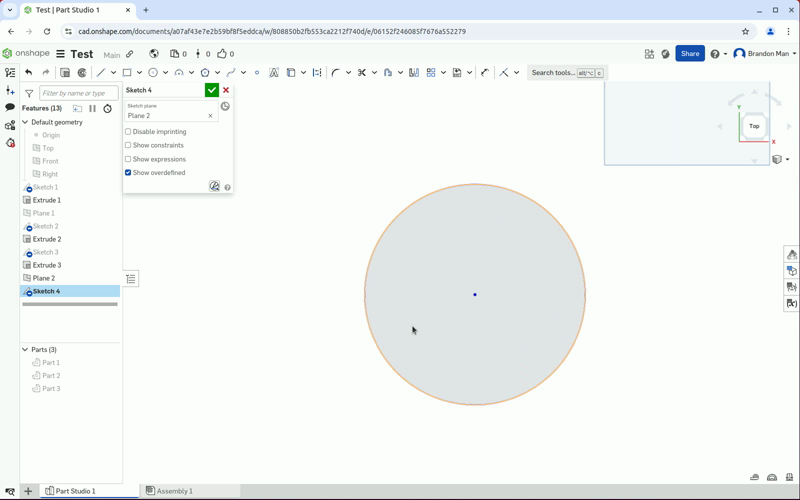
scroll(6)
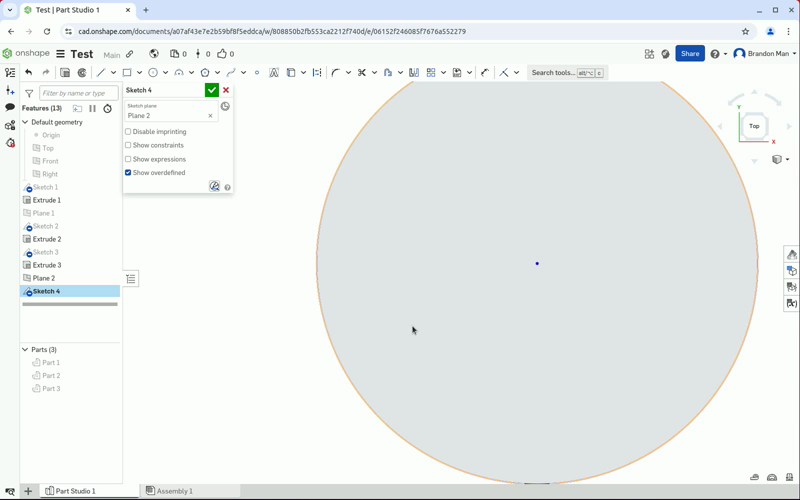
click(412, 325)
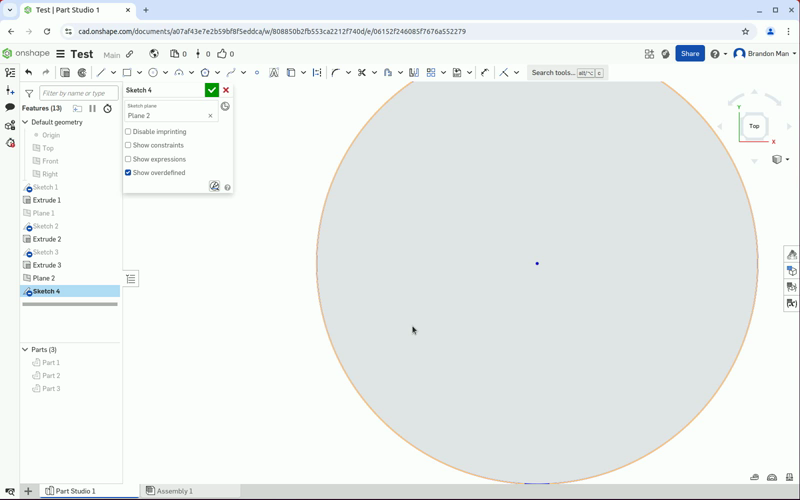
scroll(-6)
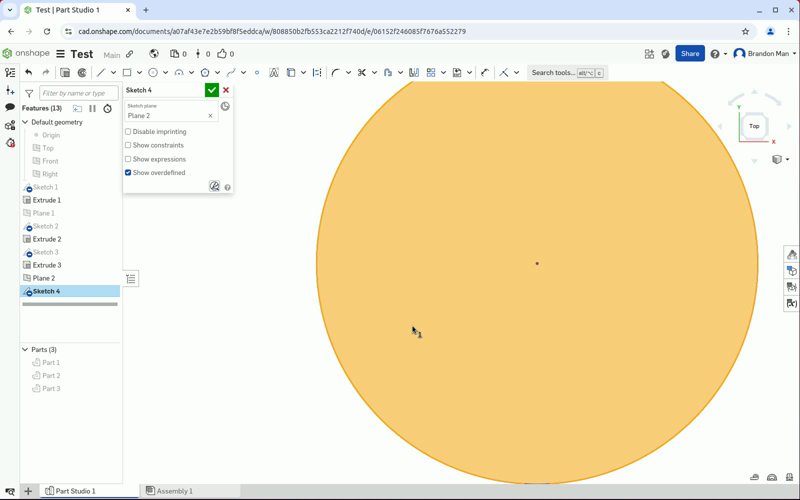
scroll(-6)
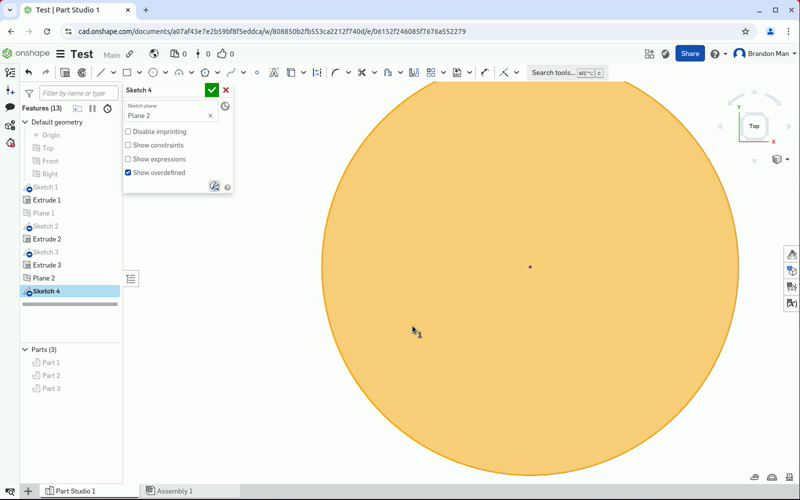
scroll(-6)
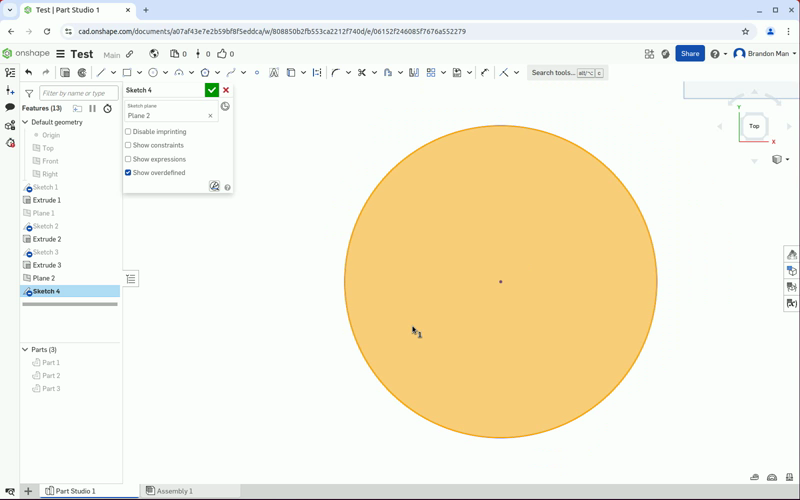
scroll(-6)
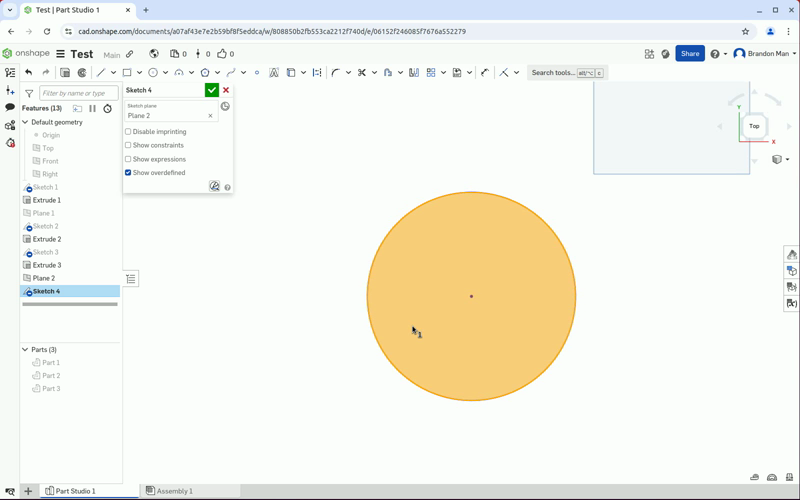
scroll(-6)
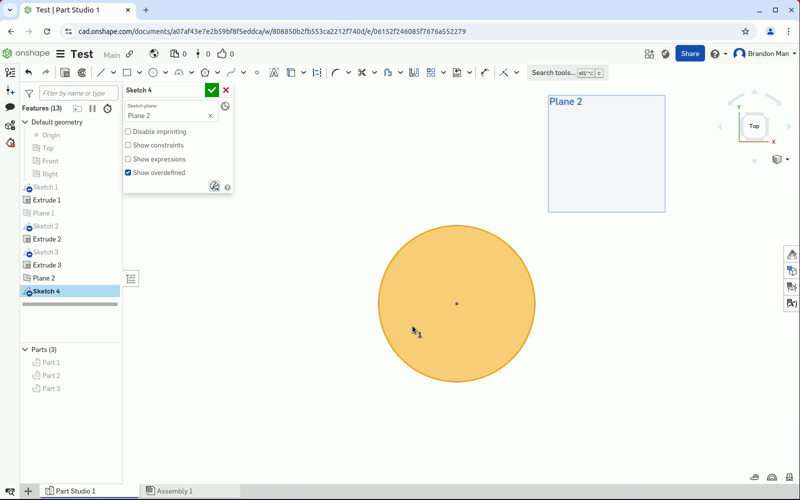
scroll(-6)
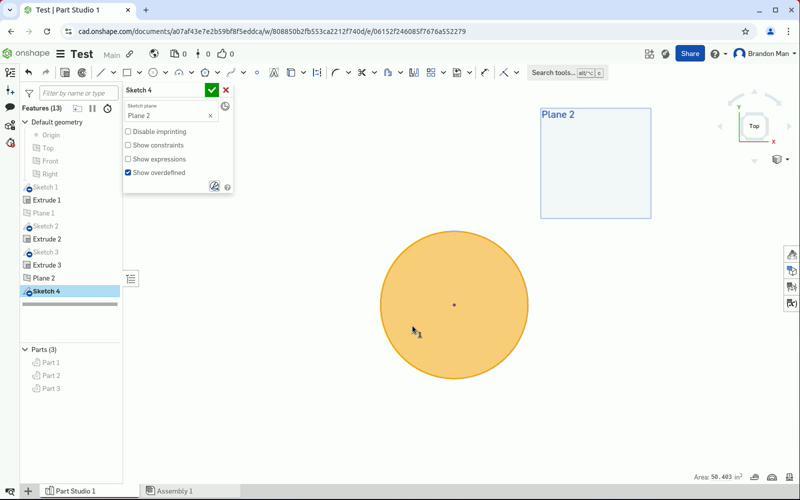
scroll(-6)
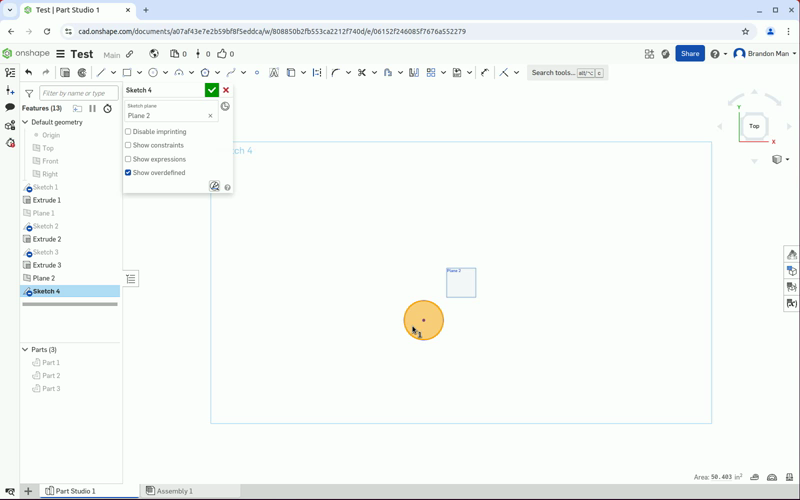
mouse_move(73, 352)
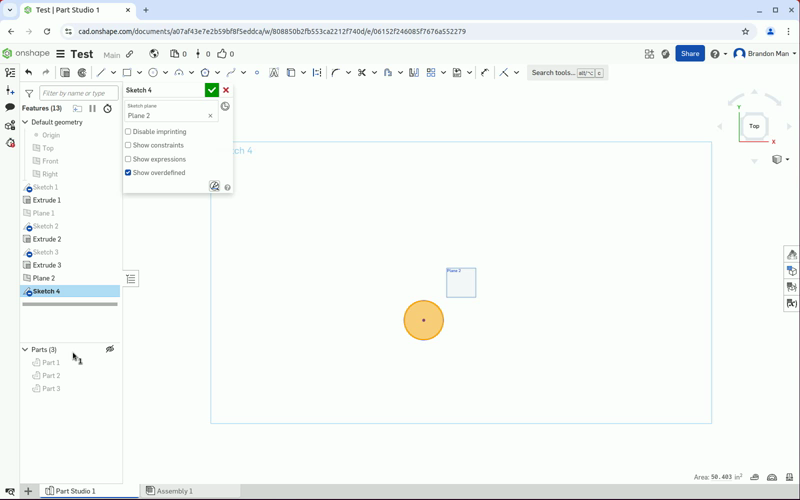
key(shift+y)
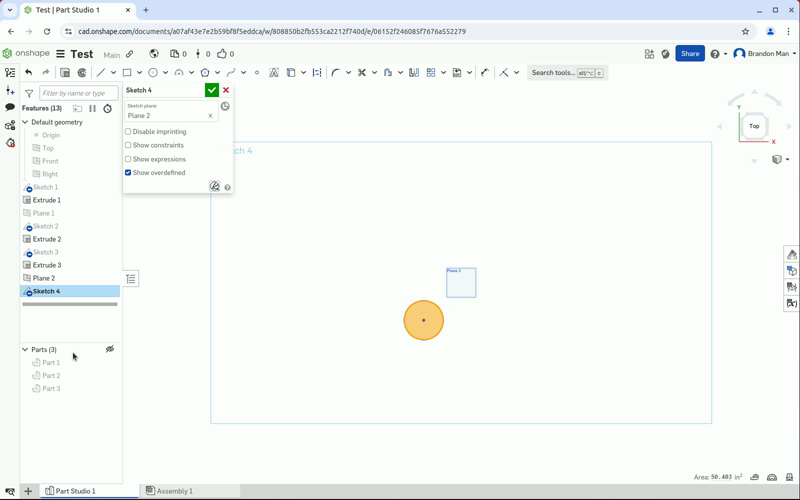
key(shift+e)
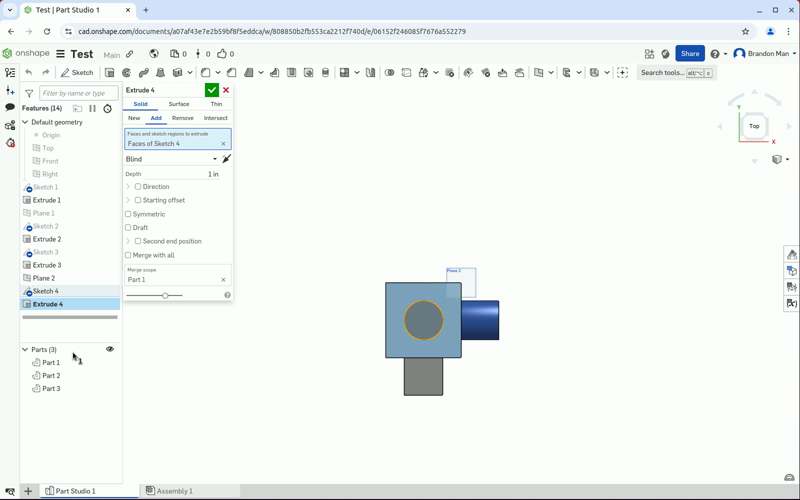
mouse_move(143, 106)
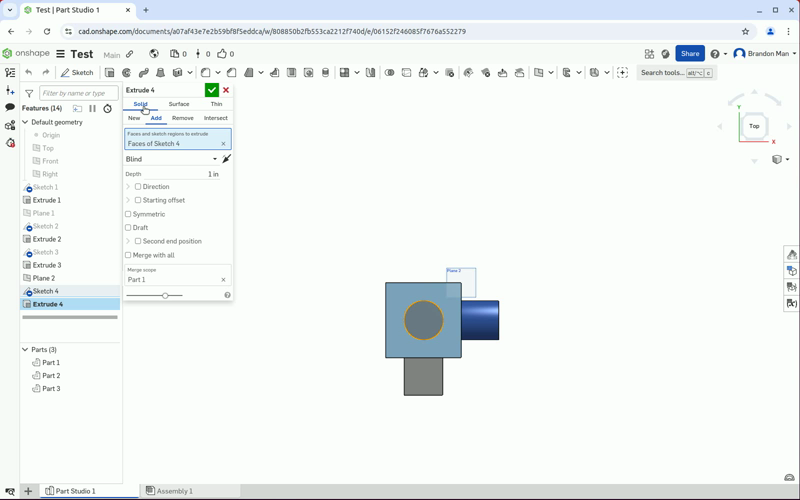
click(143, 106)
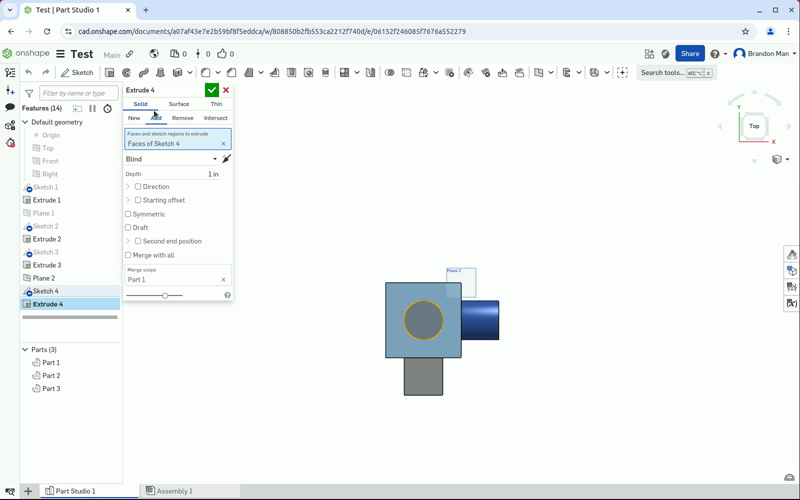
mouse_move(186, 120)
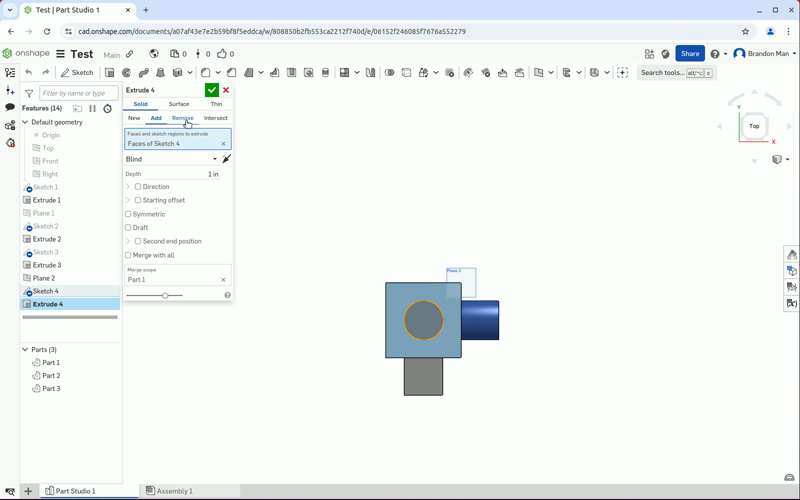
click(186, 120)
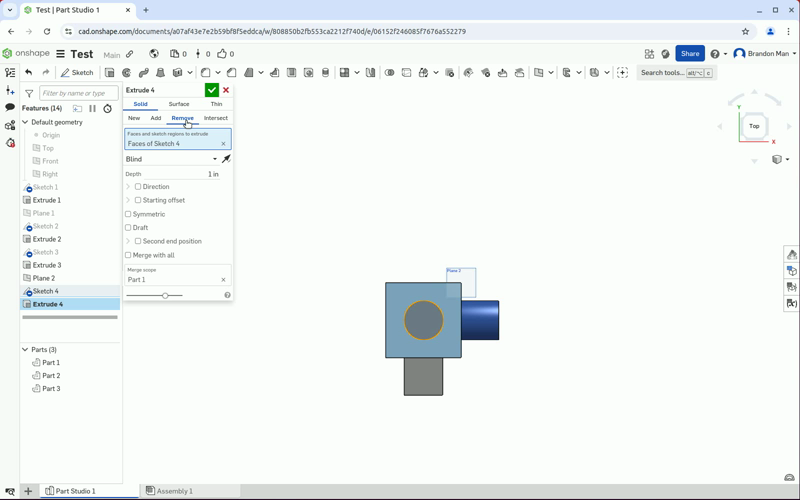
key(tab, 4)
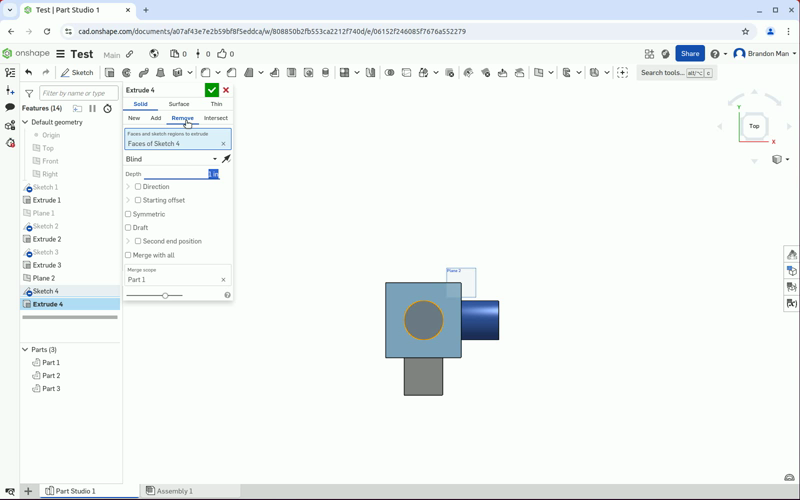
text(3.851)
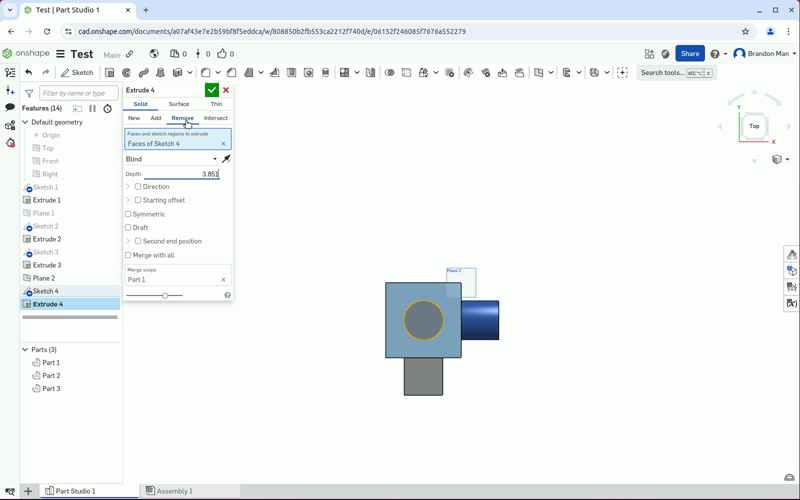
key(tab, 6)
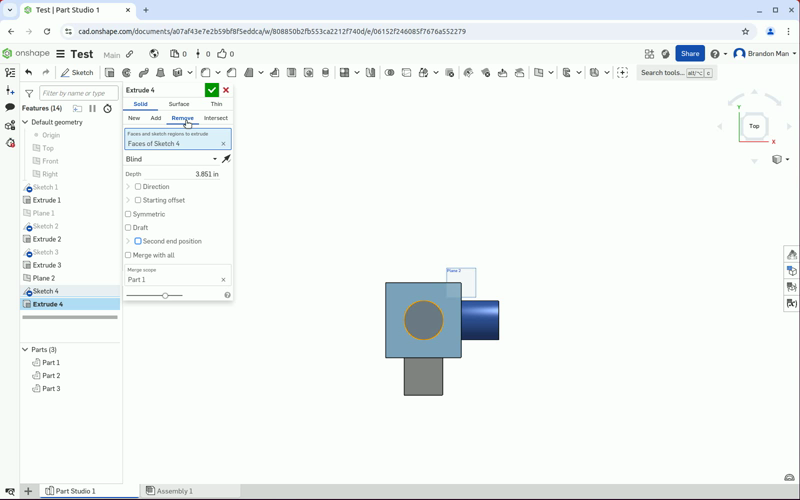
key(space)
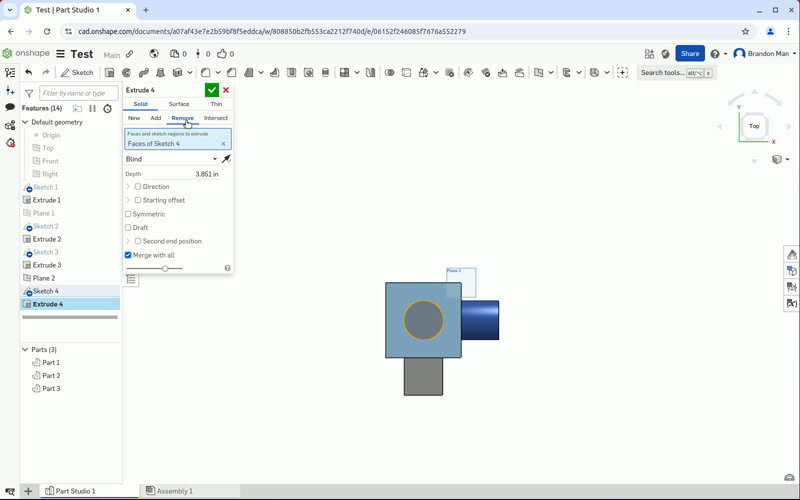
key(enter)
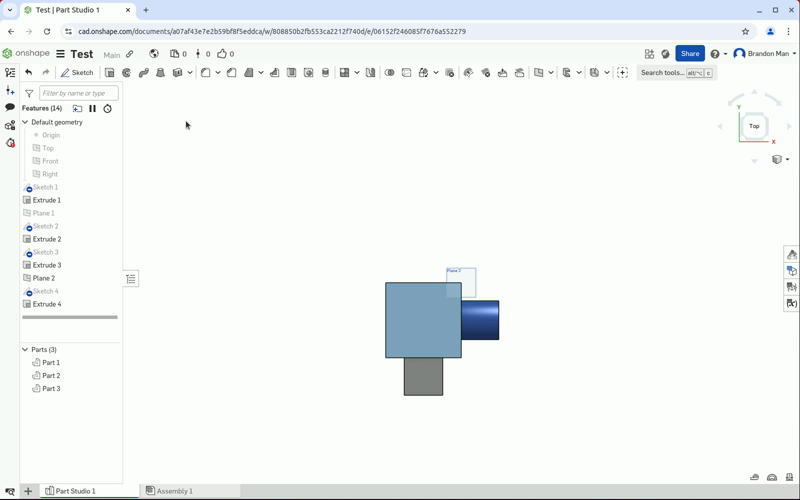
key(shift+h)
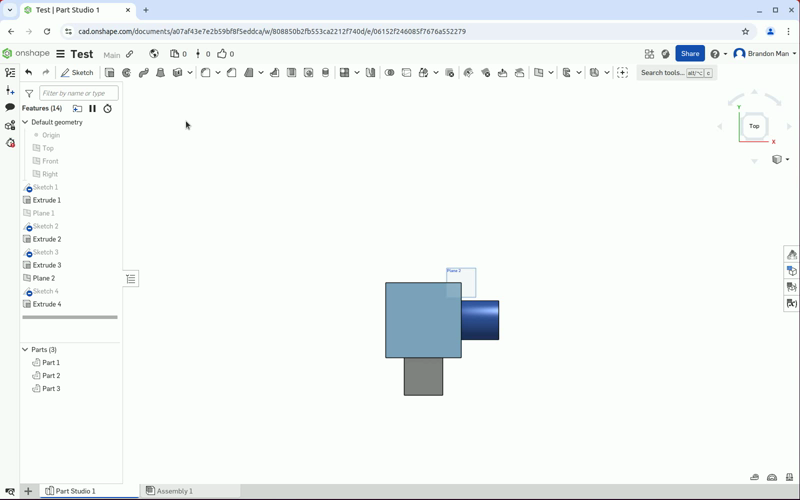
key(shift+h)
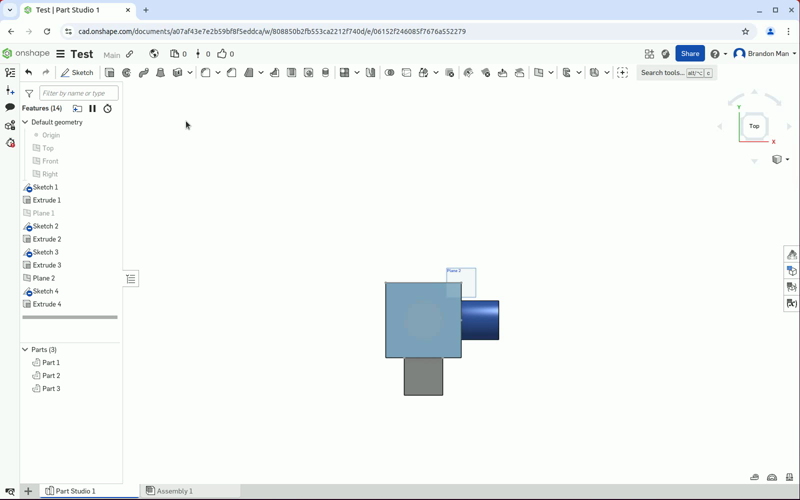
key(shift+7)
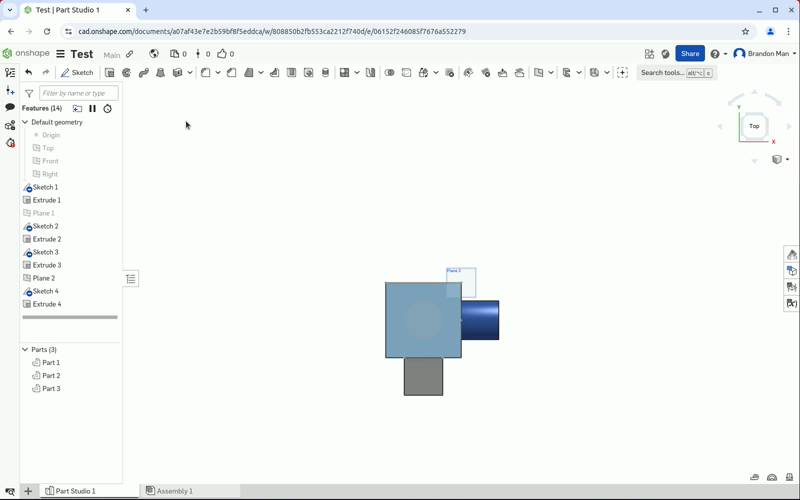
key(up, 3)
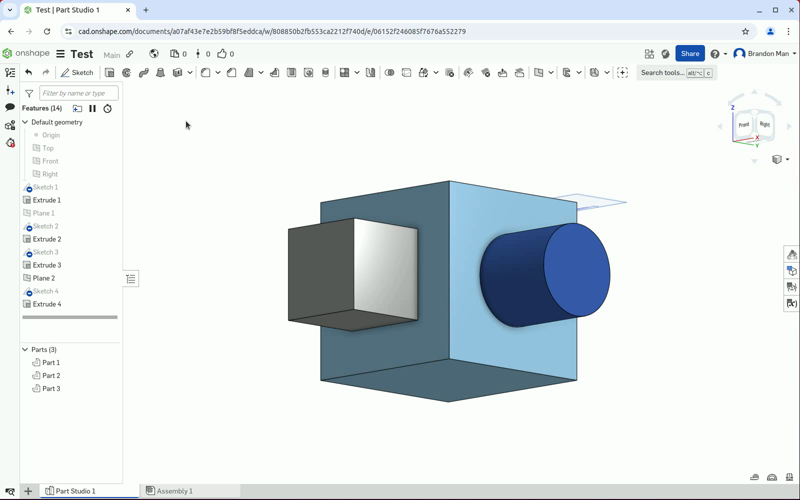
key(left, 3)
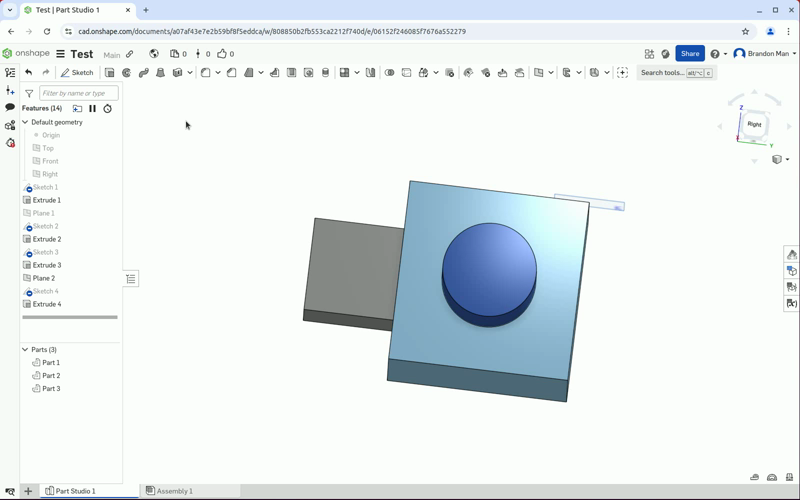
key(right, 3)
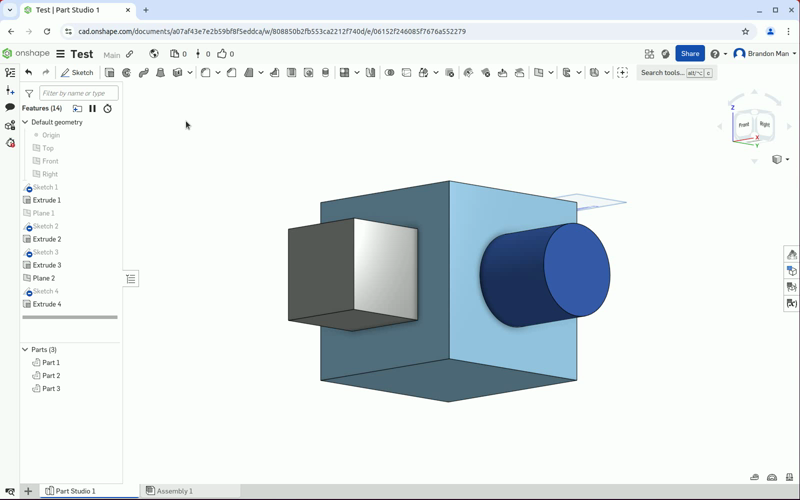
key(down, 3)
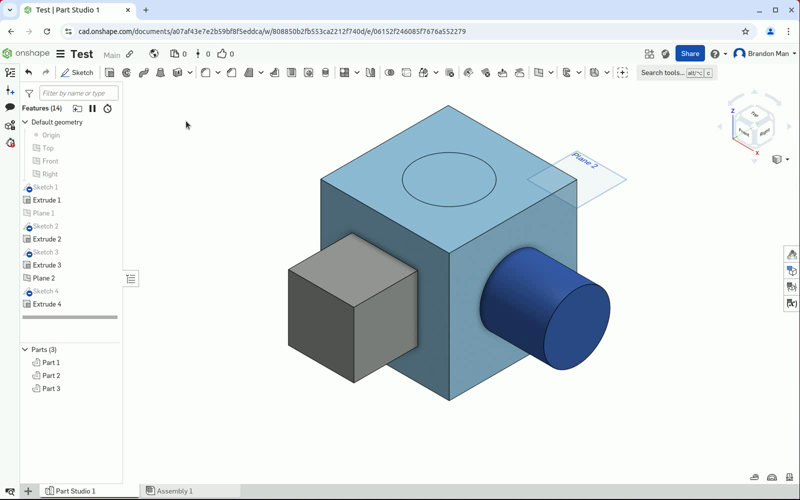
mouse_move(73, 189)
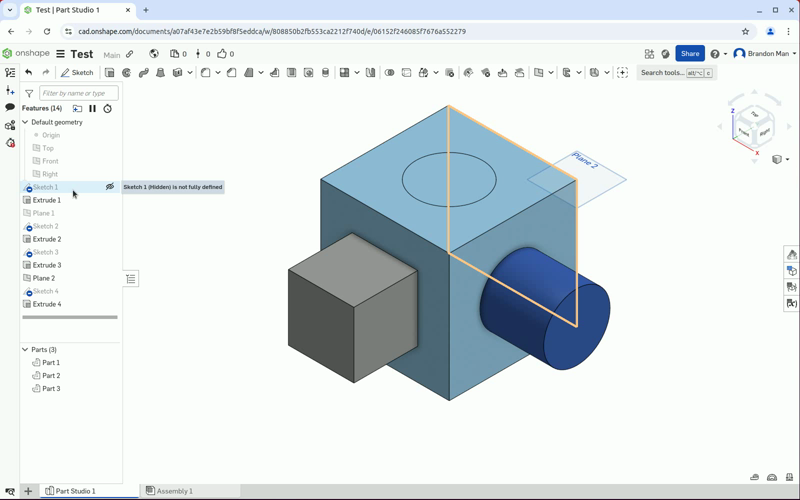
click(73, 189)